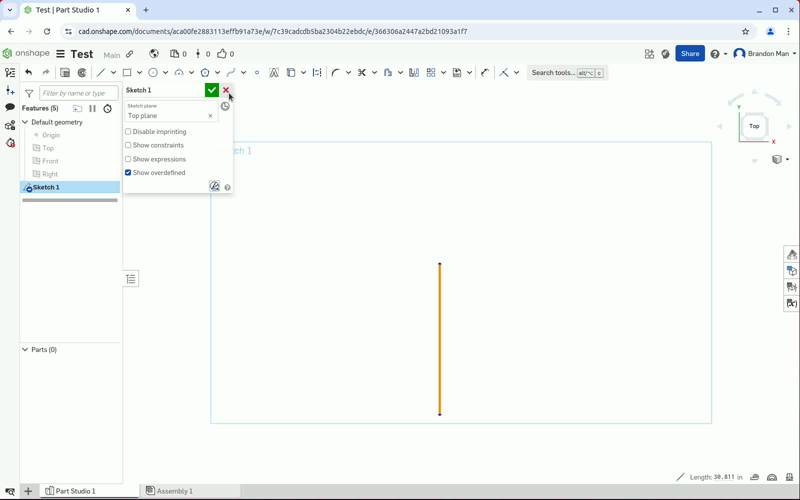
key(shift+h)
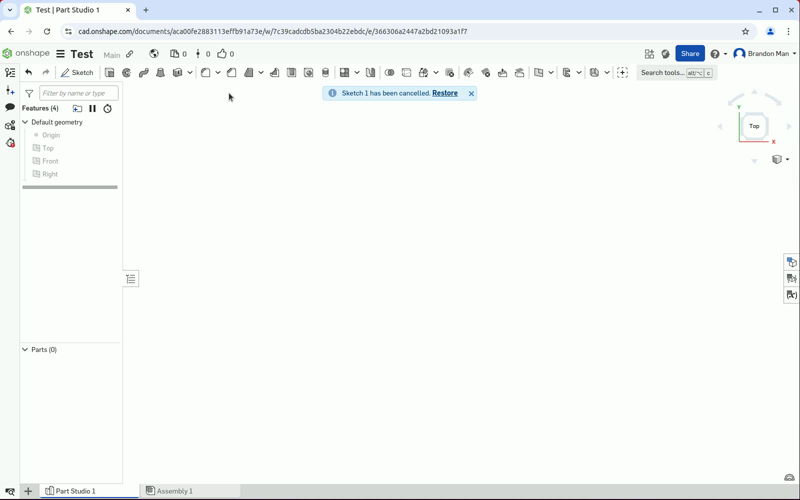
mouse_move(73, 352)
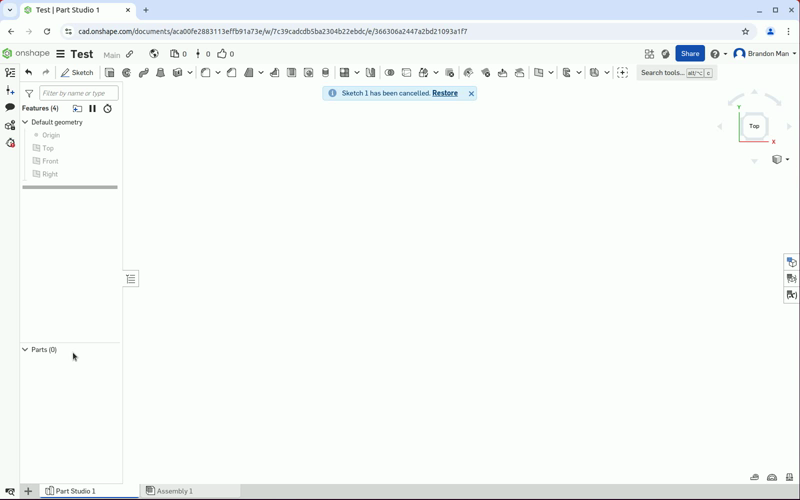
key(y)
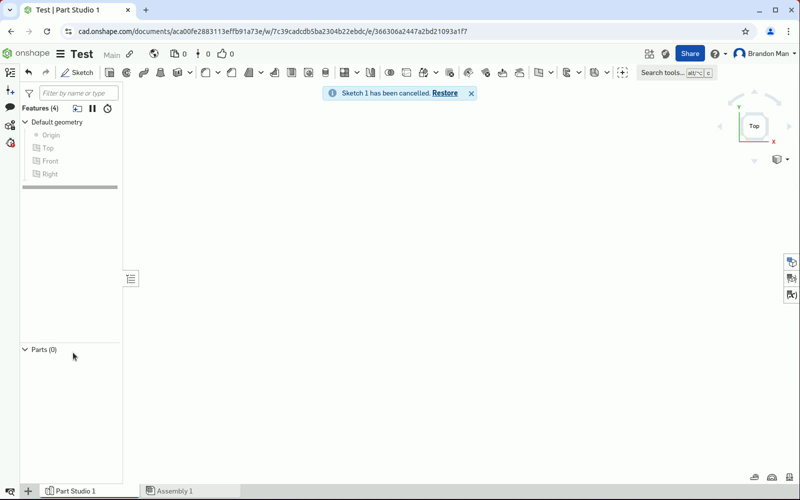
key(shift+p)
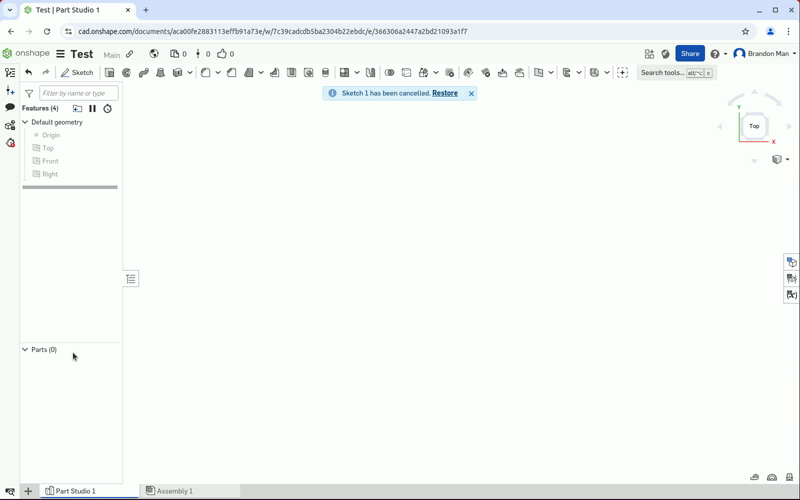
key(space)
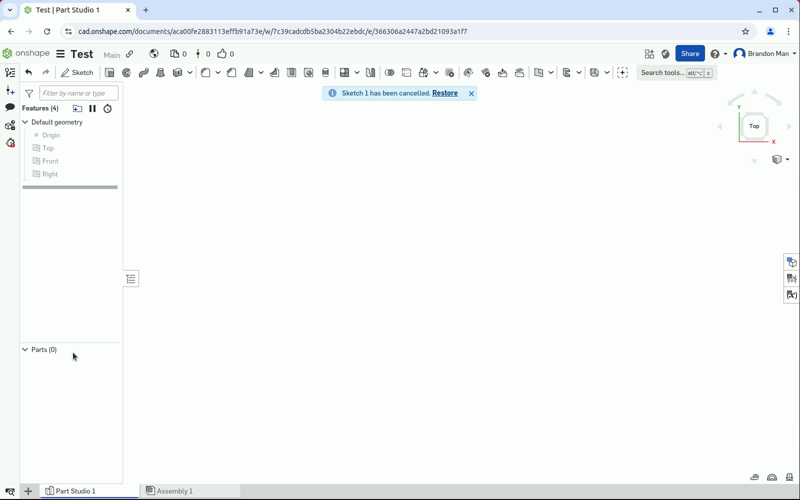
key_down(shift)
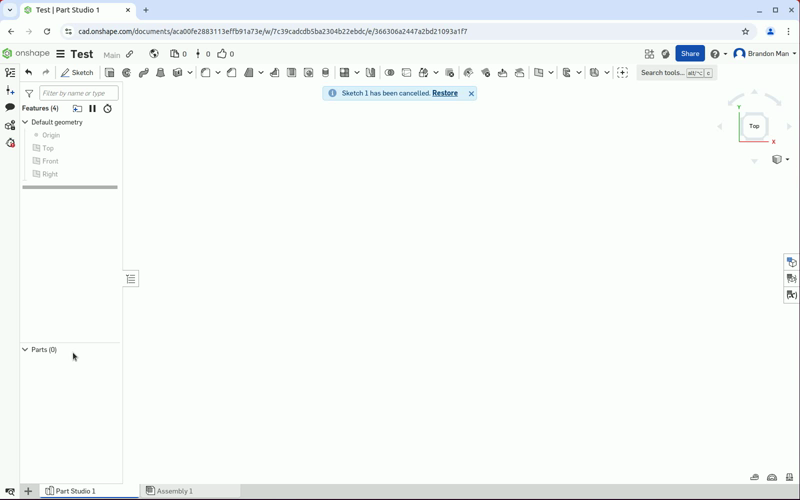
key(up)
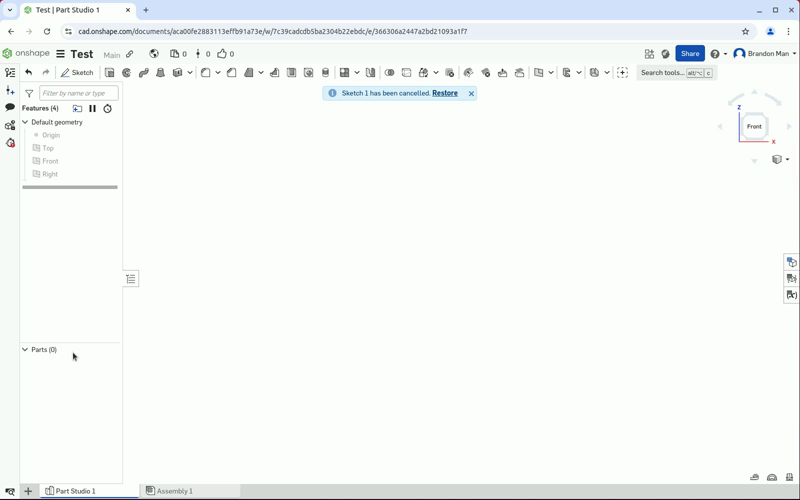
key_up(shift)
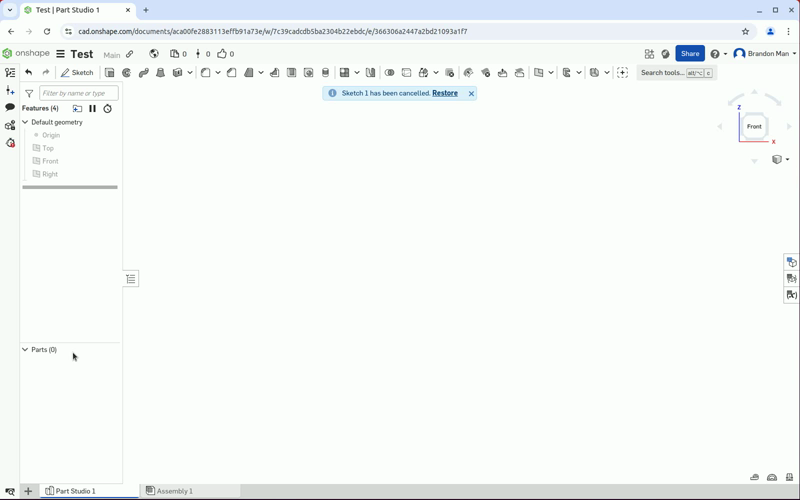
mouse_move(73, 352)
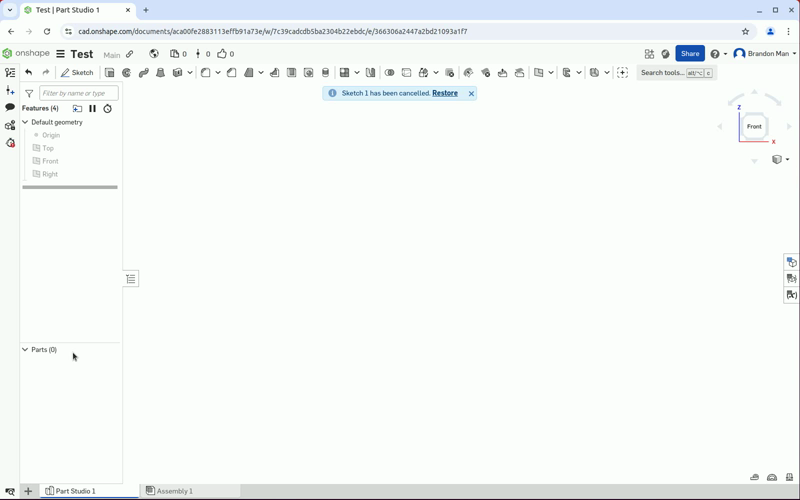
key(shift+y)
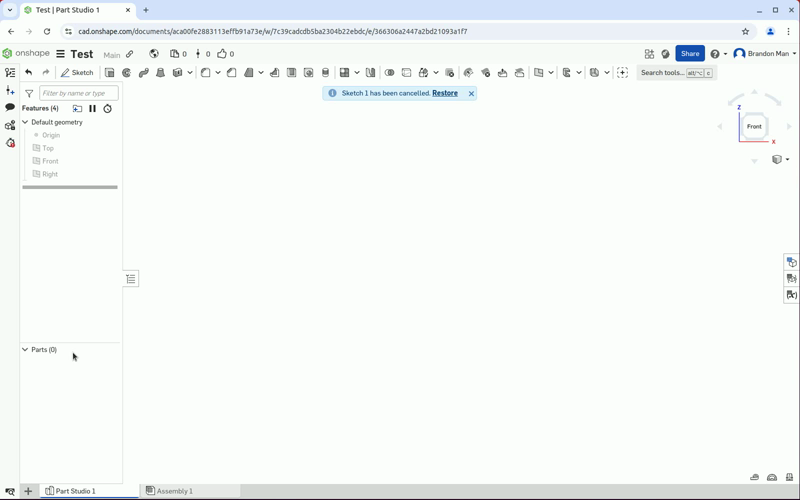
key(shift+s)
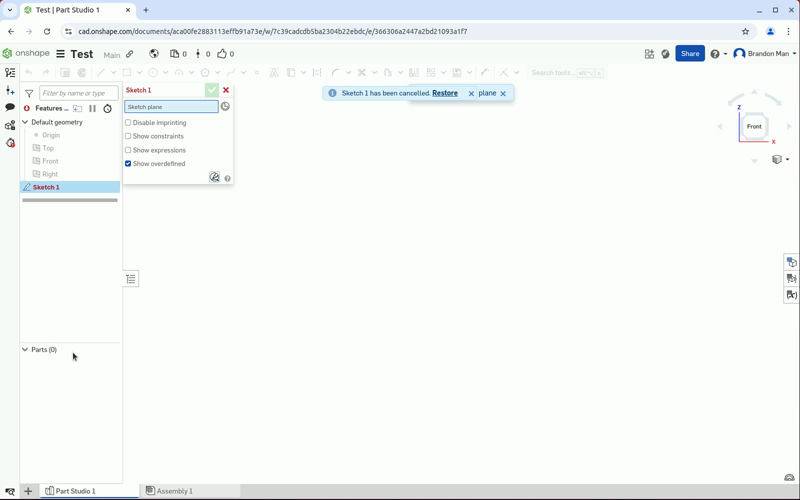
mouse_move(73, 163)
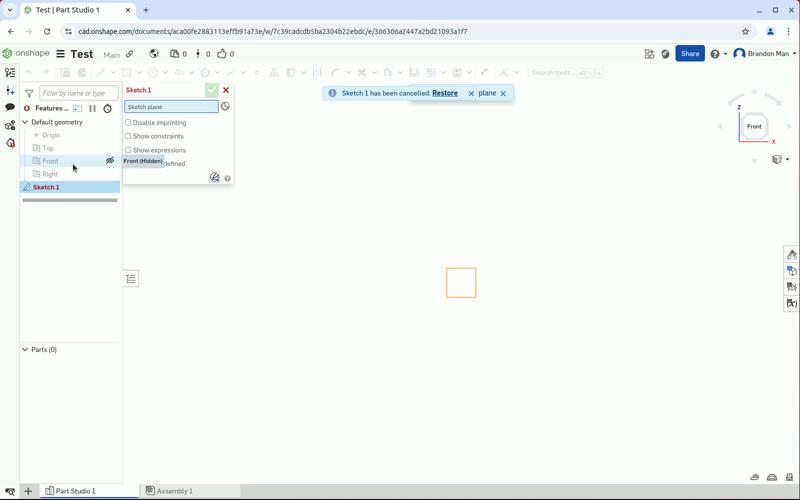
click(73, 163)
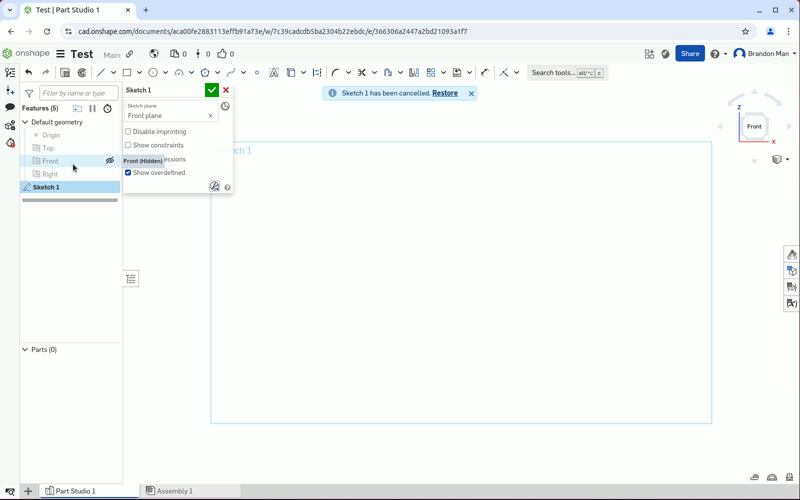
mouse_move(73, 352)
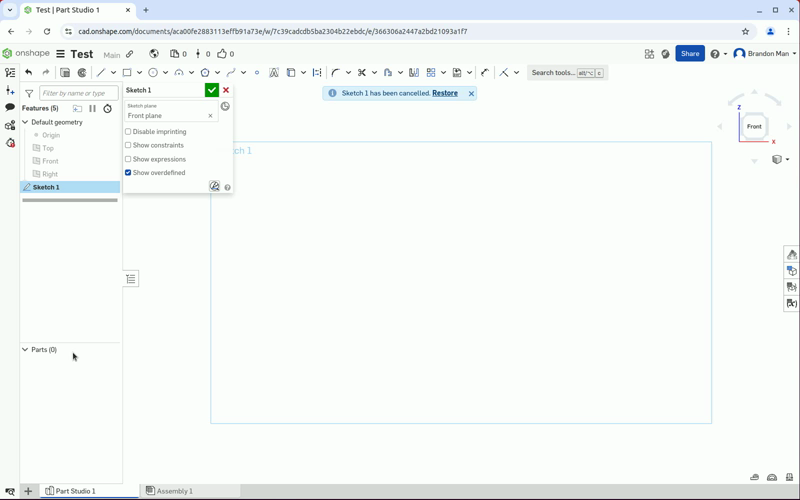
key(y)
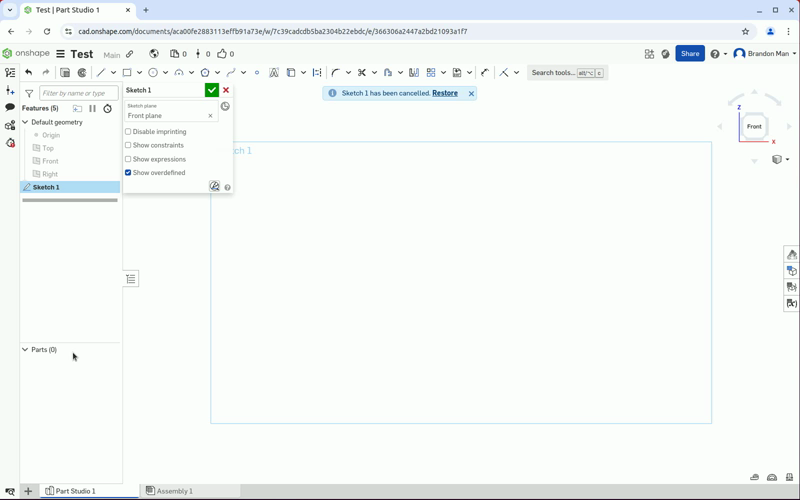
key(l)
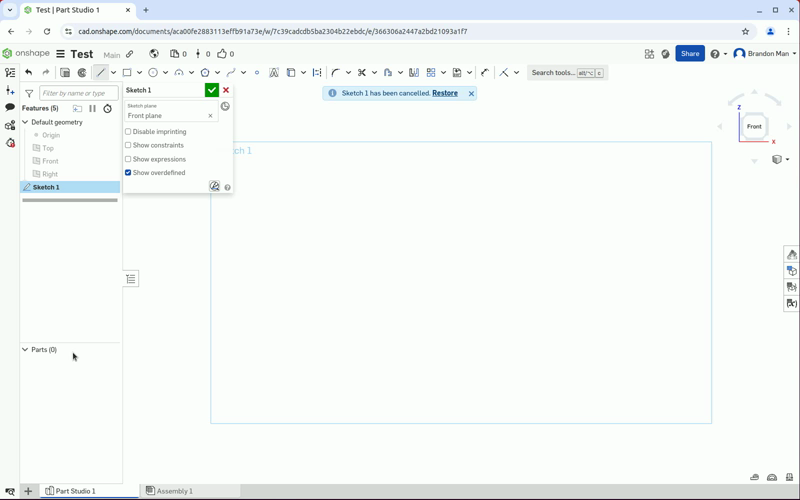
key_down(shift)
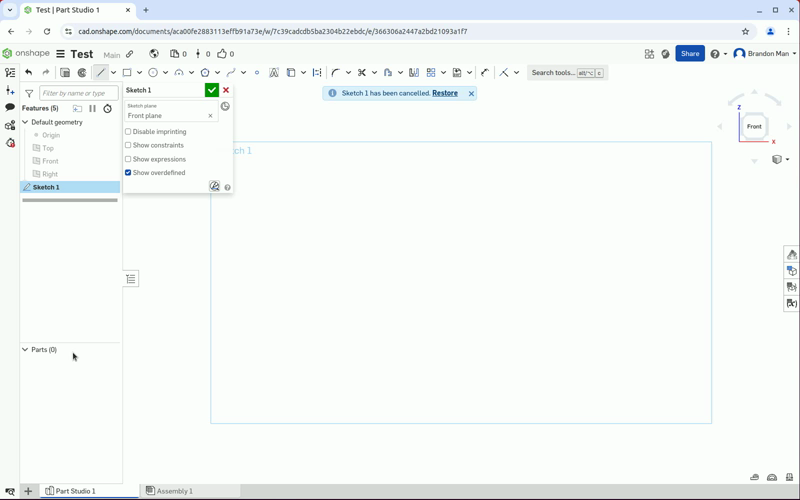
mouse_move(470, 282)
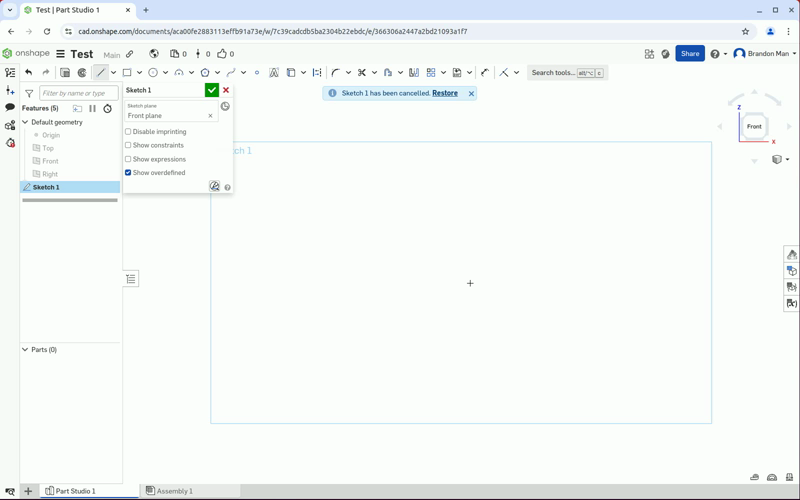
click(470, 282)
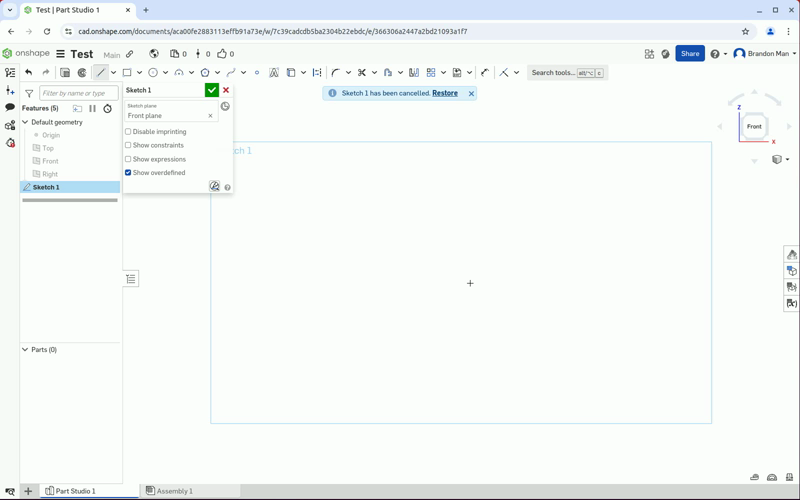
key_up(shift)
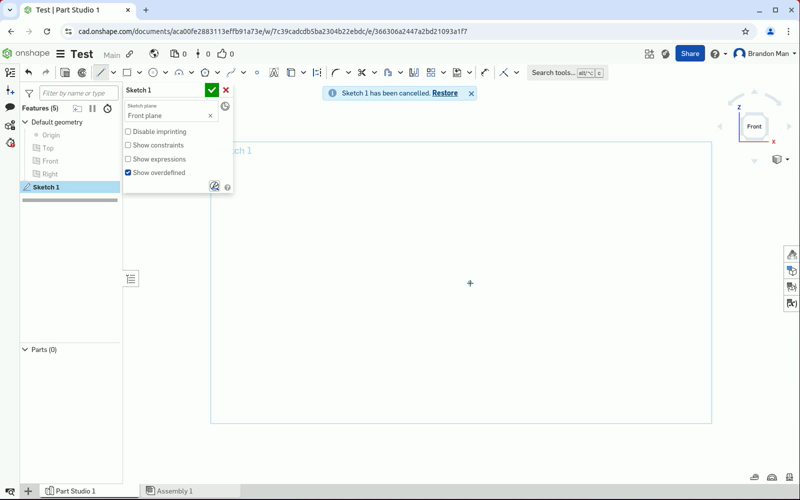
key_down(shift)
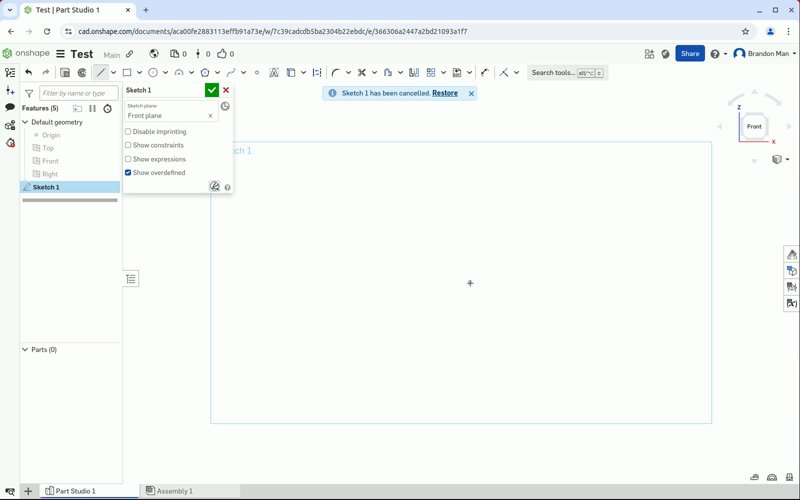
mouse_move(572, 282)
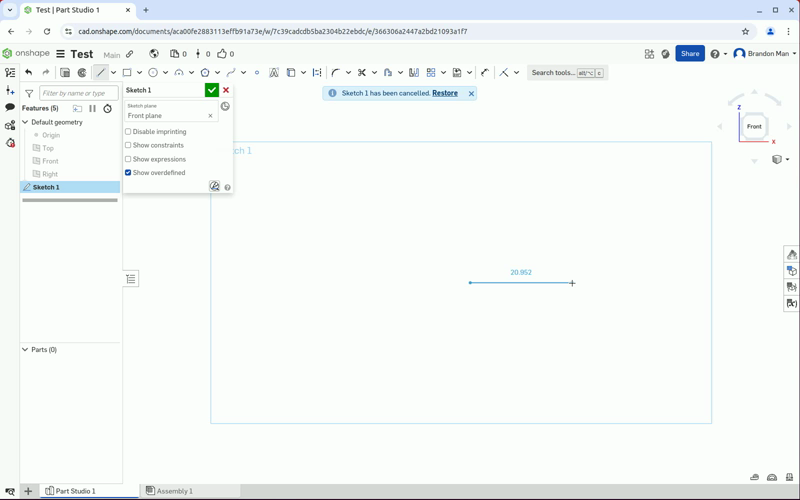
click(572, 282)
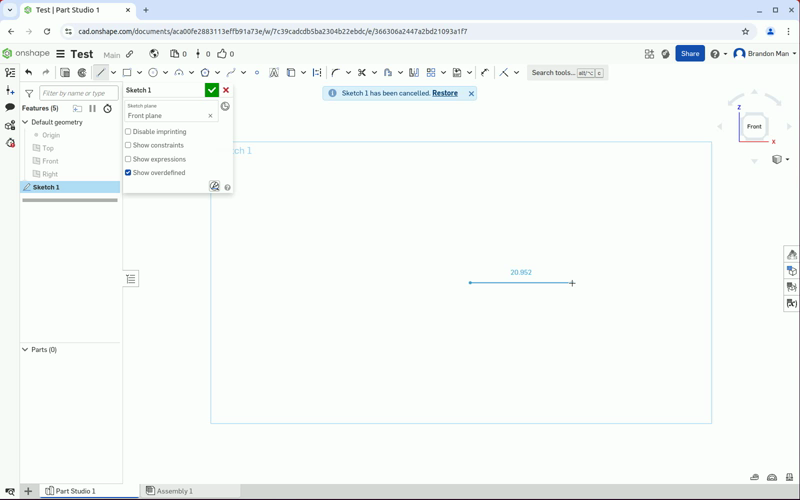
key_up(shift)
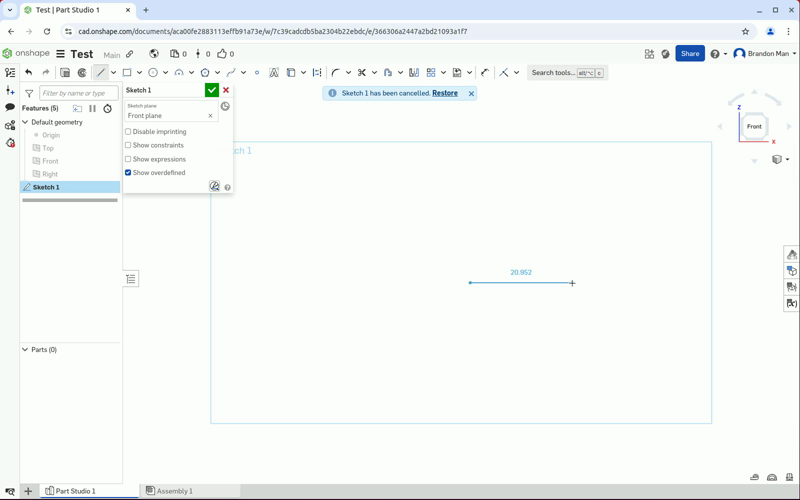
key_down(shift)
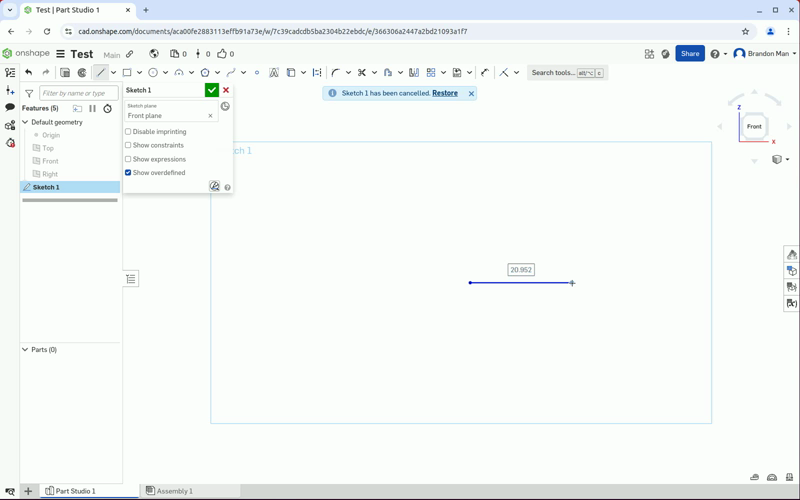
mouse_move(589, 282)
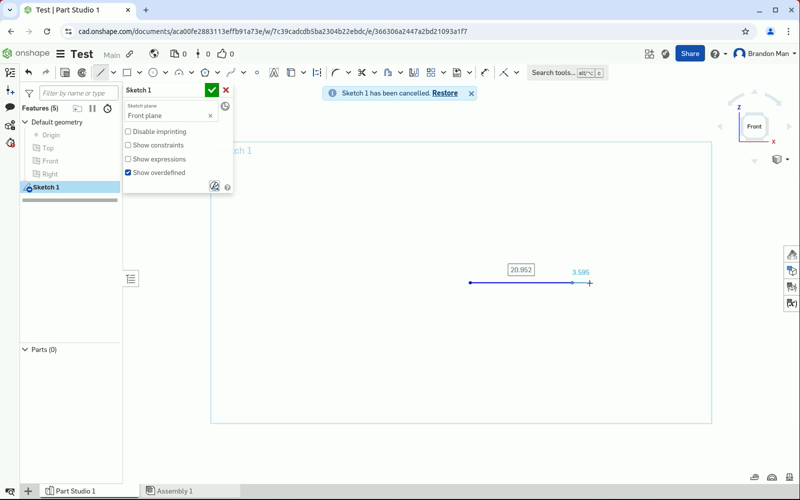
mouse_move(572, 257)
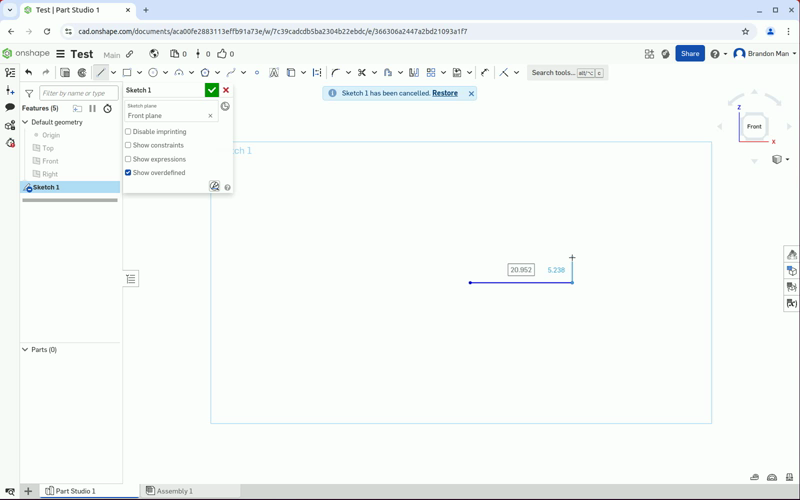
click(572, 257)
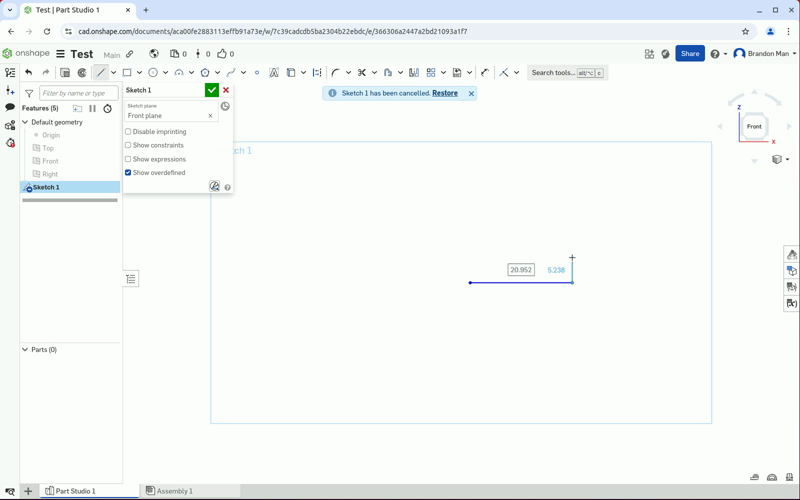
key_up(shift)
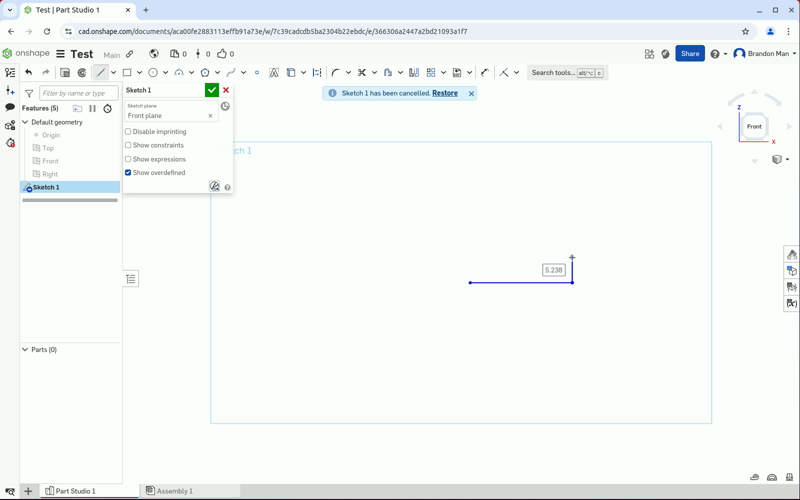
key_down(shift)
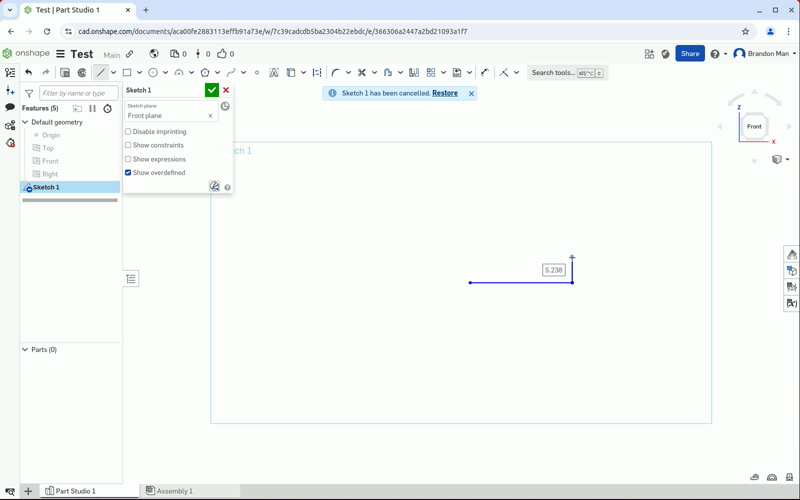
mouse_move(589, 257)
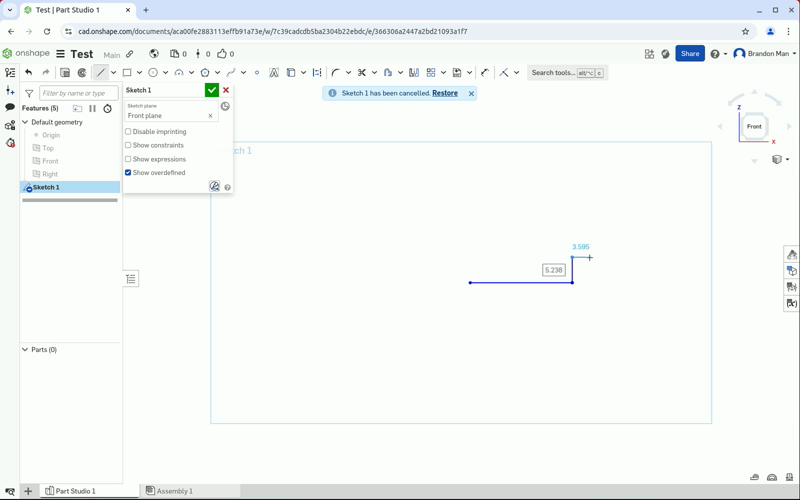
mouse_move(546, 219)
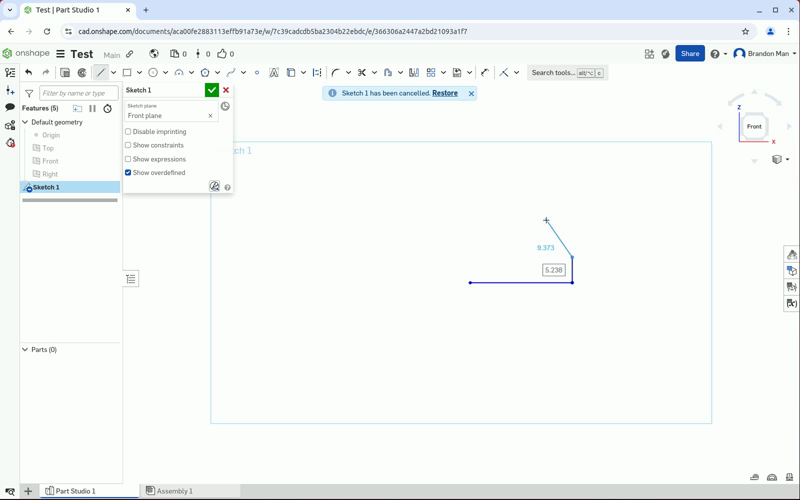
click(546, 219)
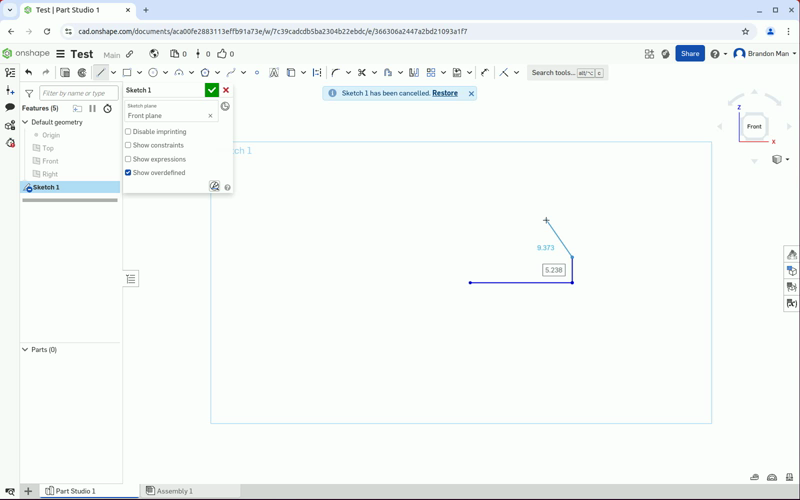
key_up(shift)
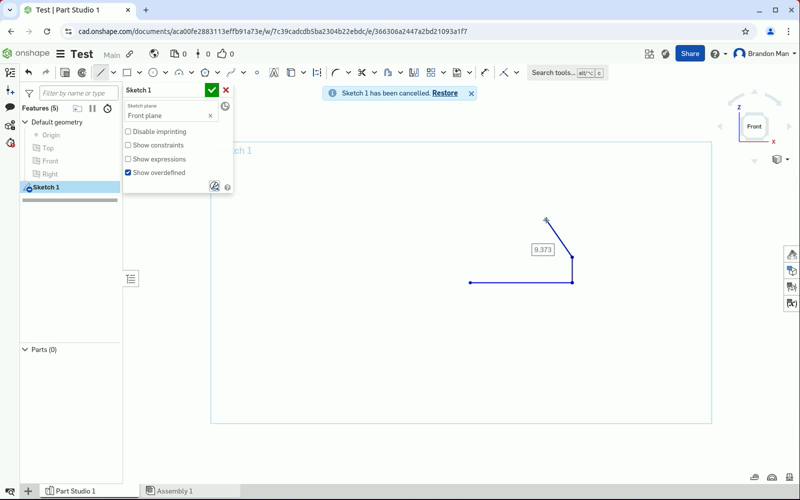
key_down(shift)
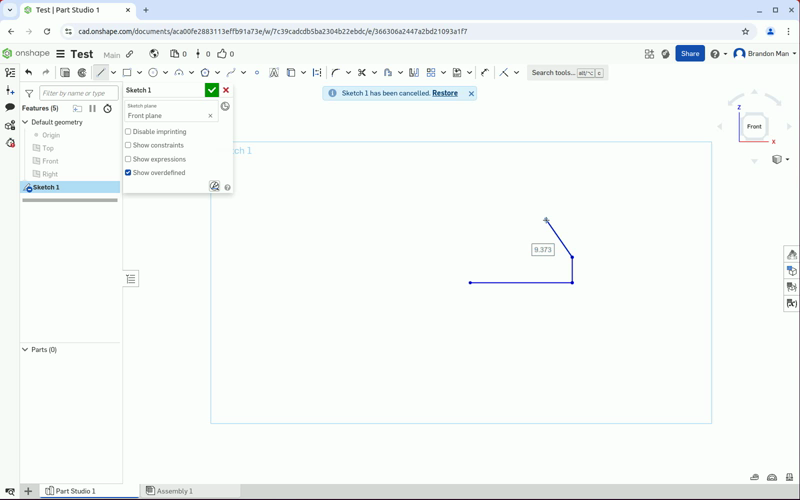
mouse_move(470, 219)
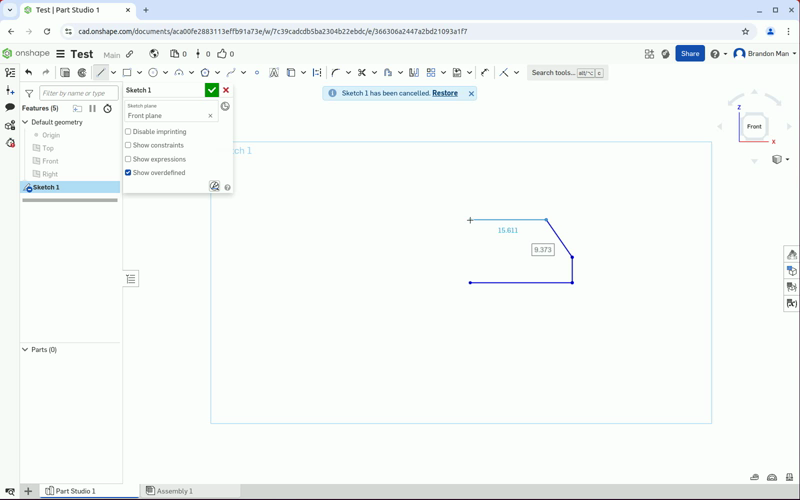
click(470, 219)
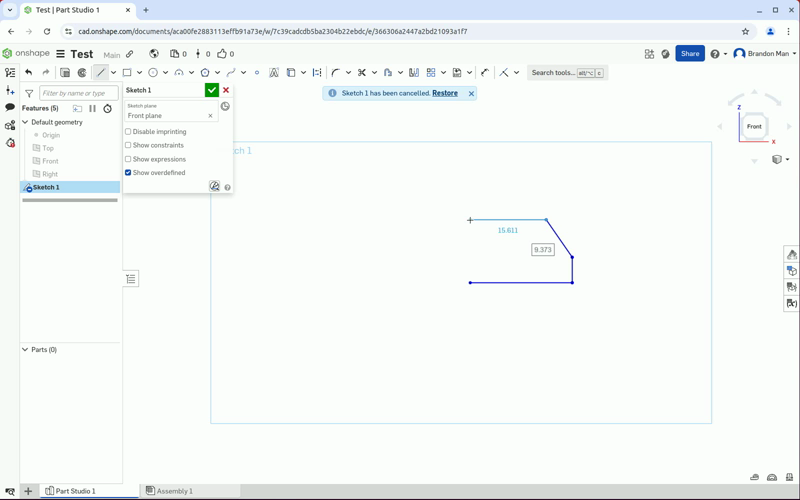
key_up(shift)
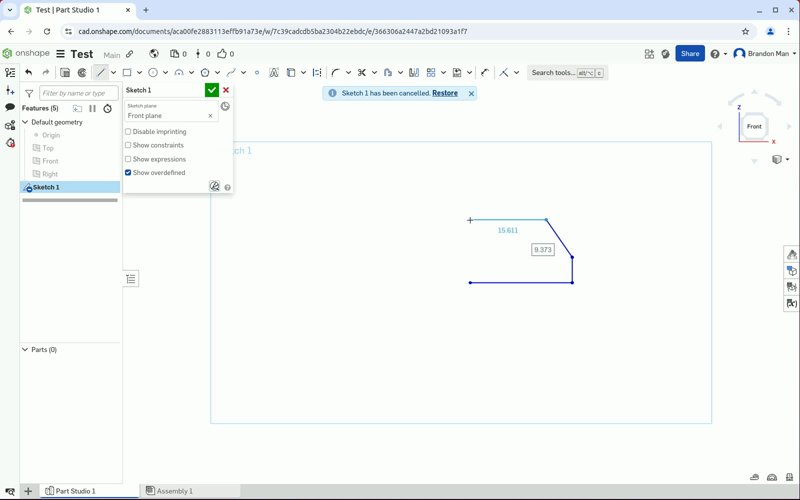
key_down(shift)
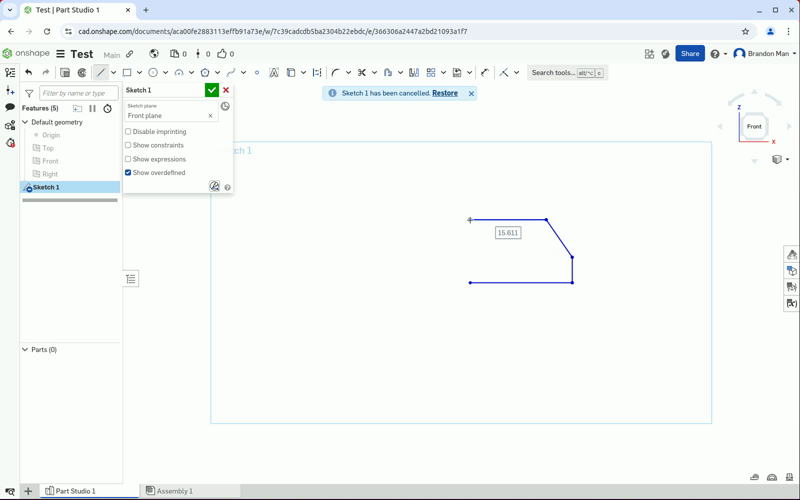
mouse_move(470, 282)
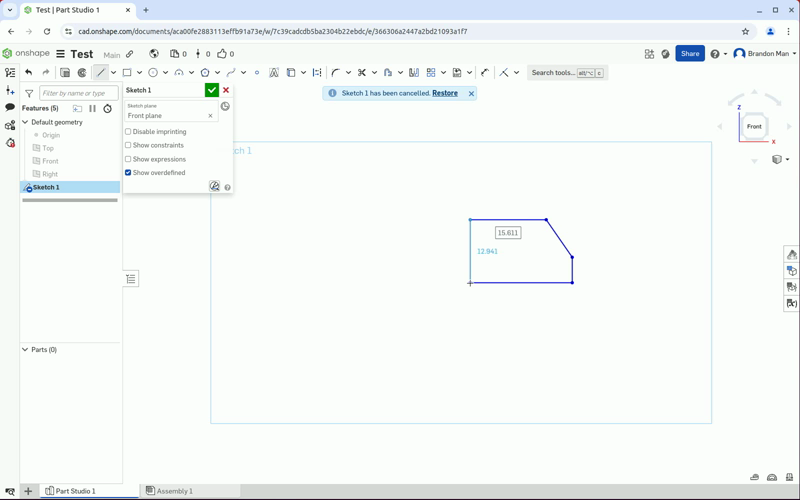
key_up(shift)
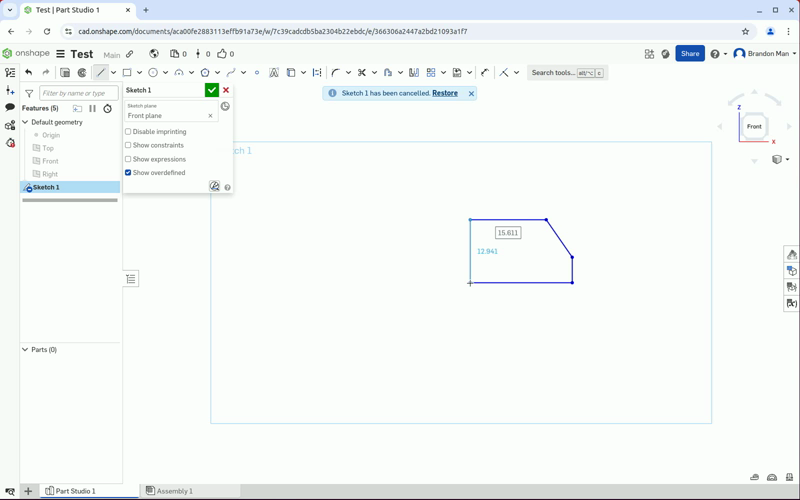
click(470, 282)
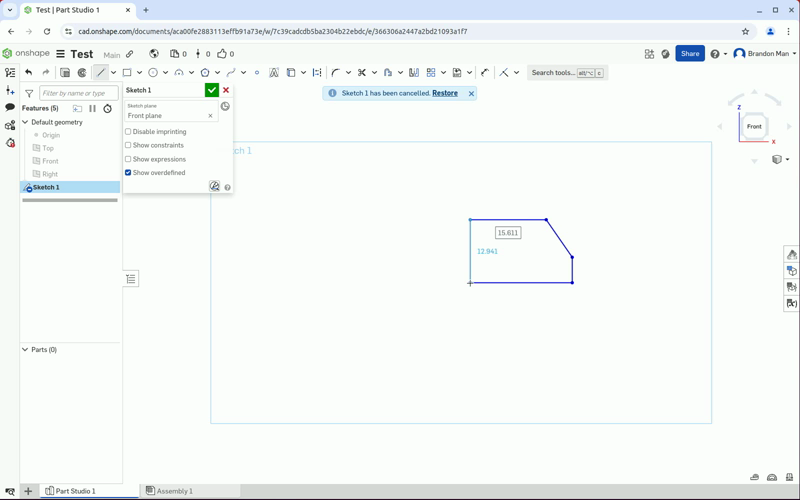
key(esc)
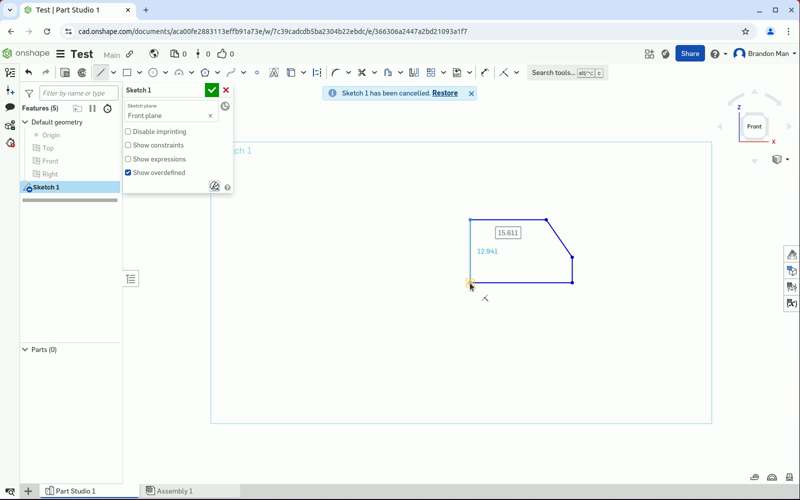
mouse_move(474, 256)
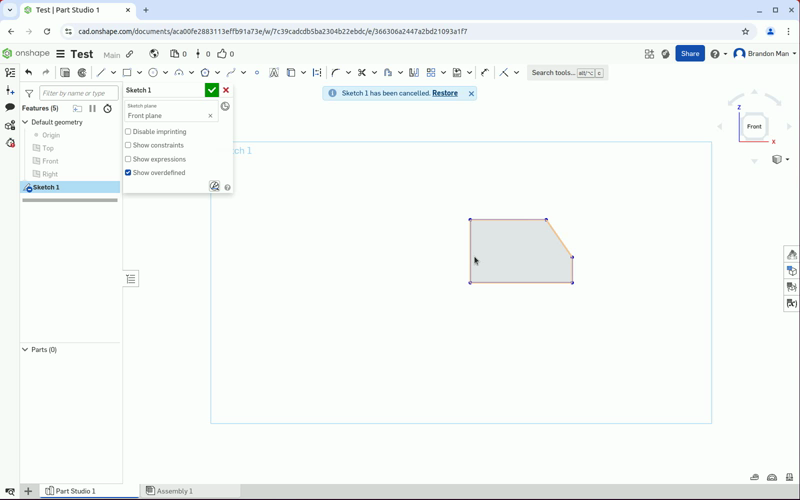
click(474, 256)
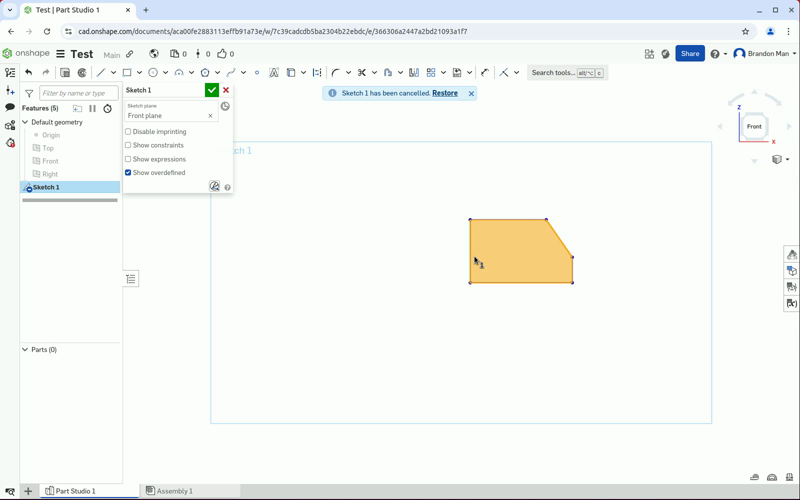
mouse_move(73, 352)
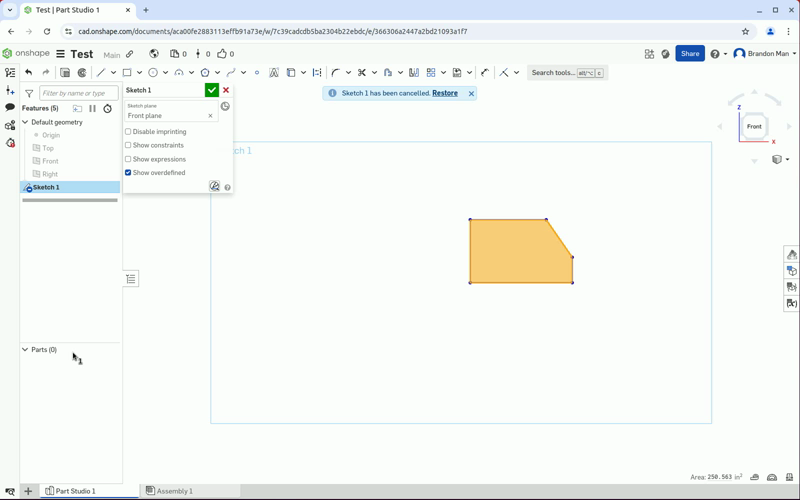
key(shift+y)
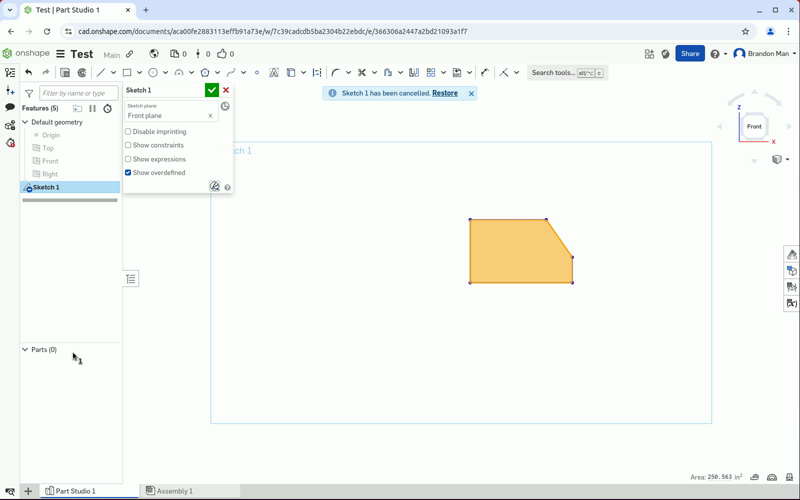
key(shift+e)
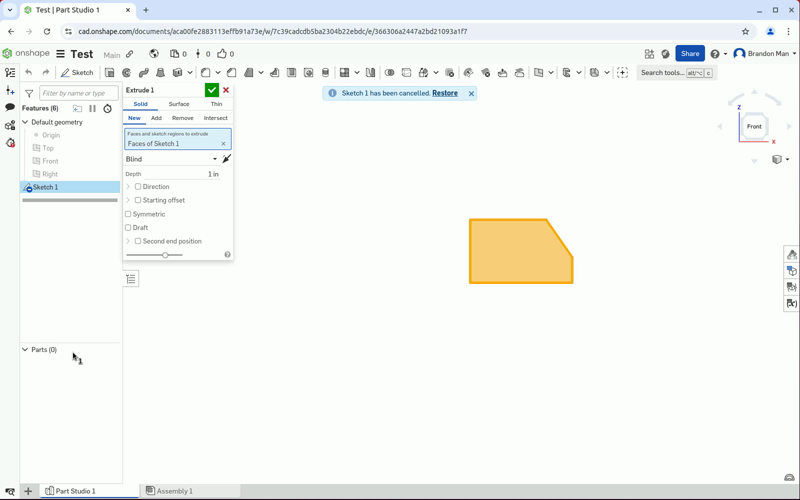
mouse_move(143, 106)
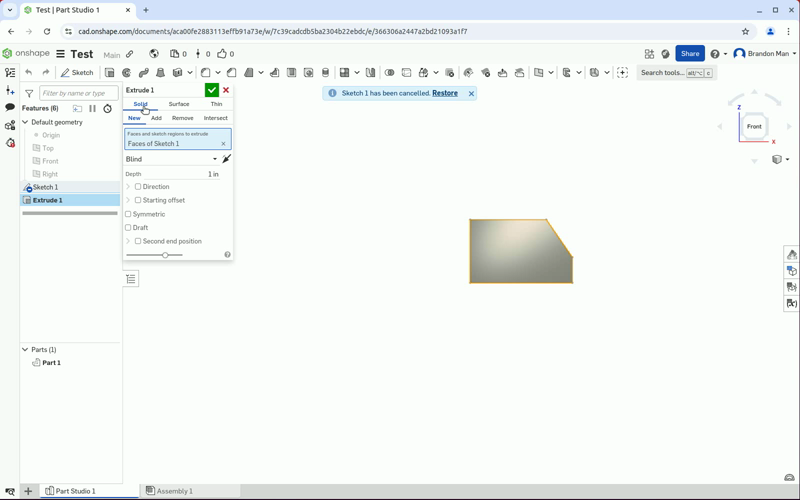
click(143, 106)
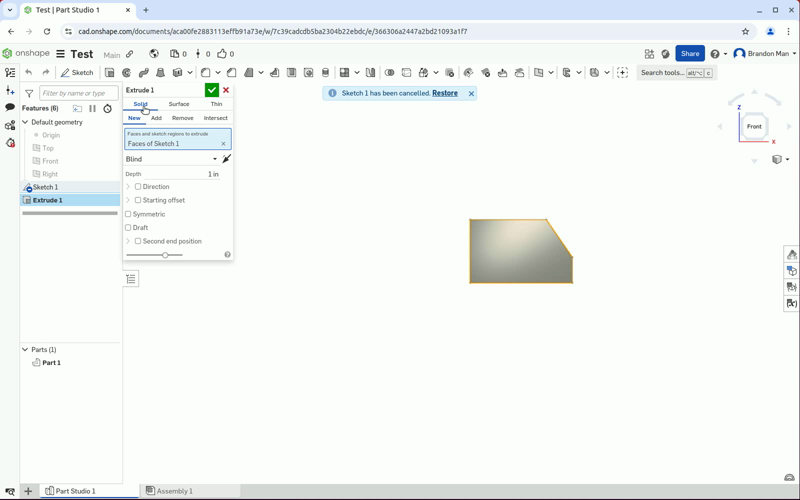
mouse_move(137, 120)
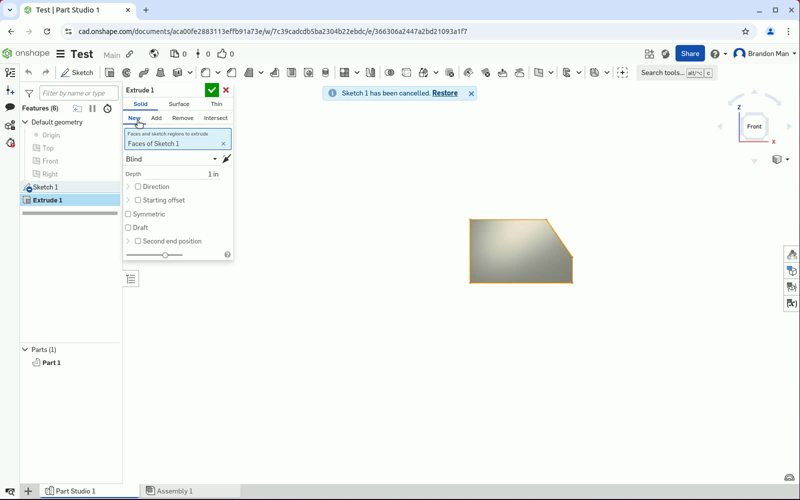
click(137, 120)
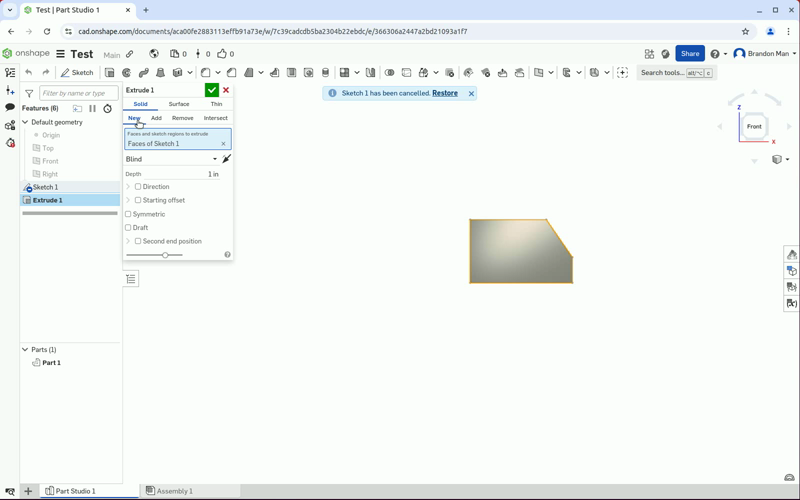
key(tab, 4)
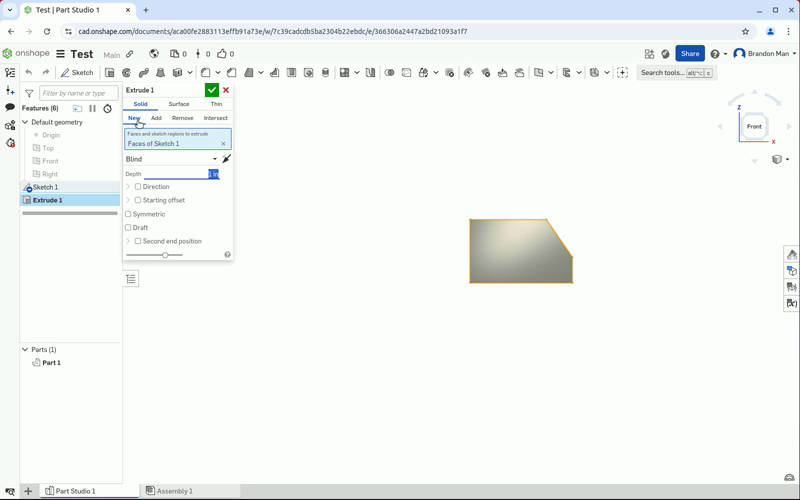
text(5.296)
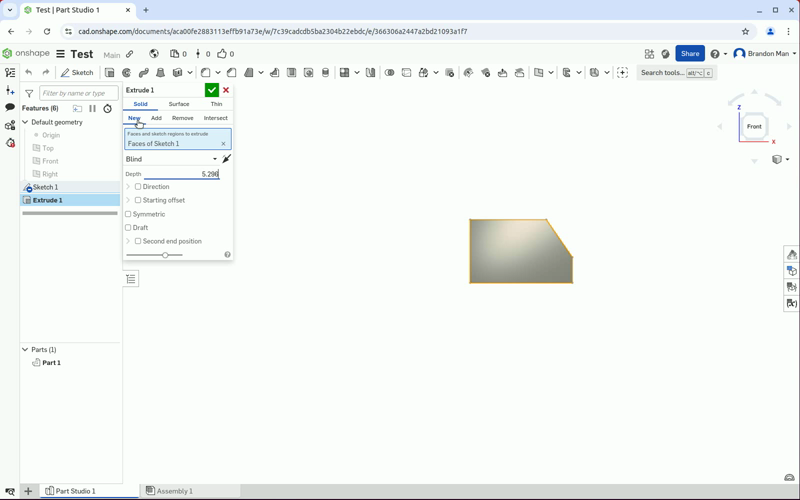
key(enter)
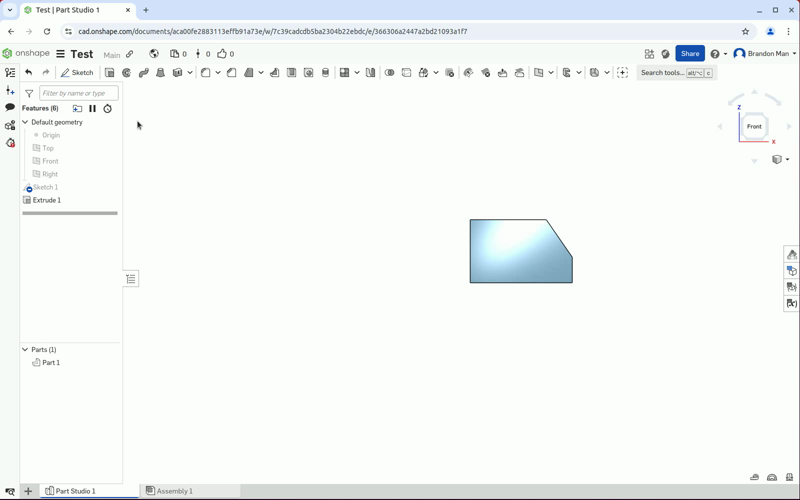
key(shift+h)
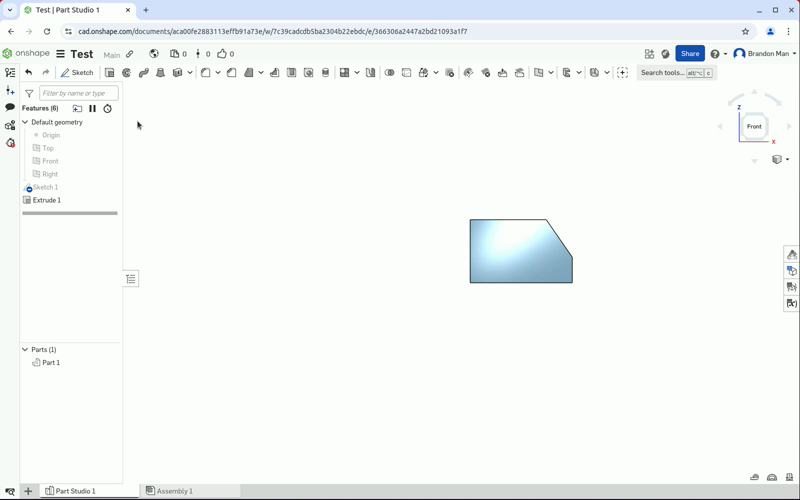
key(shift+h)
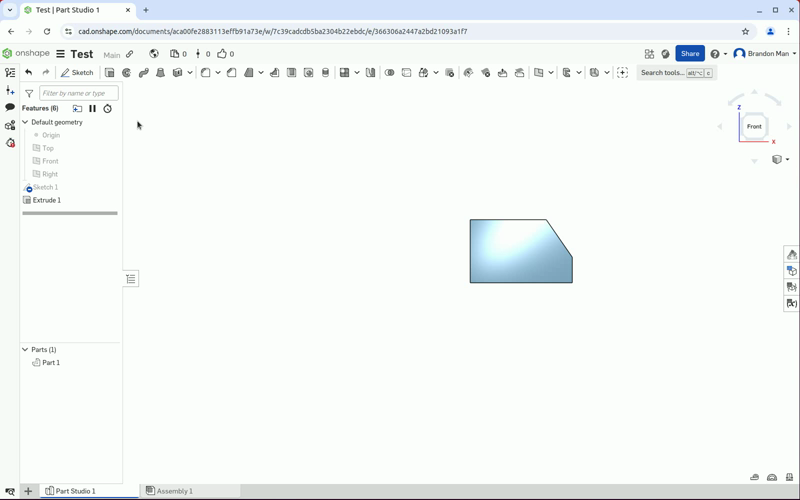
mouse_move(73, 189)
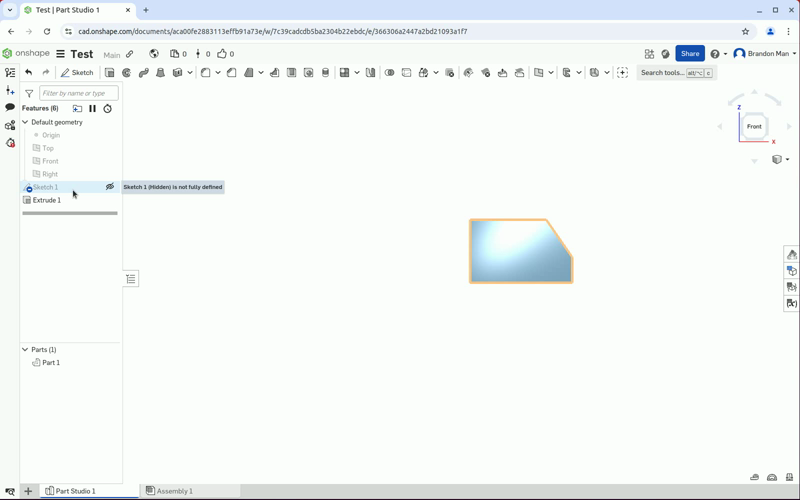
click(73, 189)
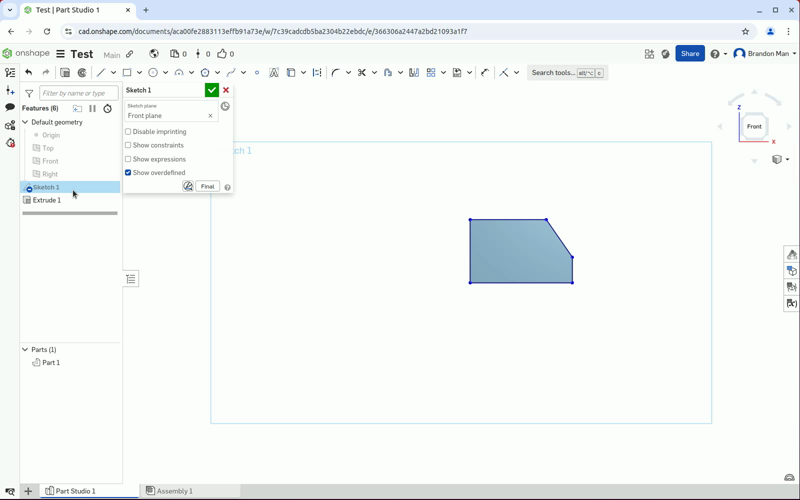
mouse_move(229, 92)
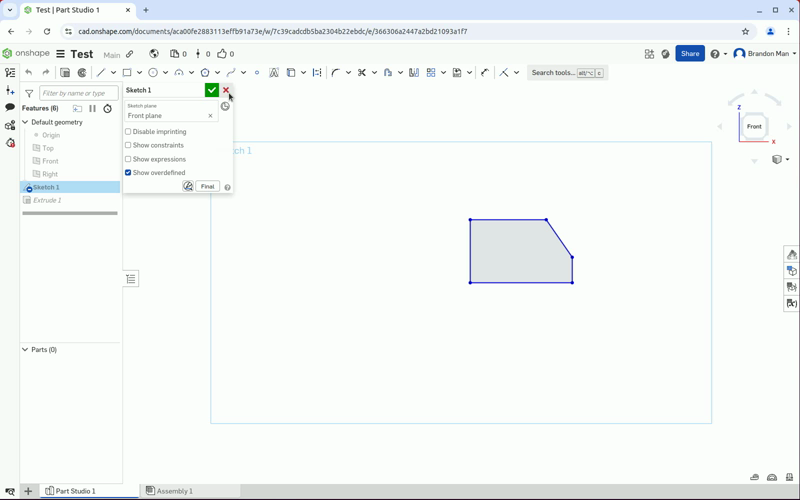
click(229, 92)
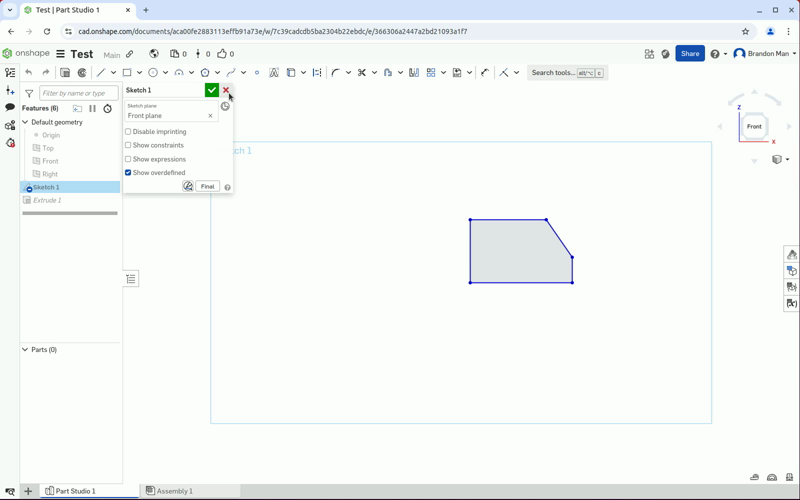
key(shift+s)
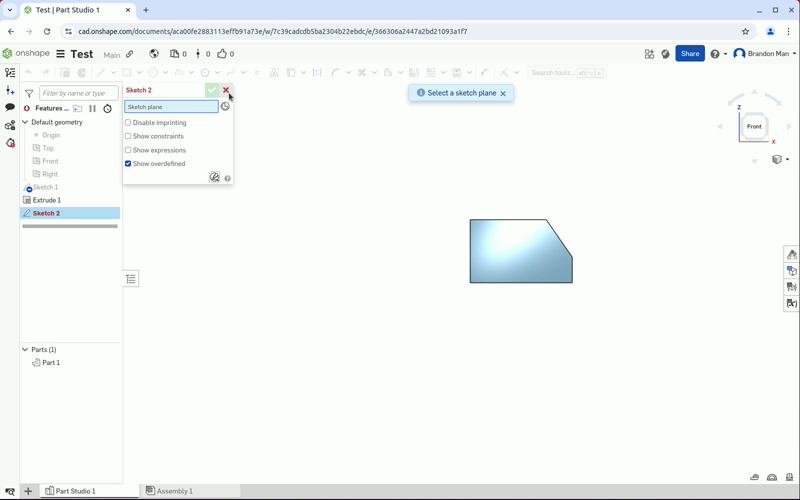
mouse_move(73, 163)
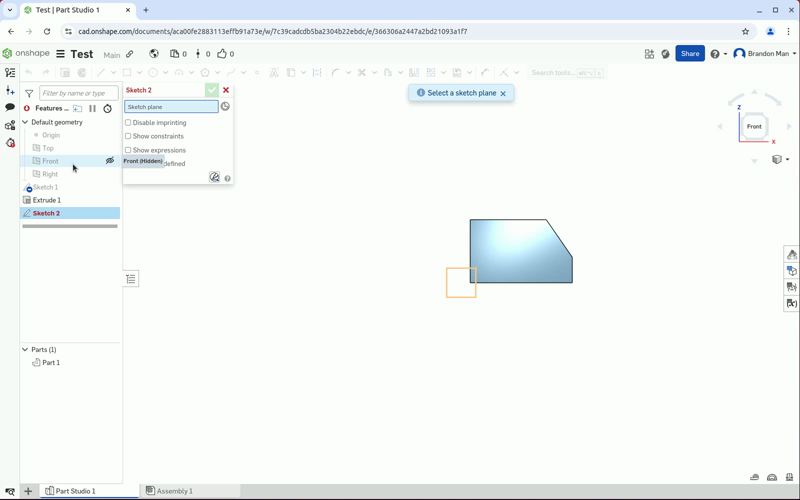
click(73, 163)
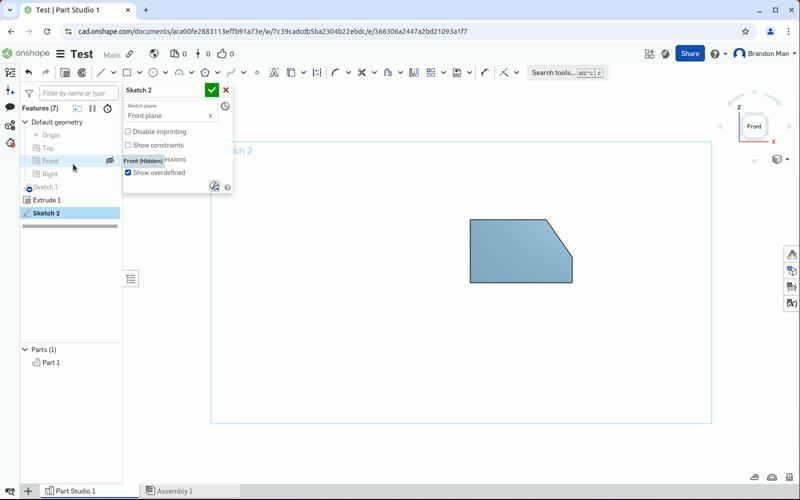
mouse_move(73, 352)
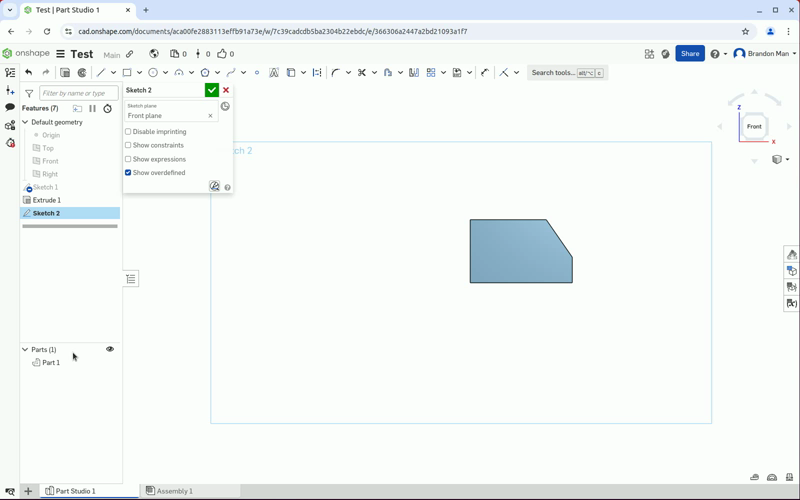
key(y)
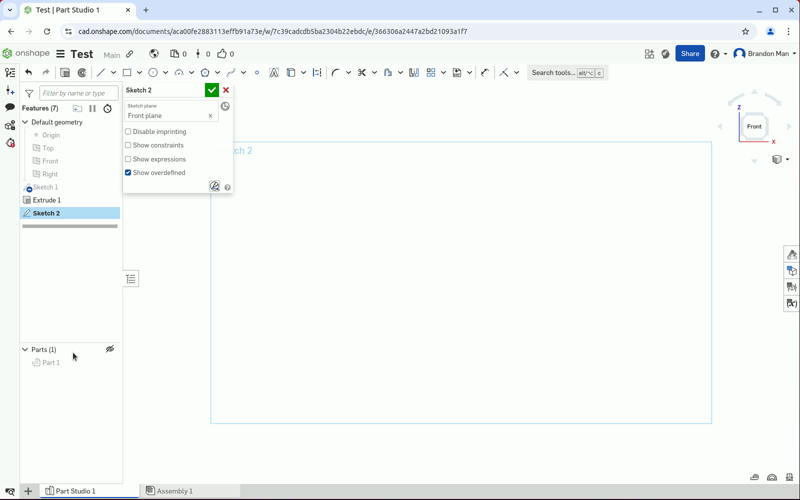
key(l)
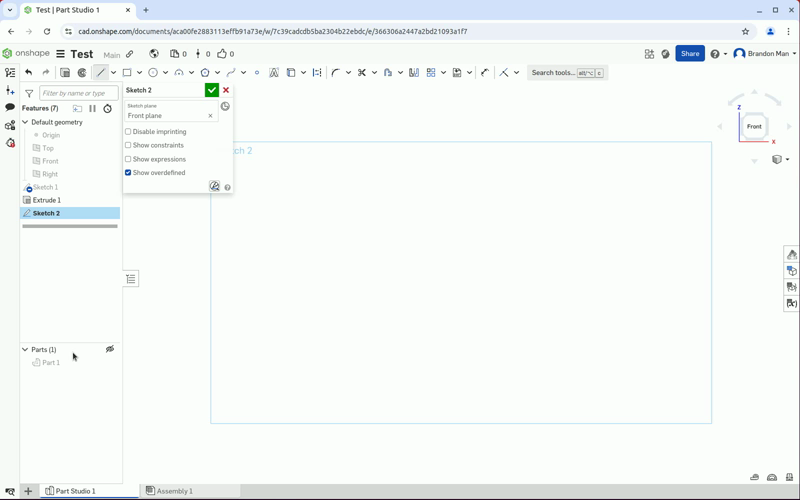
key_down(shift)
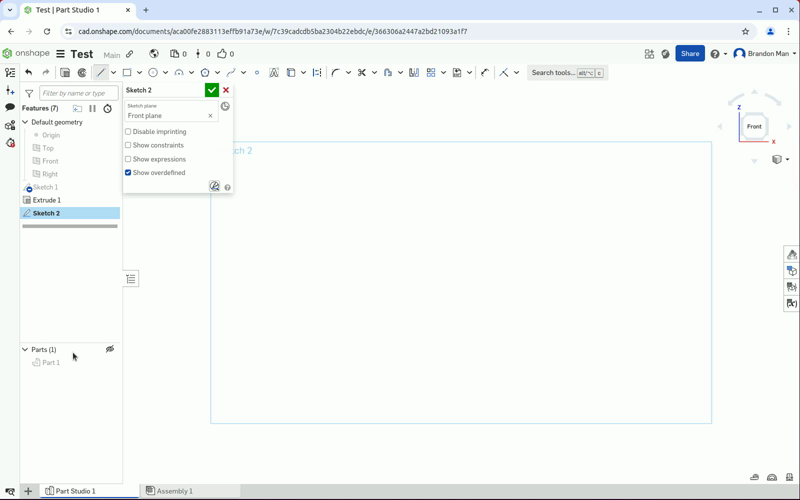
mouse_move(468, 282)
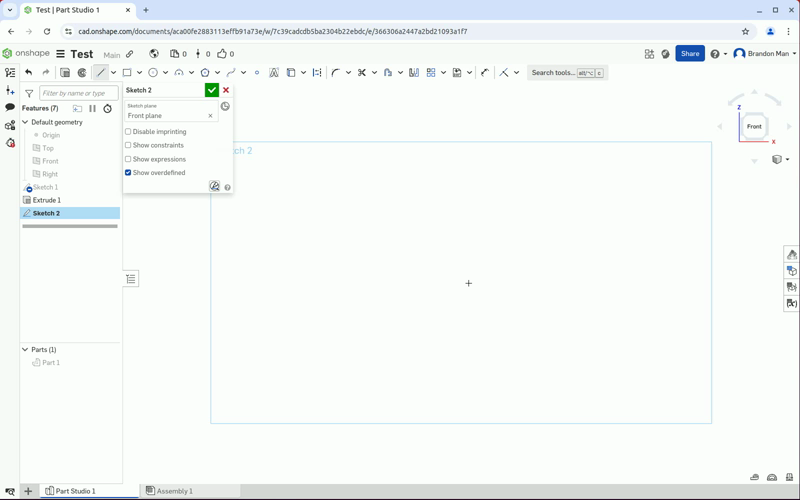
click(468, 282)
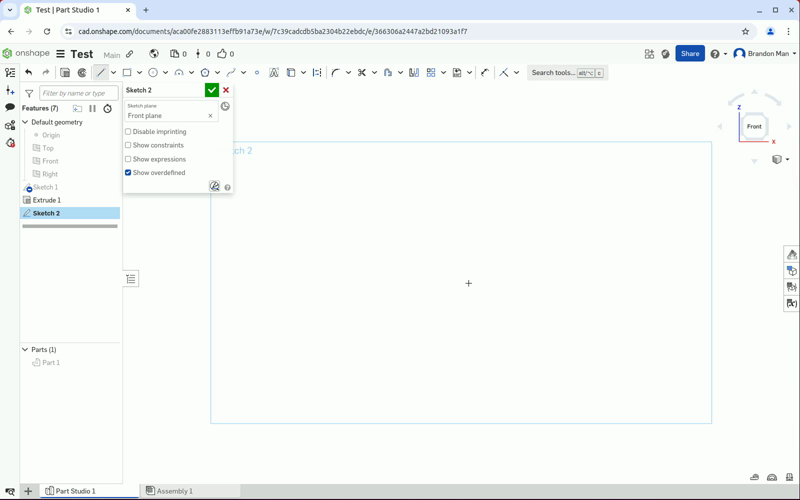
key_up(shift)
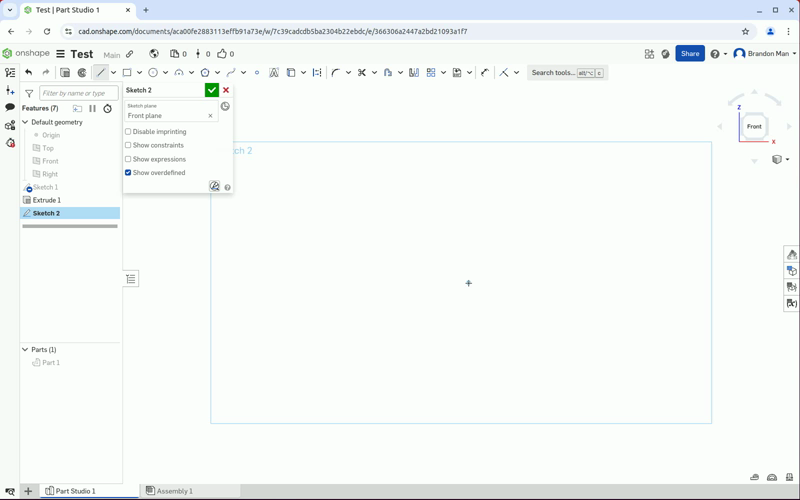
key_down(shift)
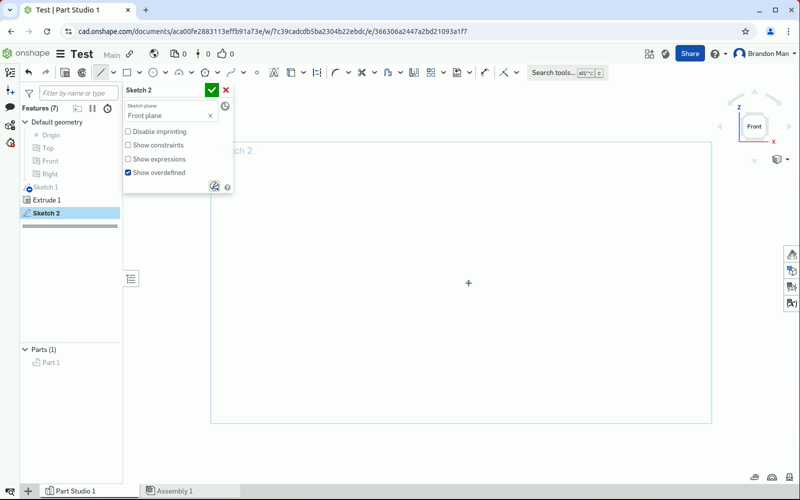
mouse_move(572, 282)
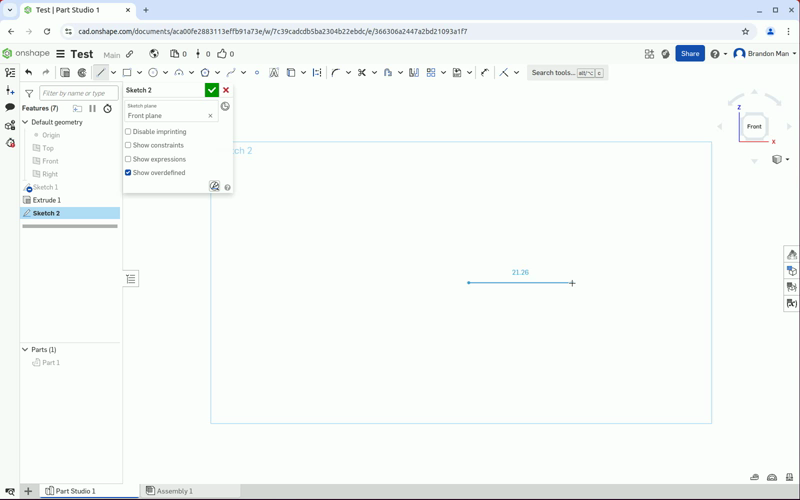
click(572, 282)
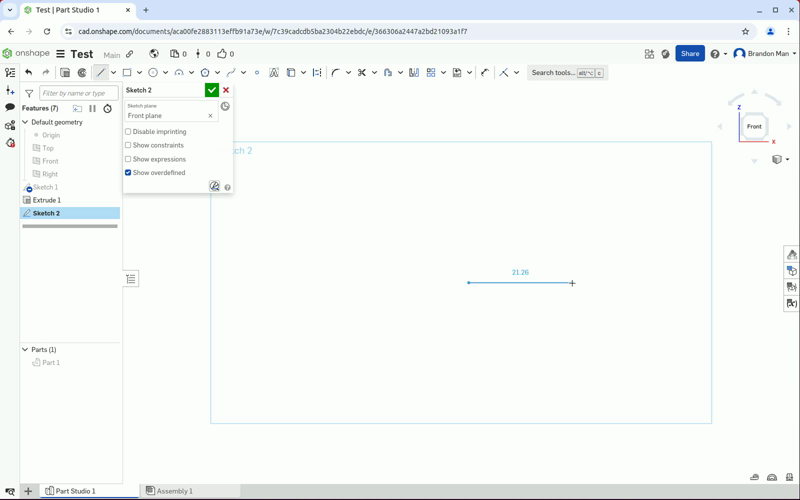
key_up(shift)
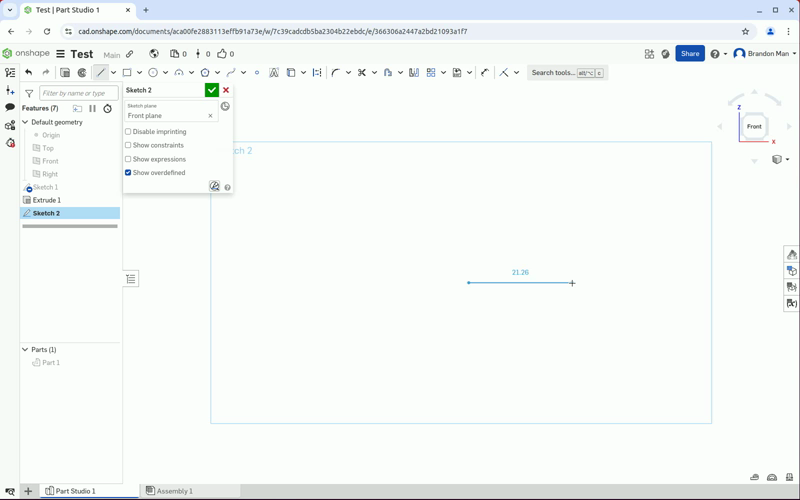
key_down(shift)
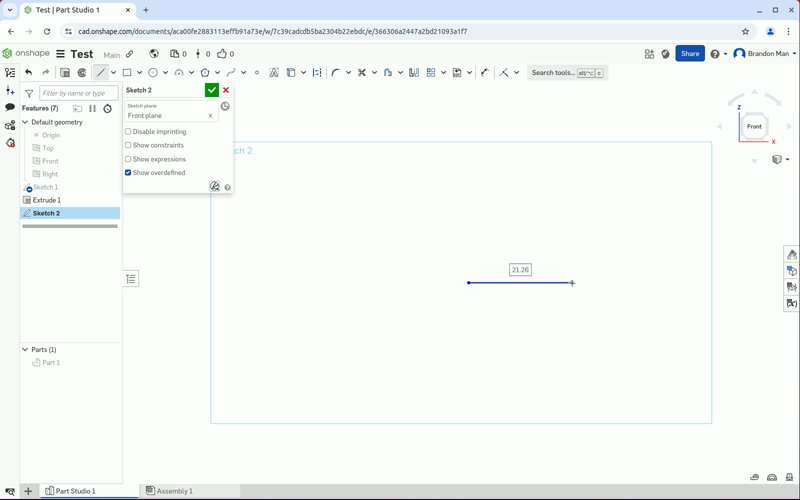
mouse_move(589, 282)
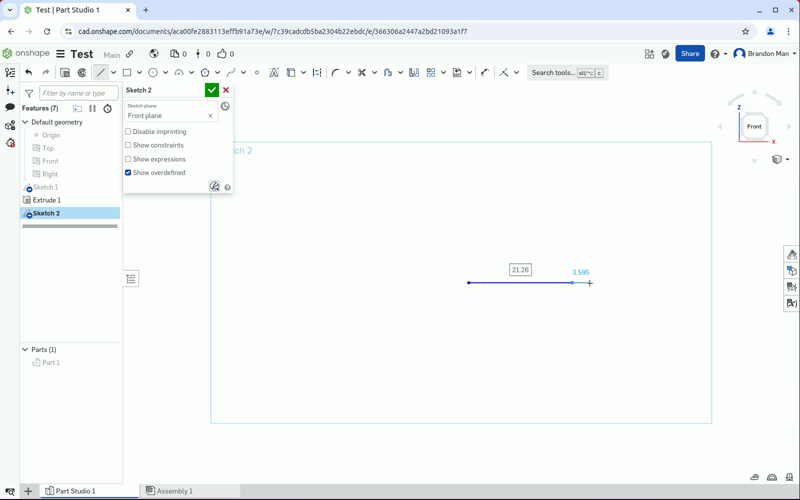
mouse_move(573, 258)
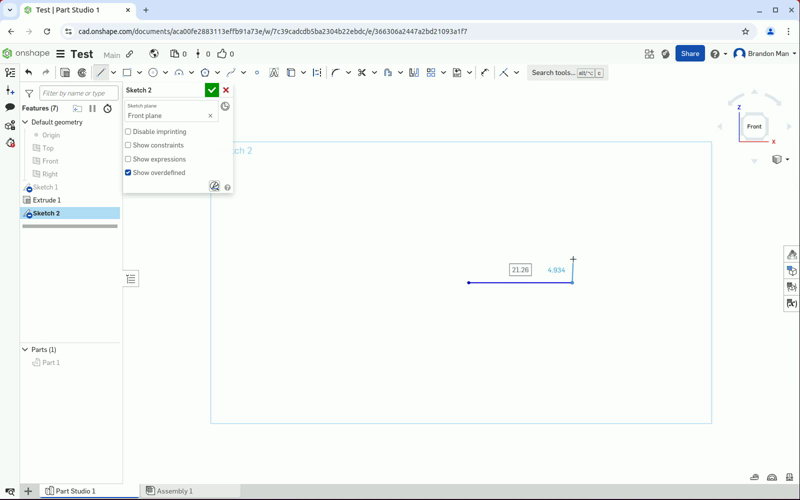
click(573, 258)
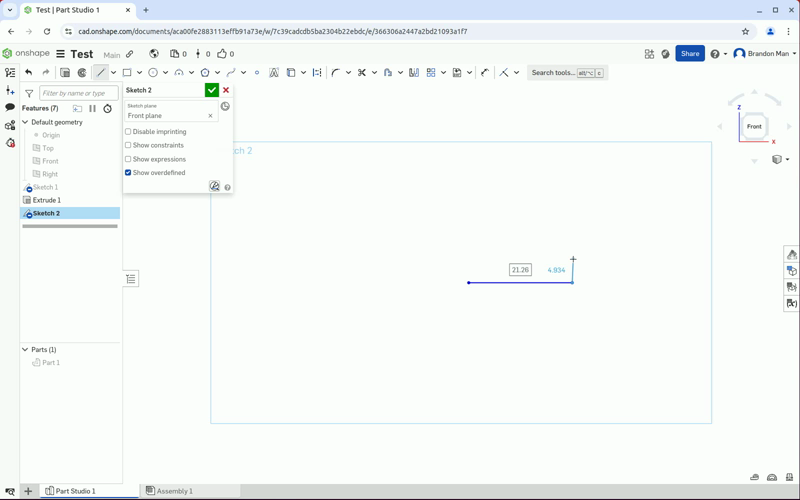
key_up(shift)
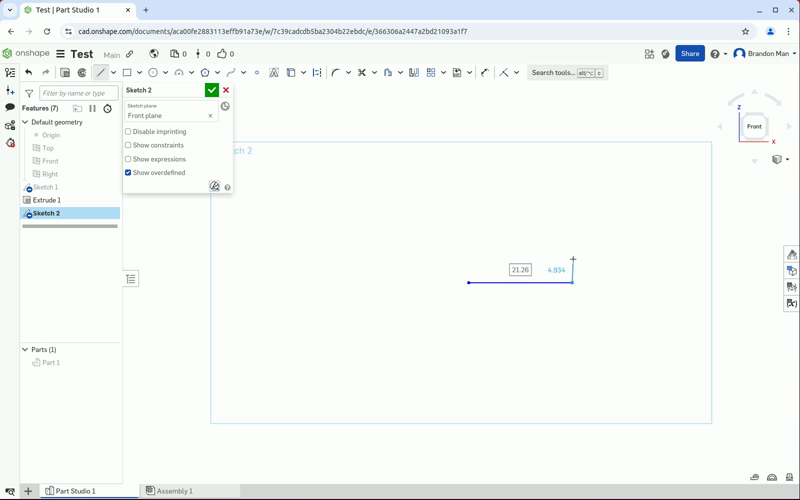
key_down(shift)
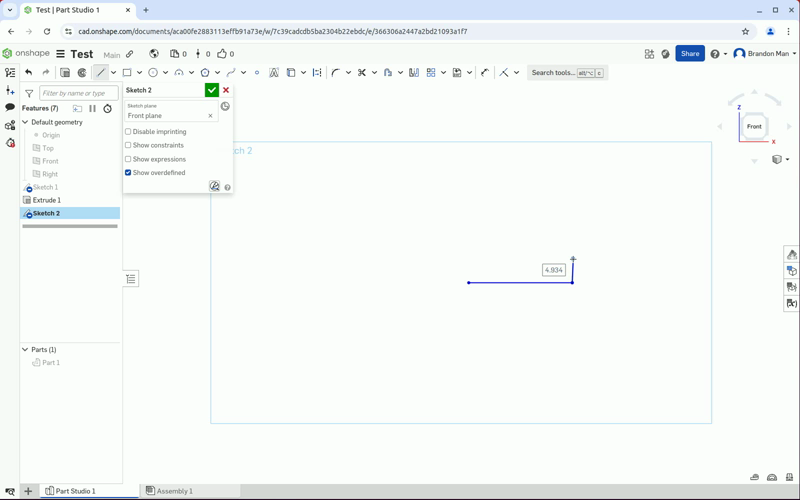
mouse_move(589, 258)
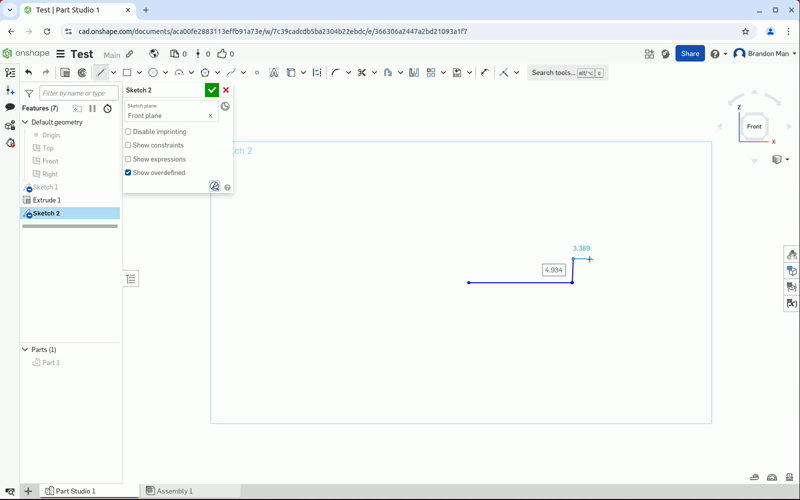
mouse_move(547, 219)
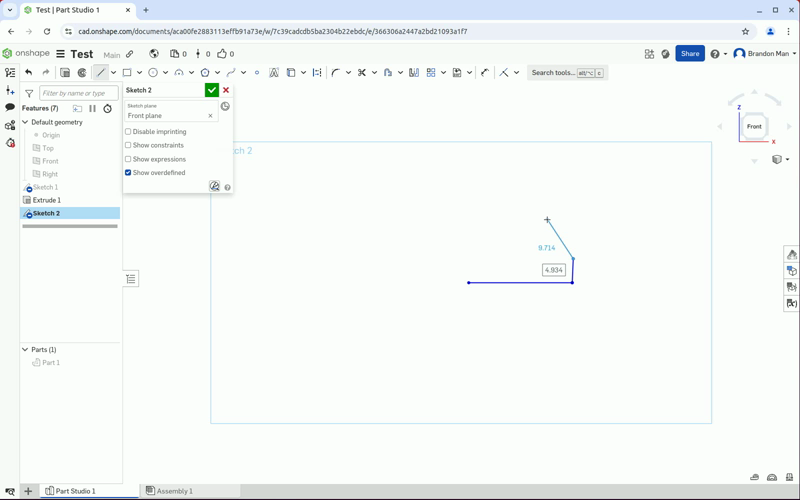
click(547, 219)
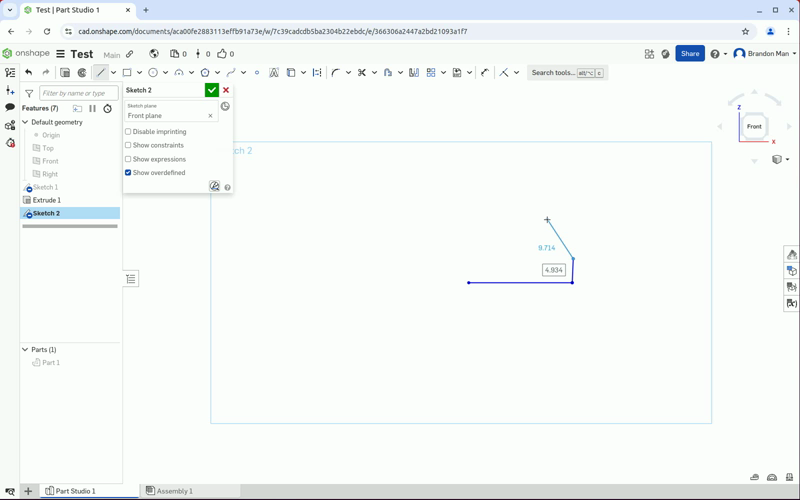
key_up(shift)
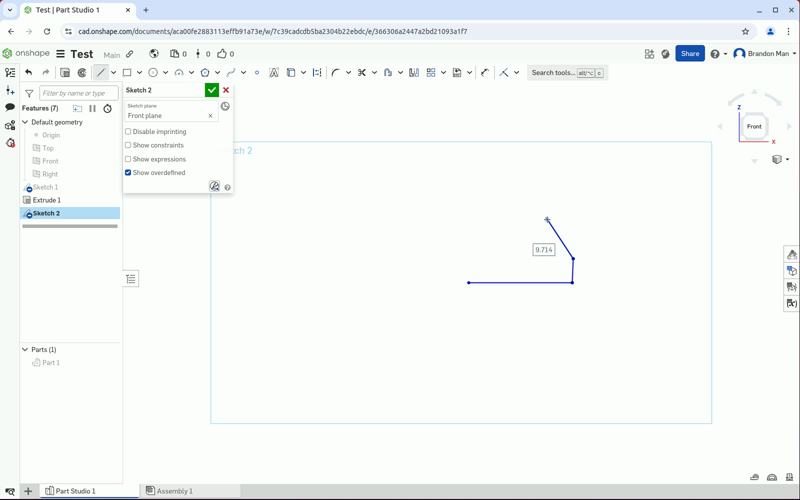
key_down(shift)
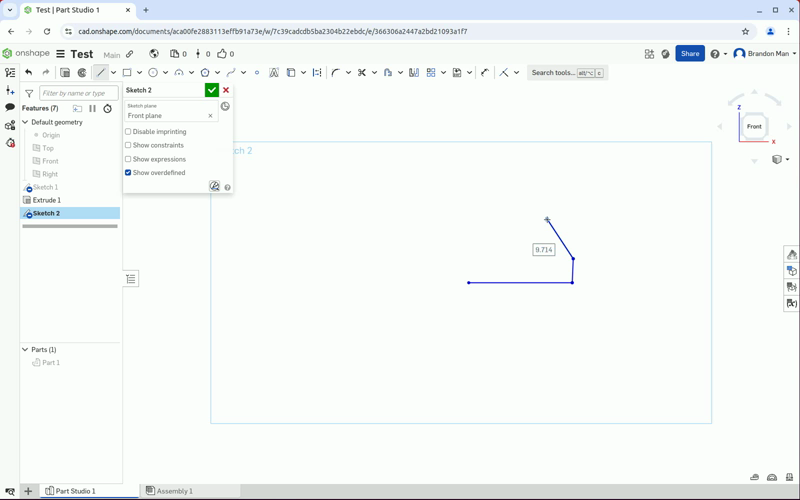
mouse_move(468, 219)
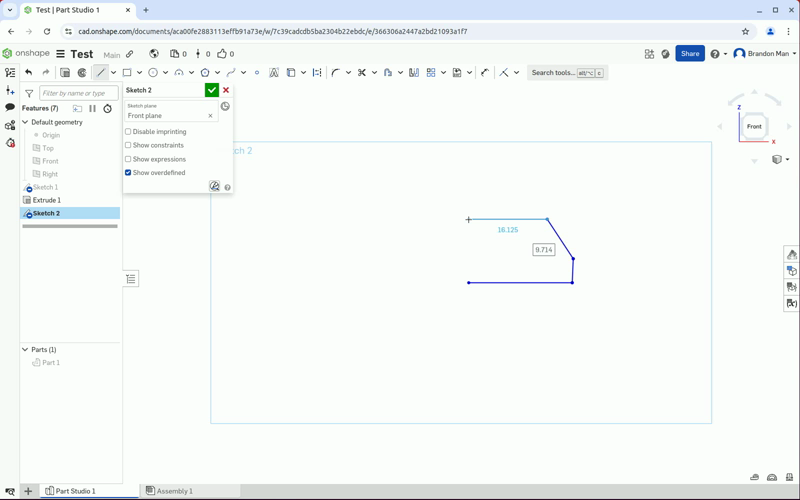
click(468, 219)
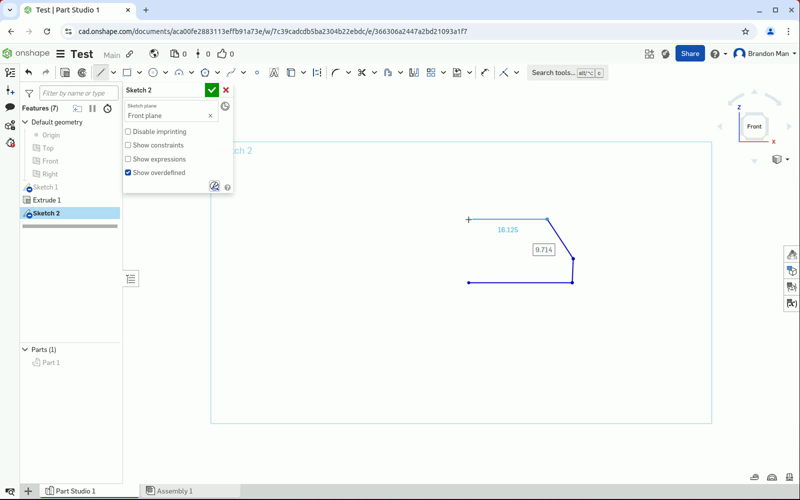
key_up(shift)
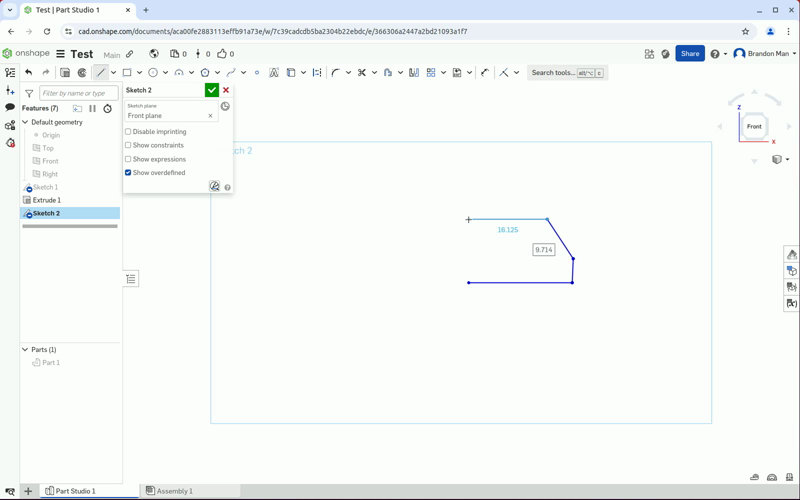
key_down(shift)
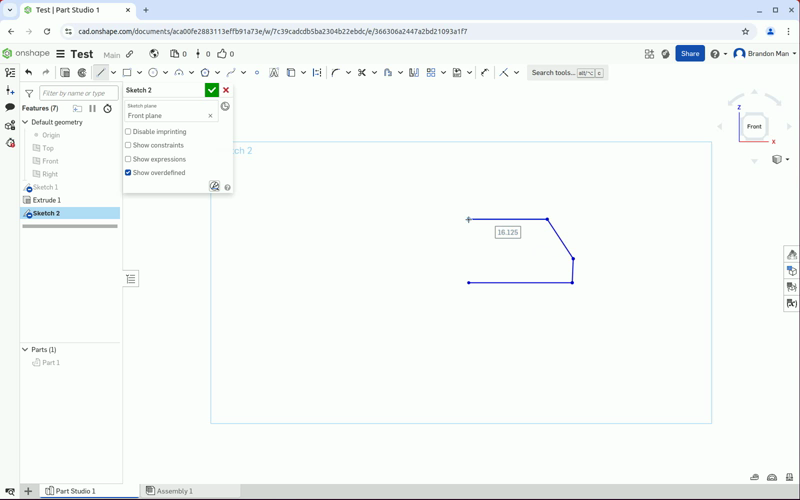
mouse_move(468, 282)
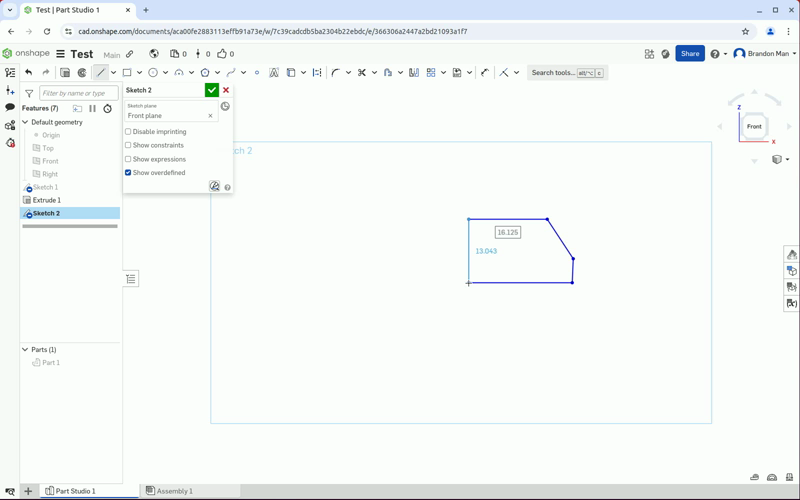
key_up(shift)
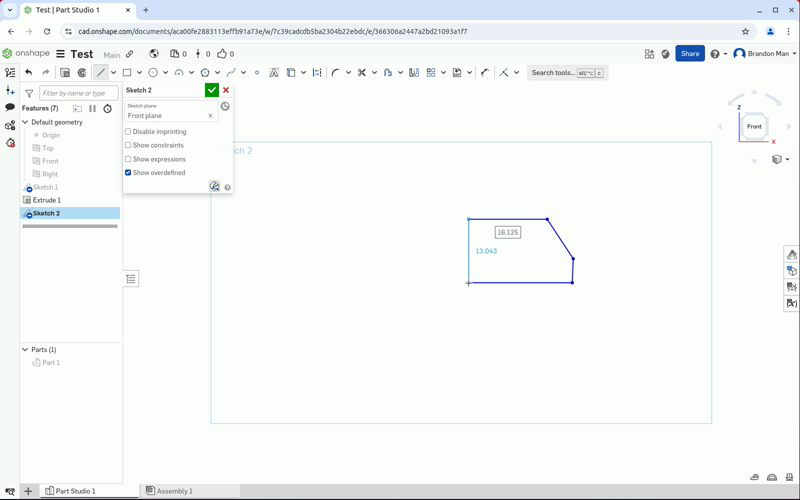
click(468, 282)
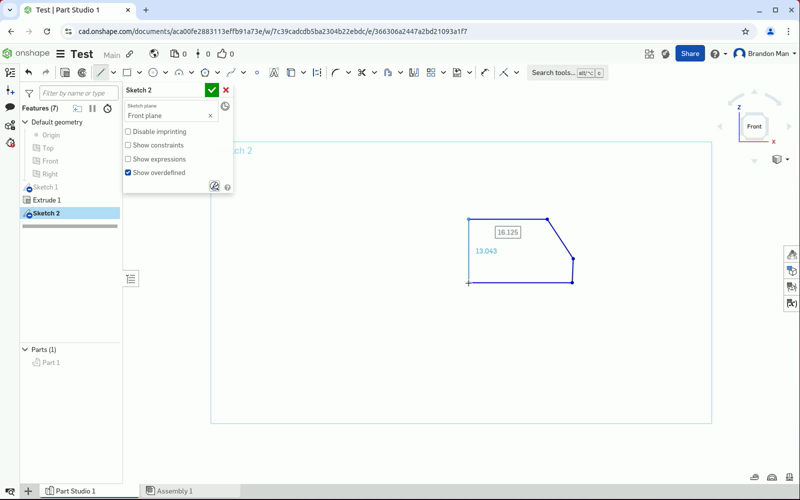
key(esc)
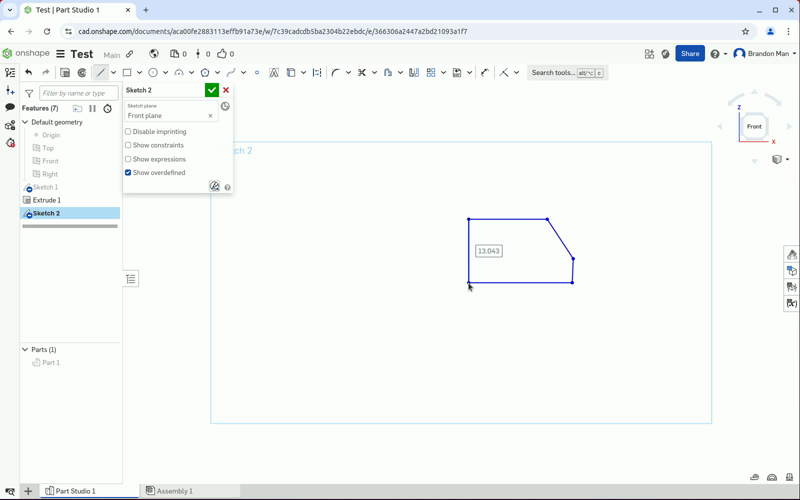
mouse_move(551, 274)
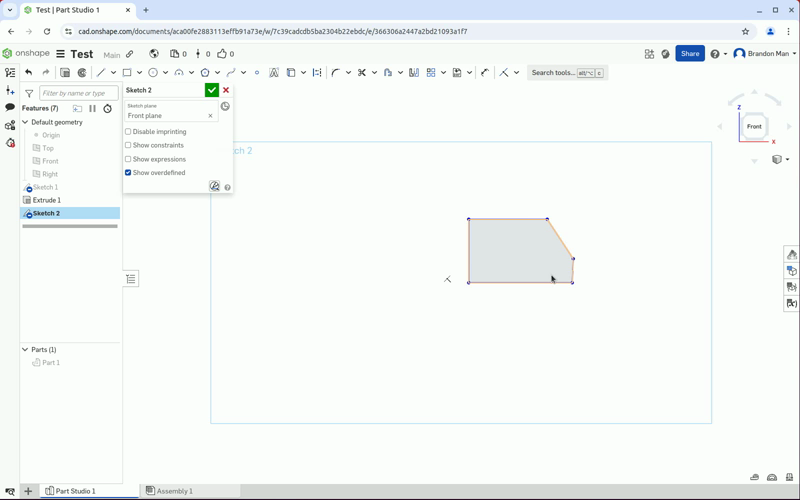
click(551, 274)
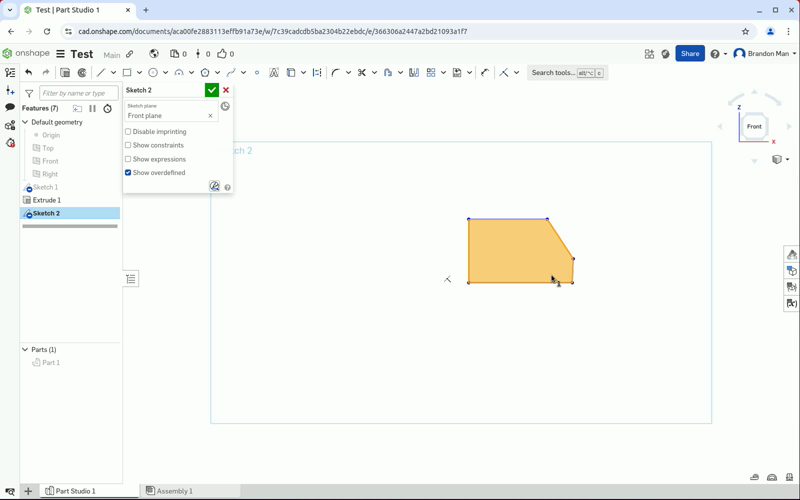
mouse_move(73, 352)
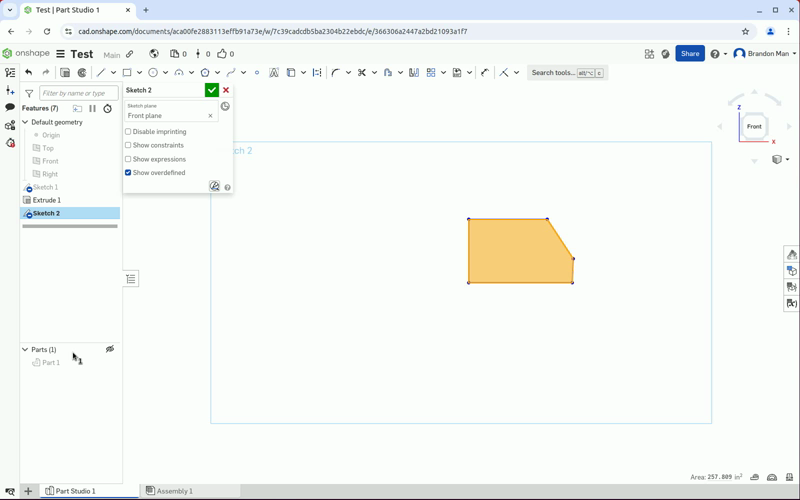
key(shift+y)
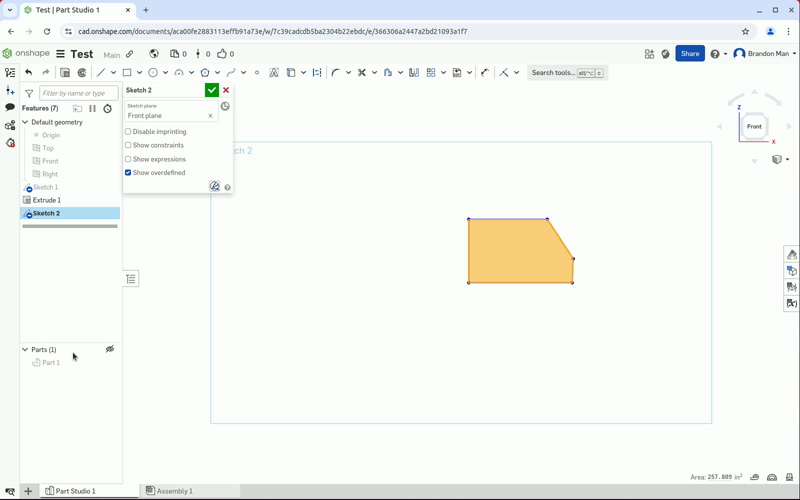
key(shift+e)
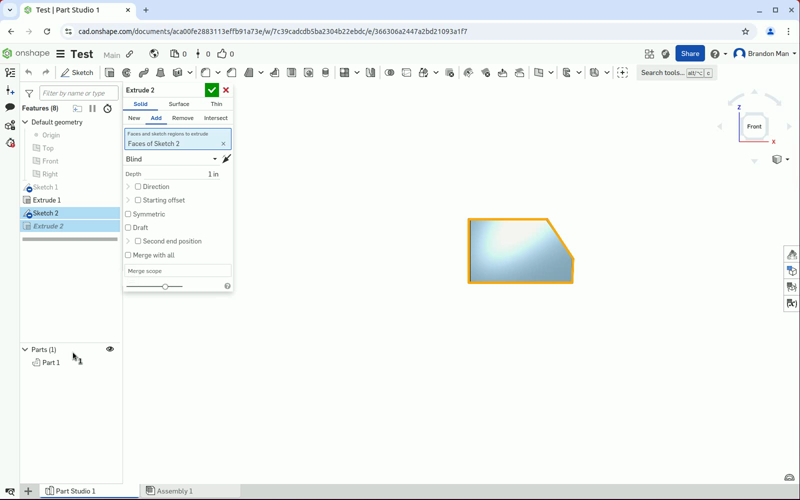
mouse_move(143, 106)
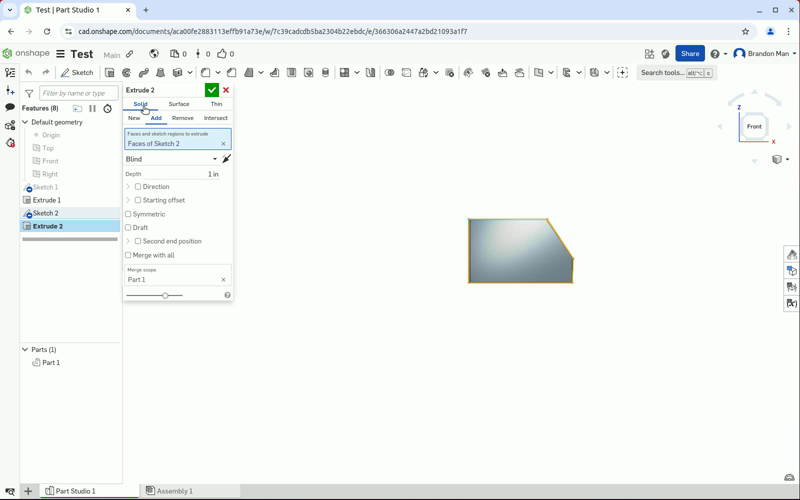
click(143, 106)
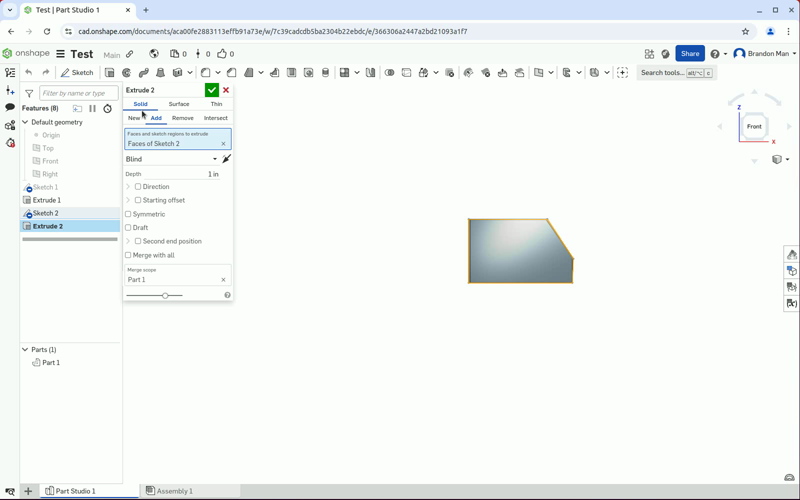
mouse_move(137, 120)
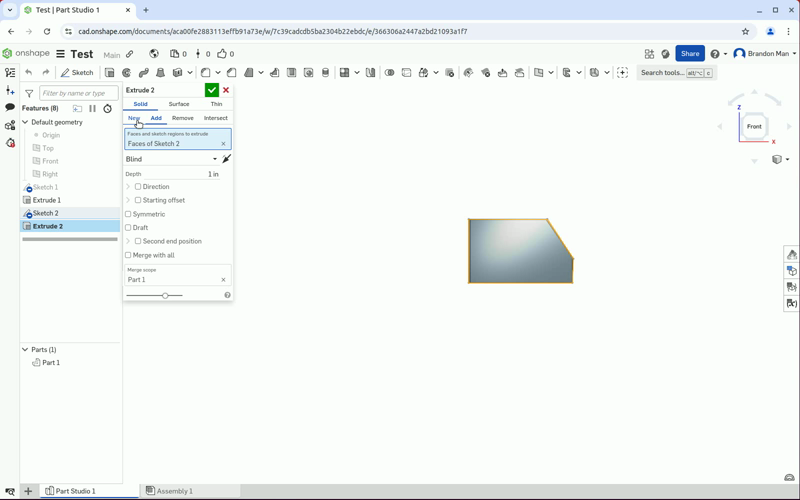
click(137, 120)
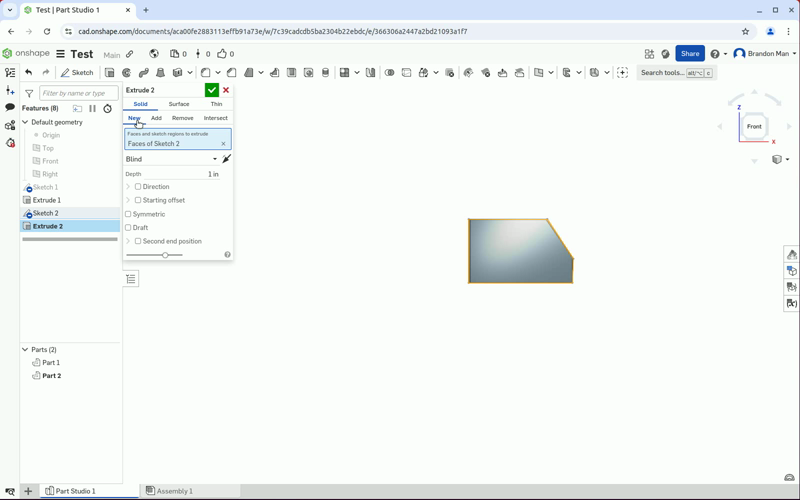
key(tab, 4)
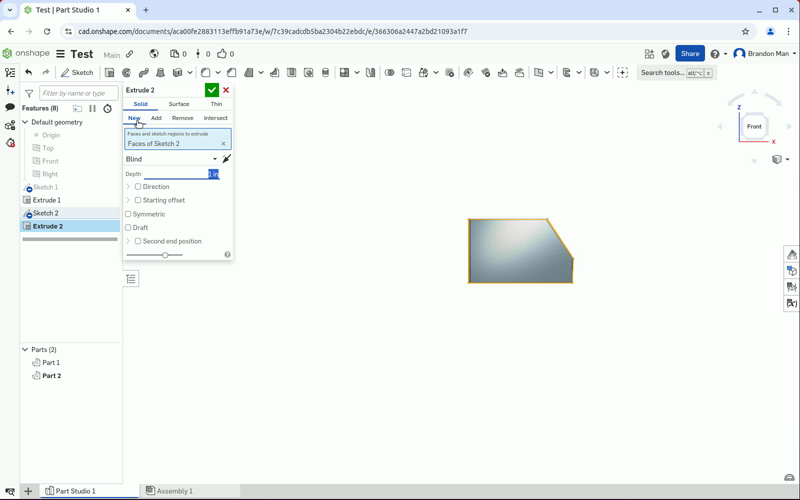
text(-7.943)
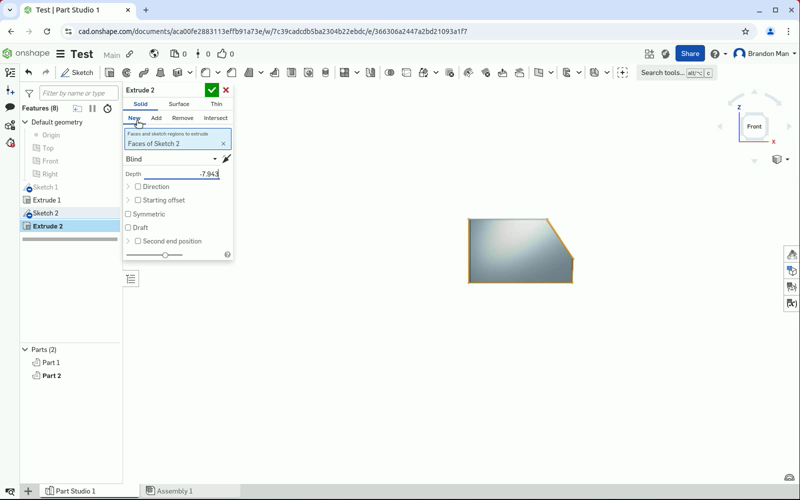
key(enter)
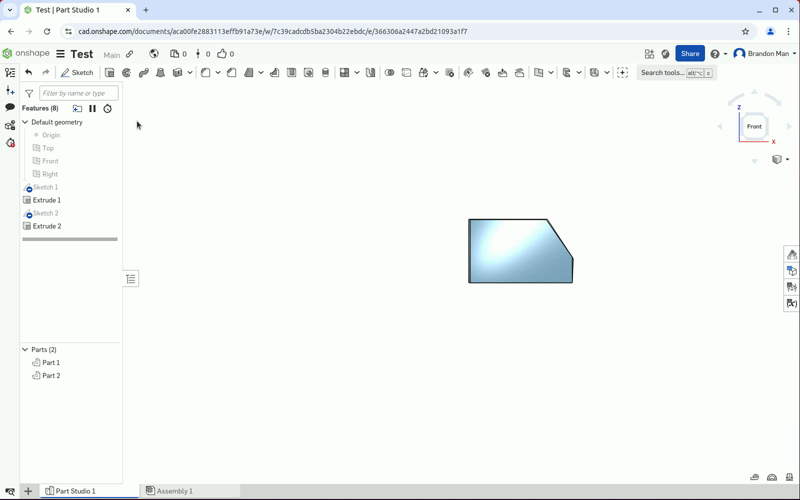
key(shift+h)
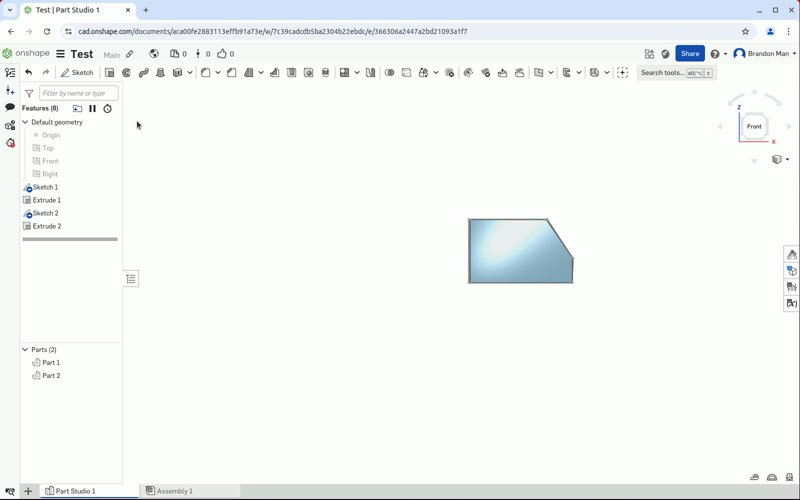
key(shift+h)
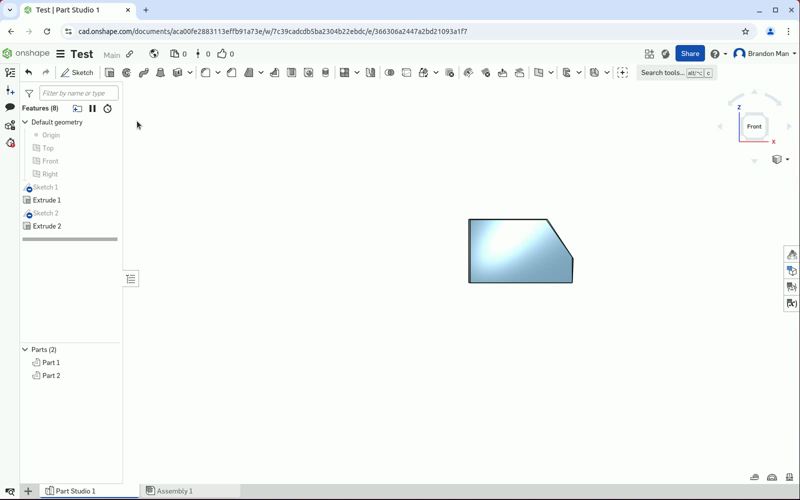
mouse_move(73, 189)
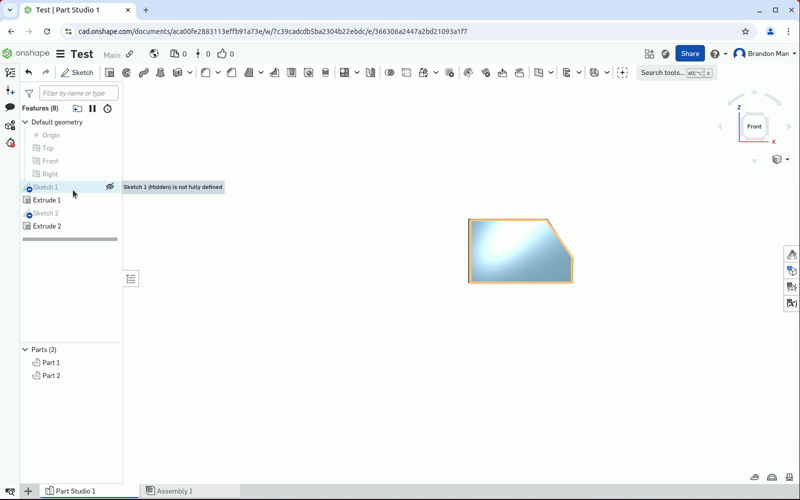
click(73, 189)
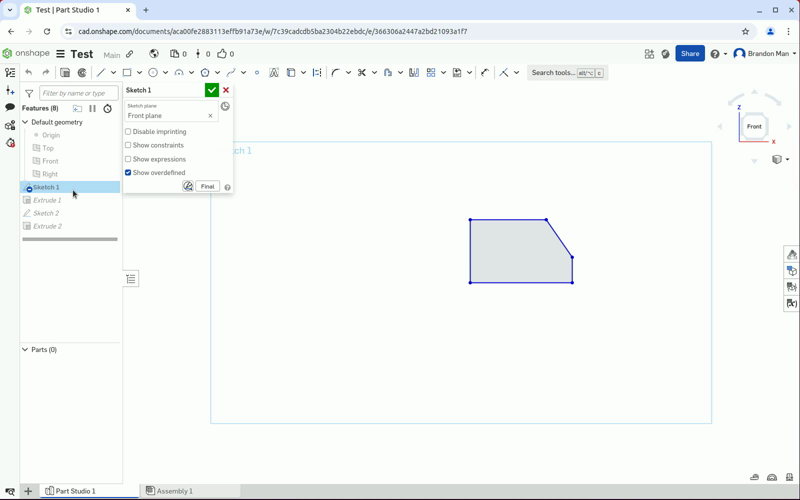
mouse_move(229, 92)
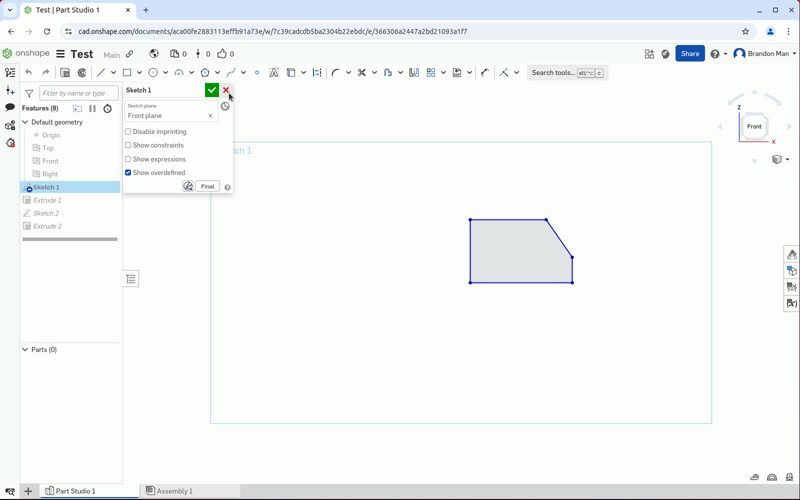
click(229, 92)
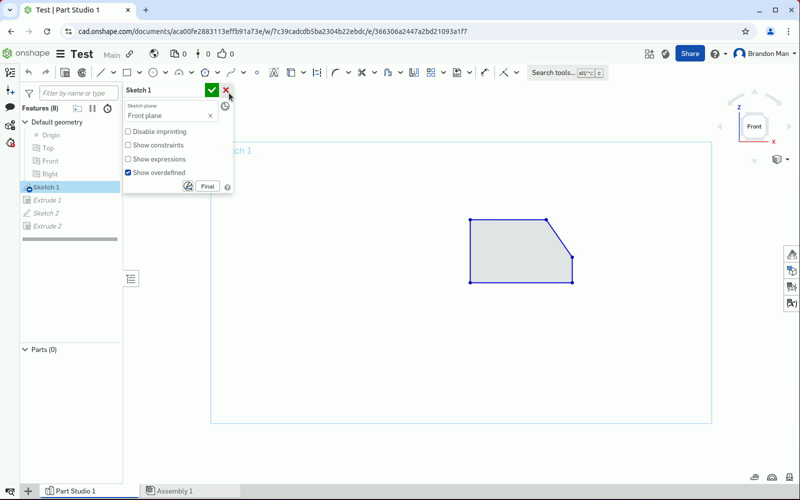
key(shift+s)
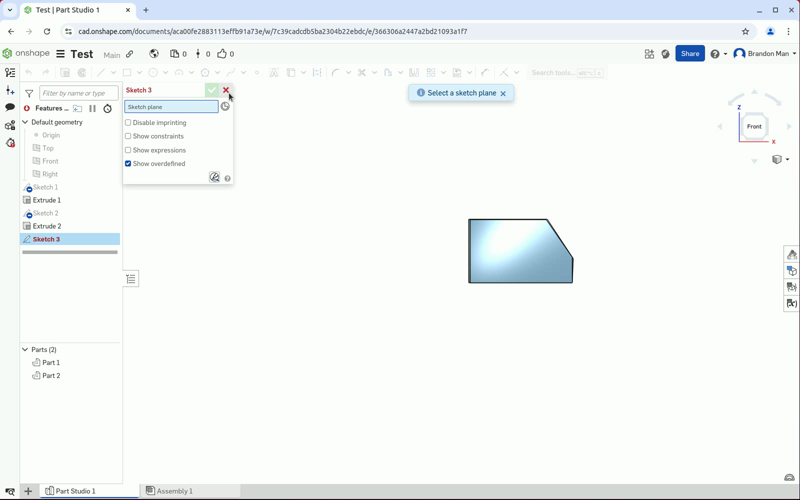
mouse_move(73, 163)
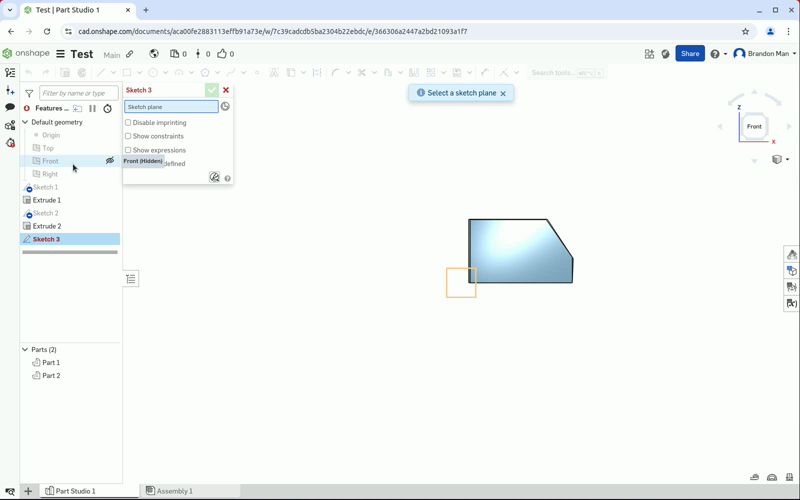
click(73, 163)
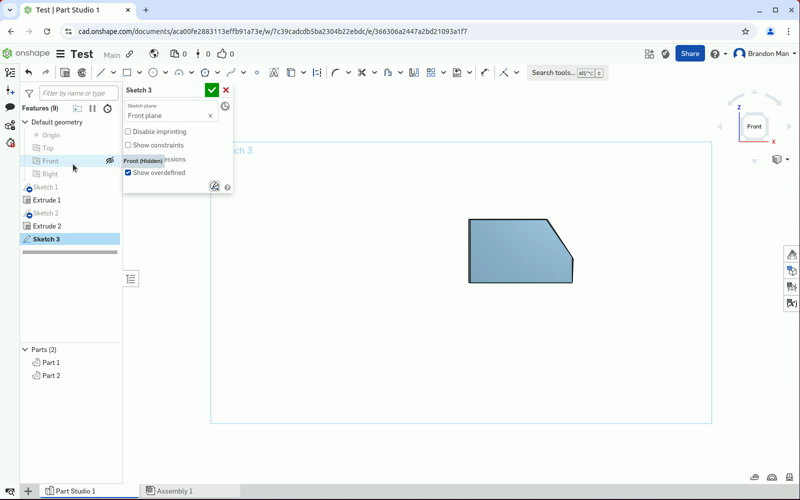
mouse_move(73, 352)
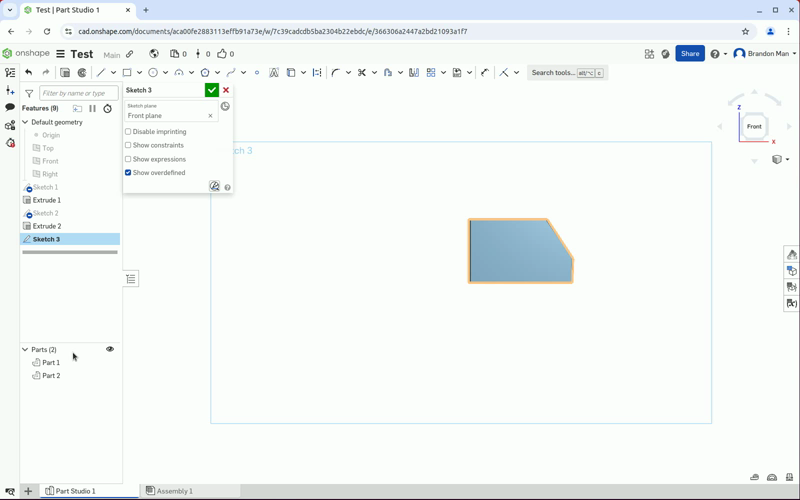
key(y)
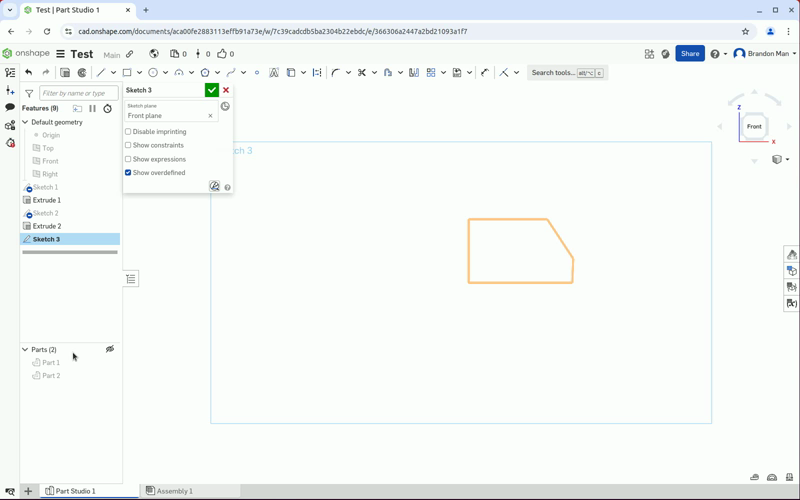
key(l)
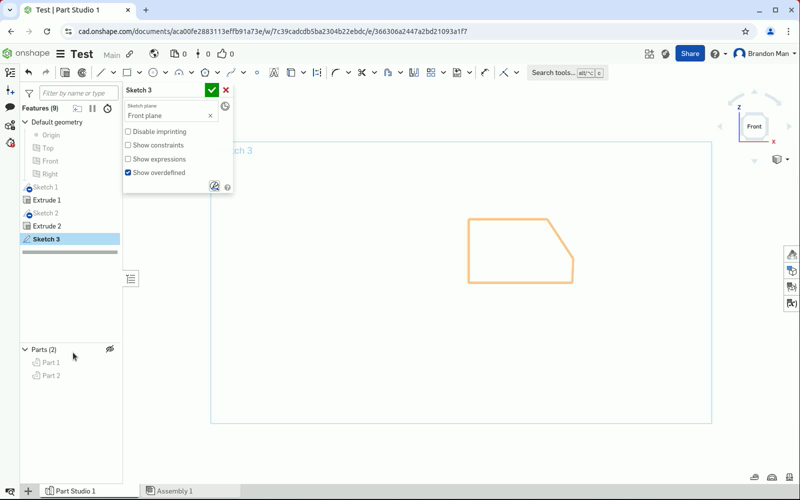
key_down(shift)
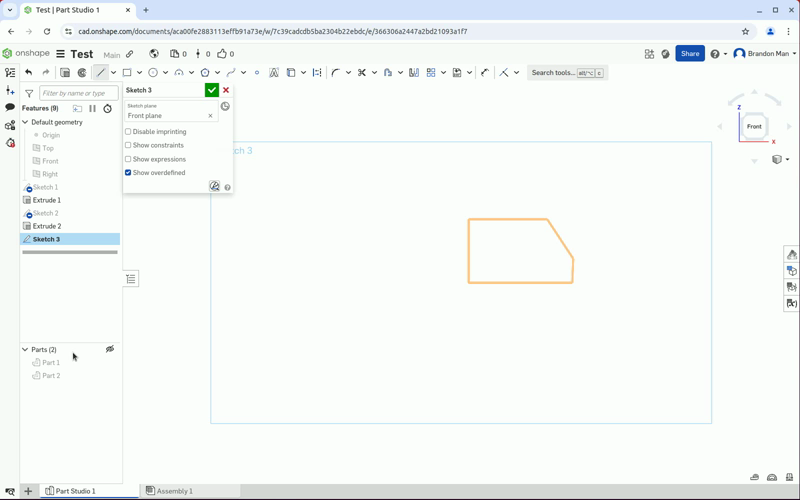
mouse_move(468, 257)
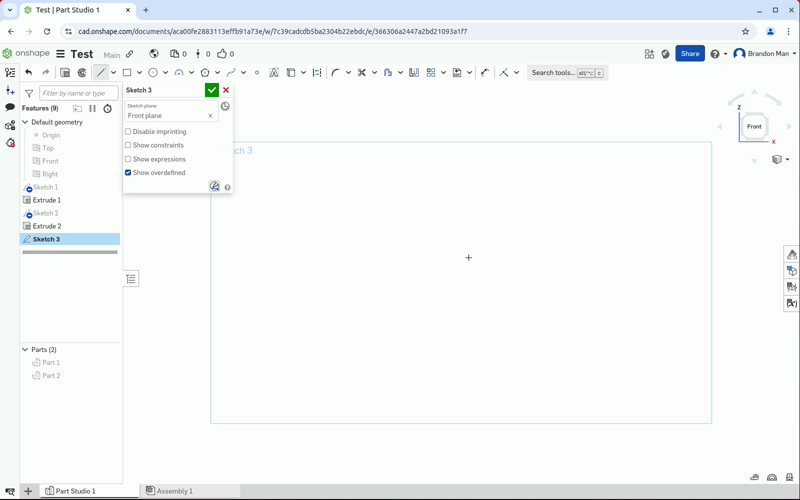
click(468, 257)
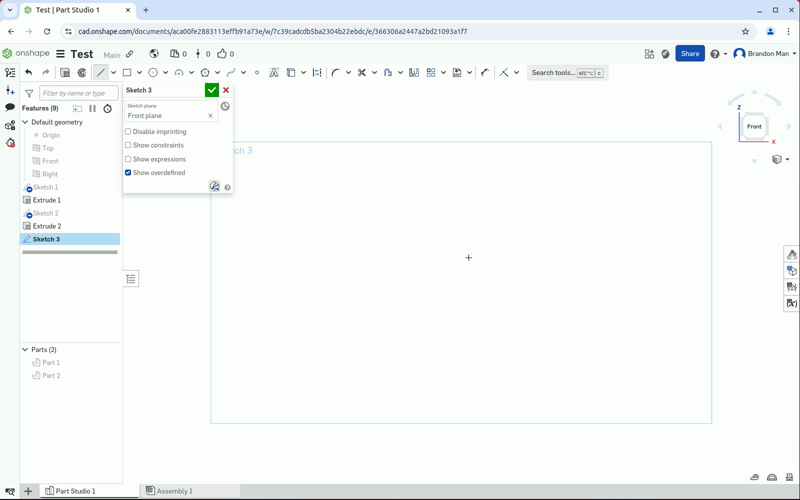
key_up(shift)
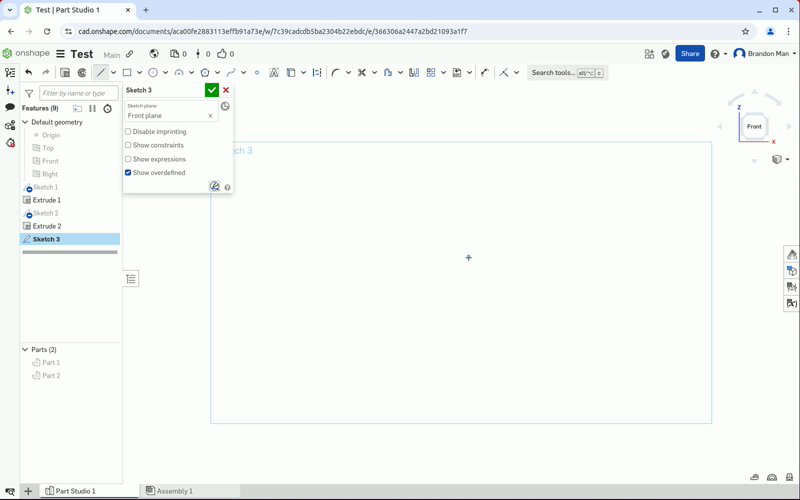
key_down(shift)
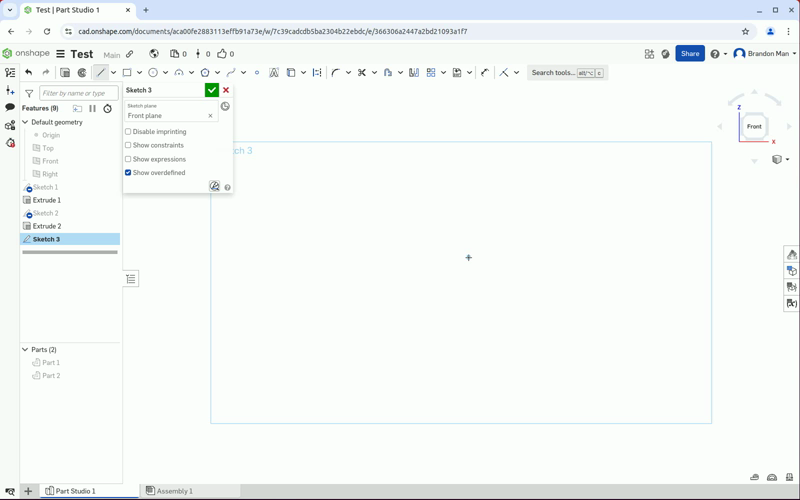
mouse_move(498, 257)
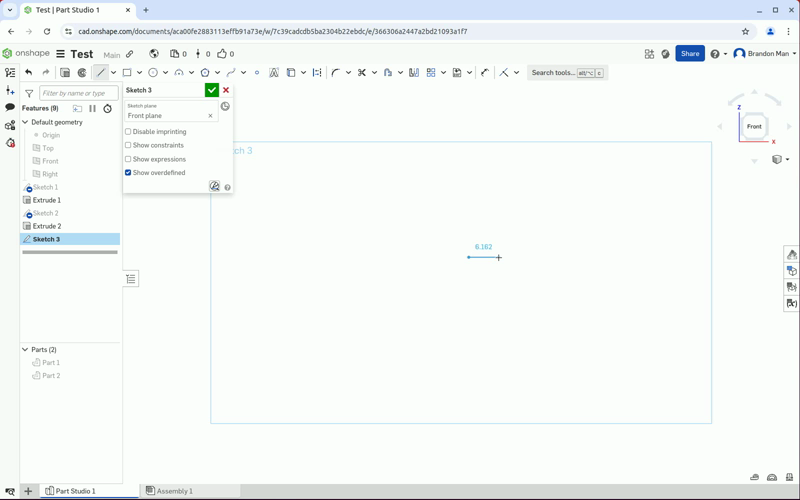
mouse_move(508, 257)
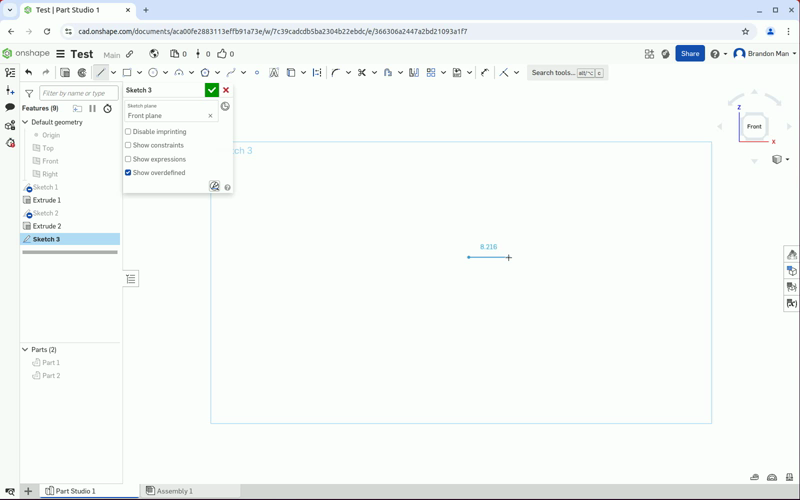
click(508, 257)
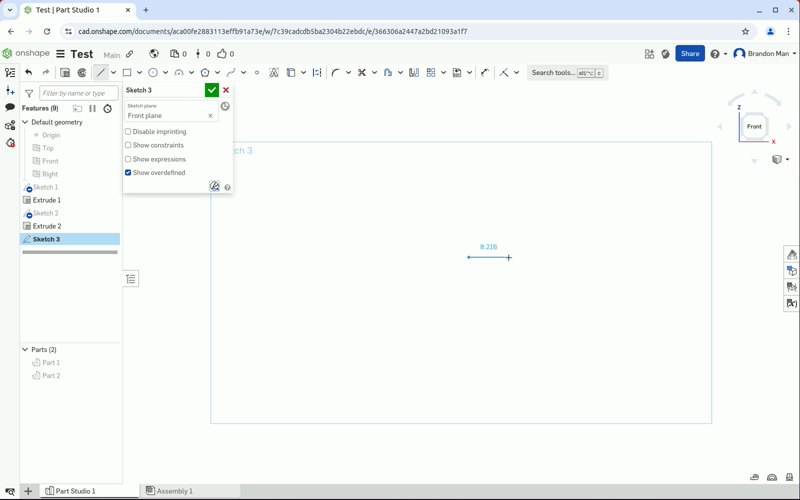
key_up(shift)
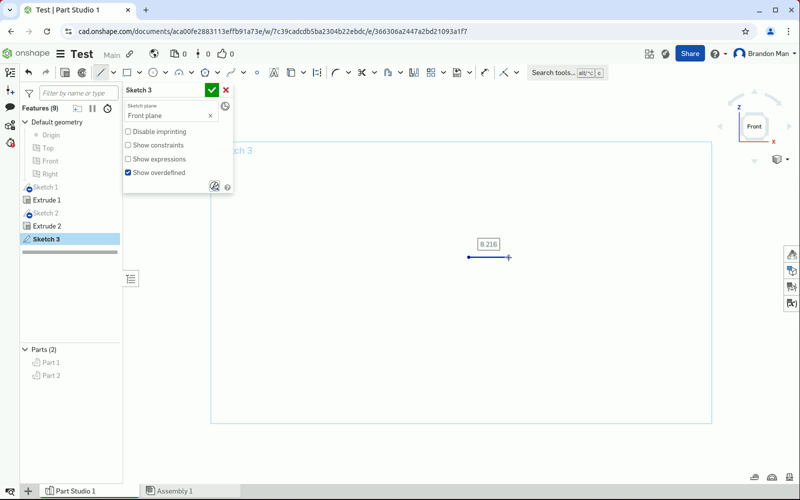
key_down(shift)
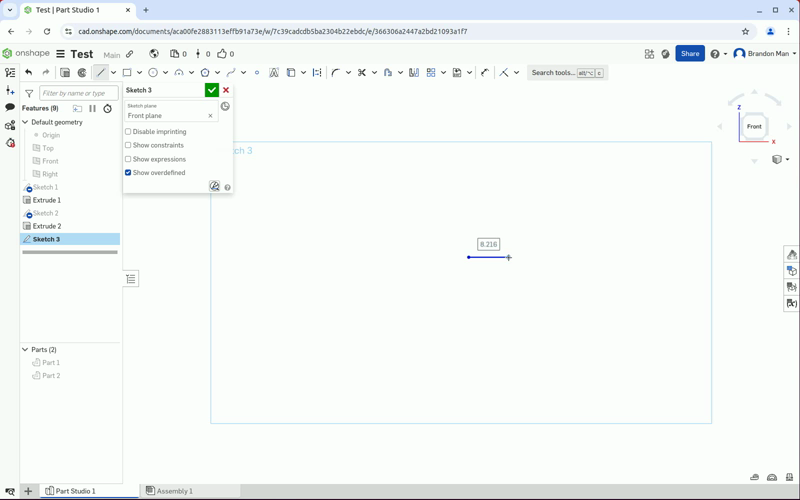
mouse_move(538, 257)
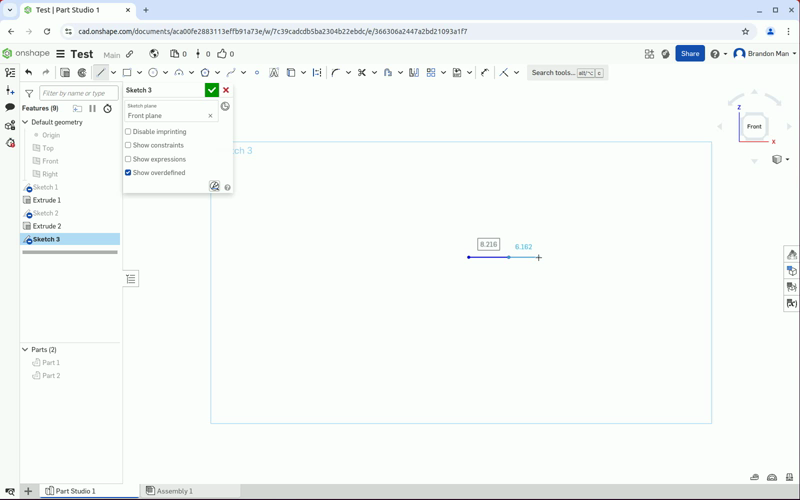
mouse_move(508, 217)
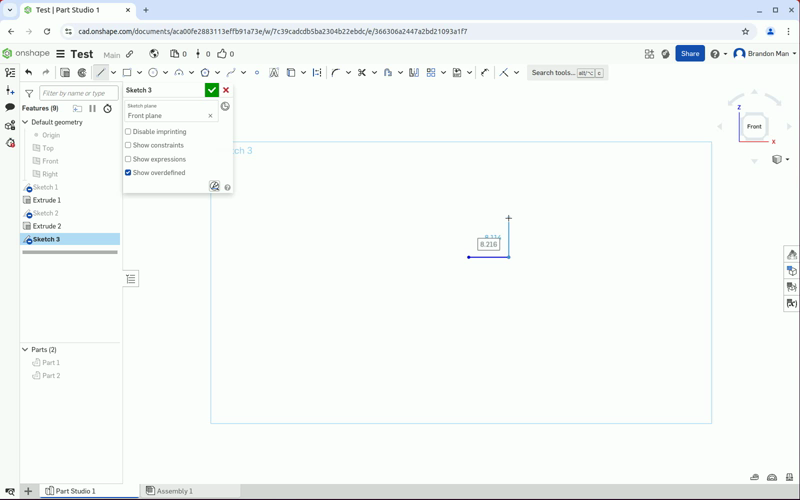
click(508, 217)
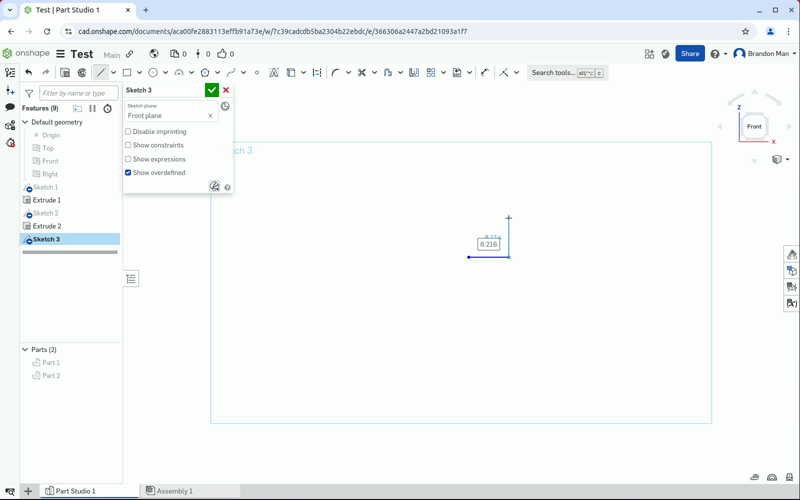
key_up(shift)
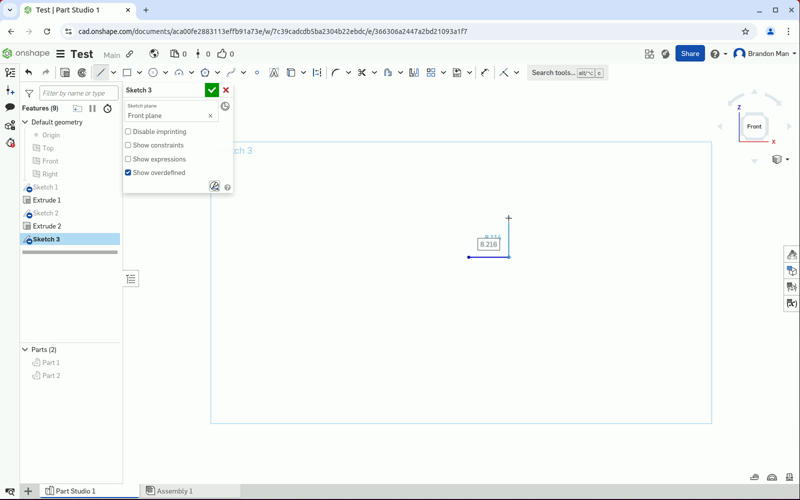
key_down(shift)
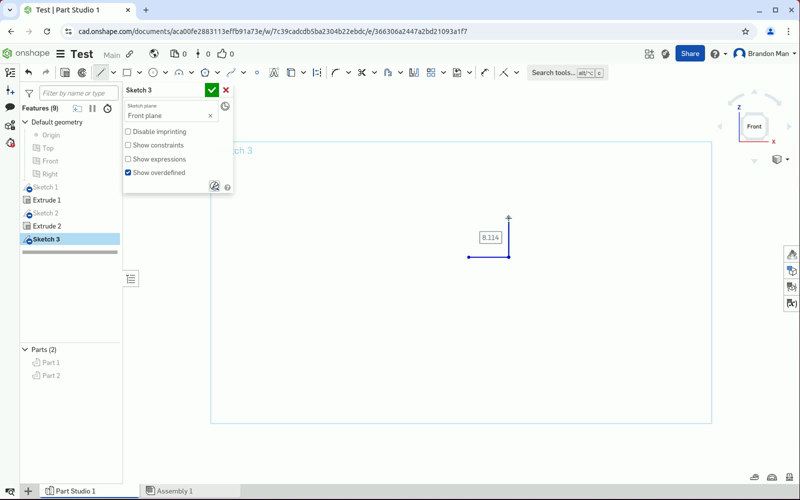
mouse_move(538, 217)
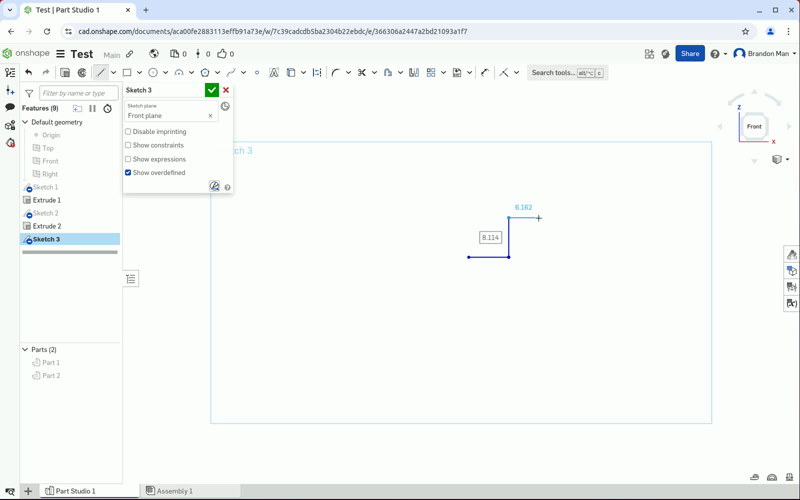
mouse_move(468, 217)
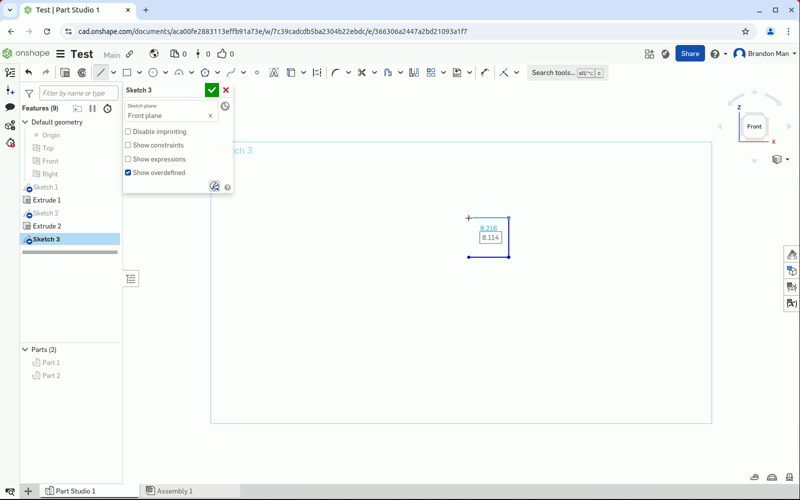
click(468, 217)
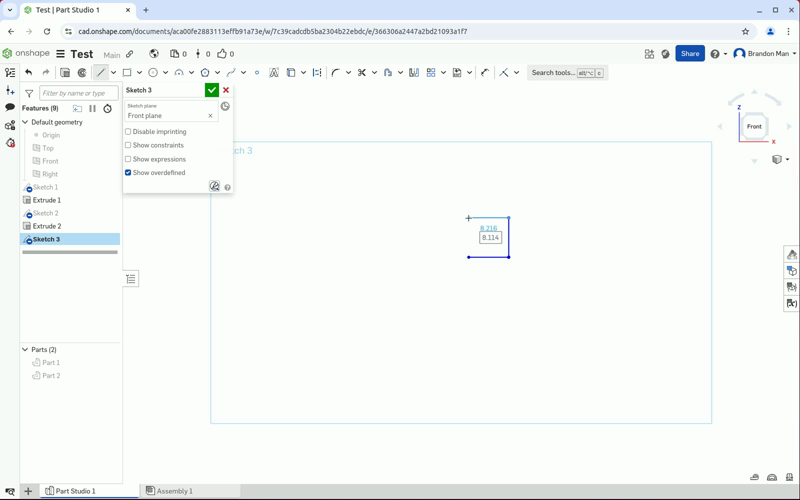
key_up(shift)
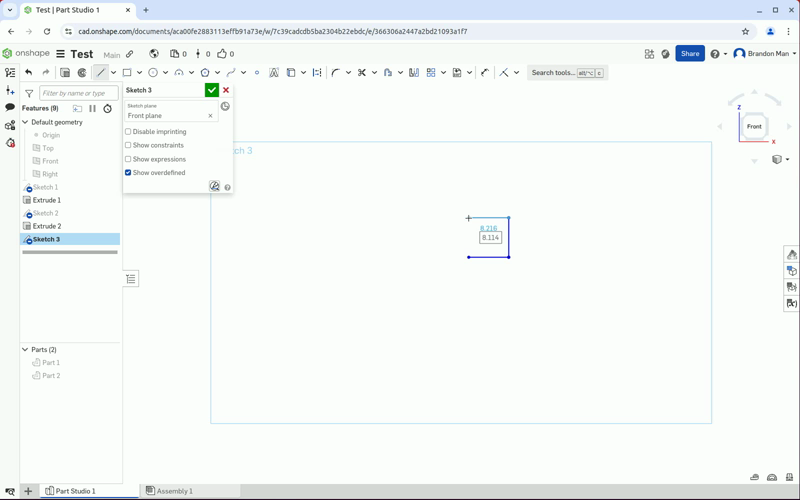
mouse_move(498, 217)
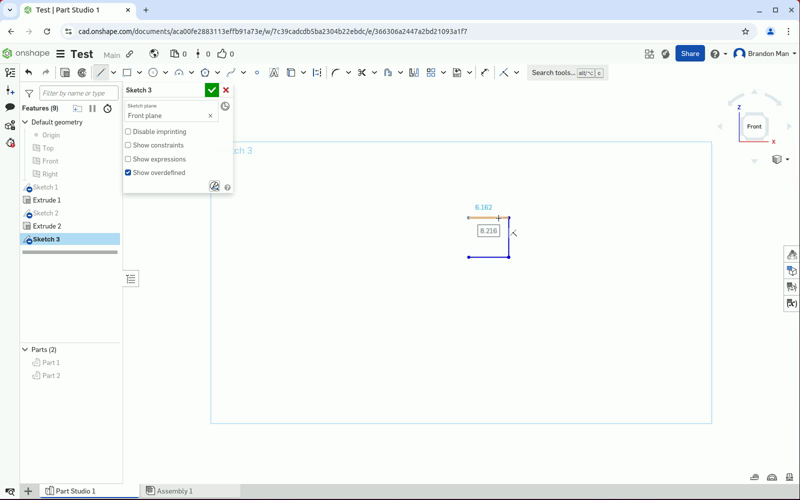
key_down(shift)
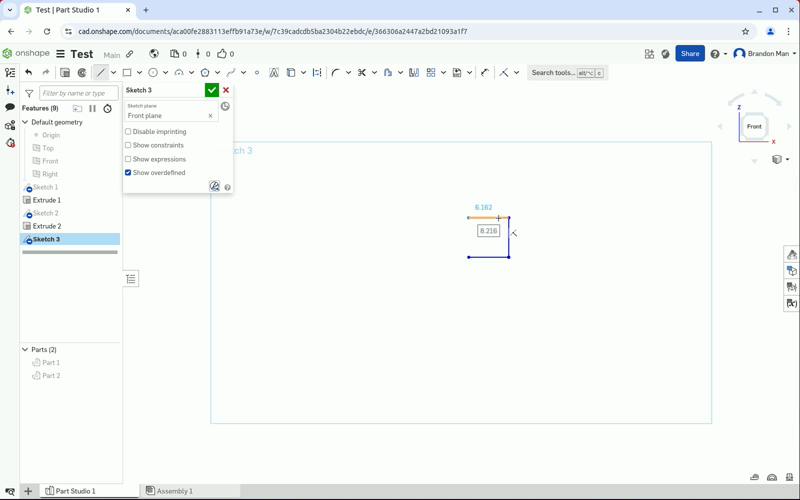
mouse_move(468, 257)
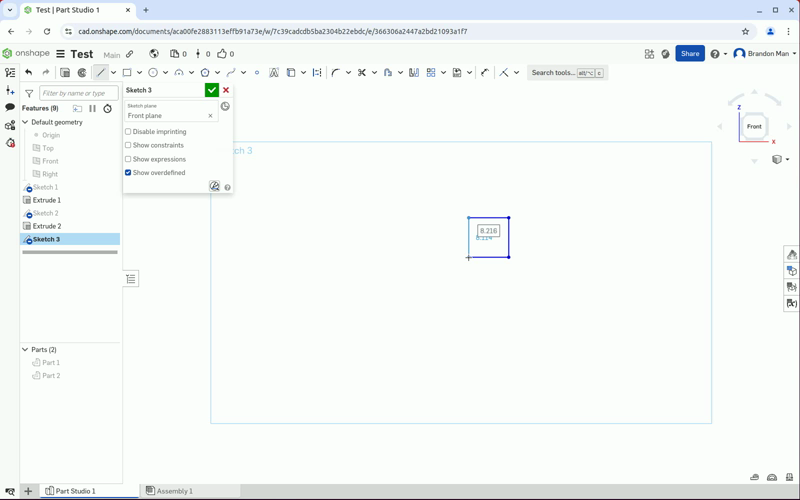
key_up(shift)
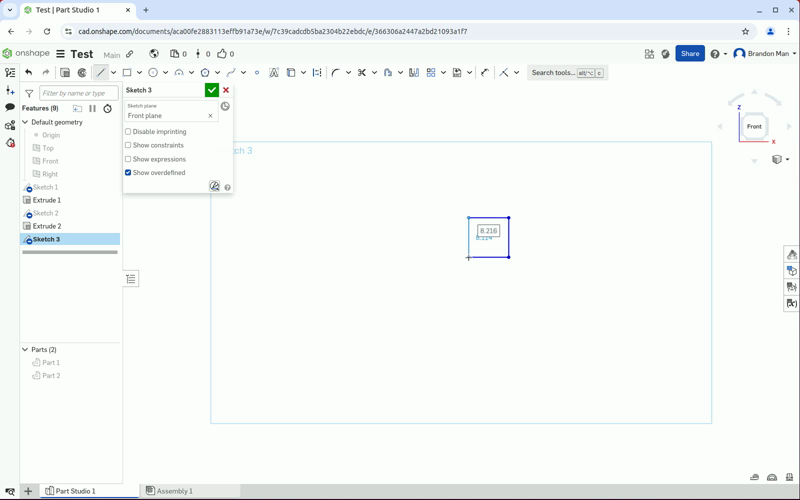
click(468, 257)
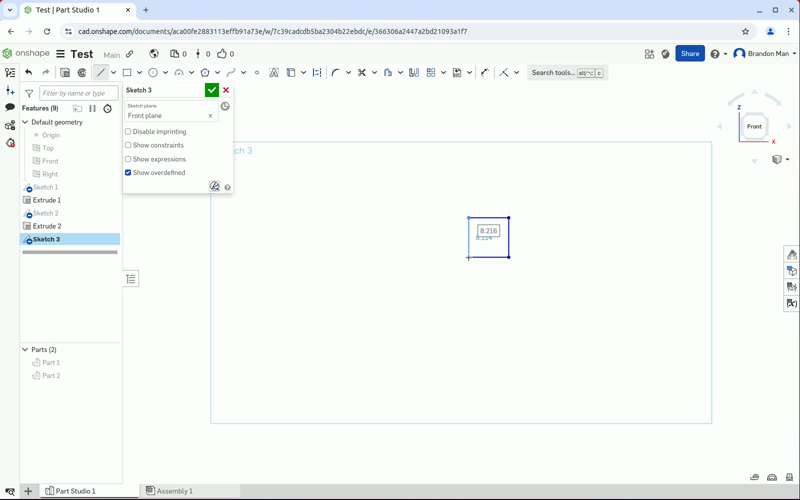
key(esc)
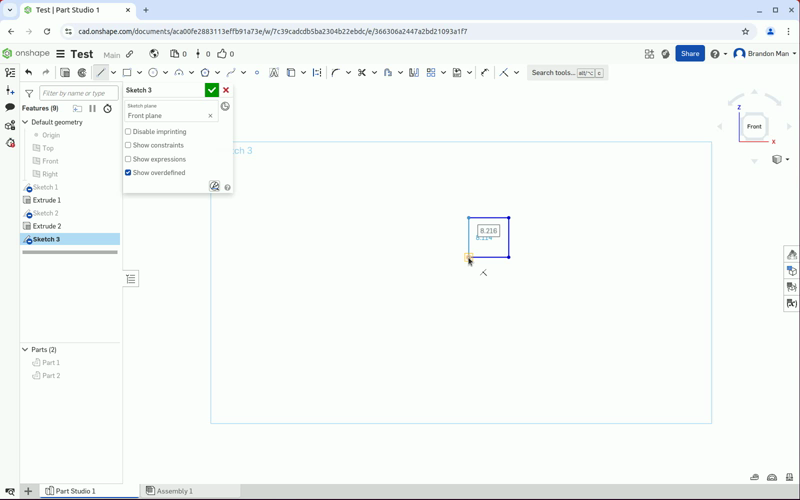
mouse_move(488, 238)
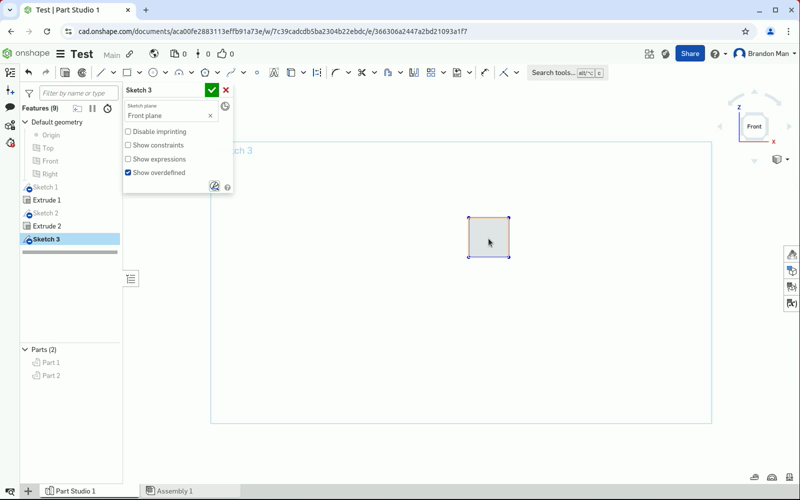
scroll(6)
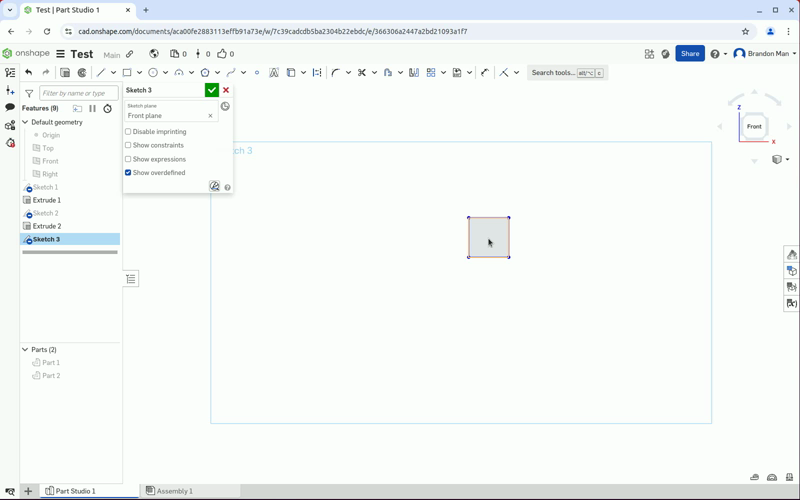
scroll(6)
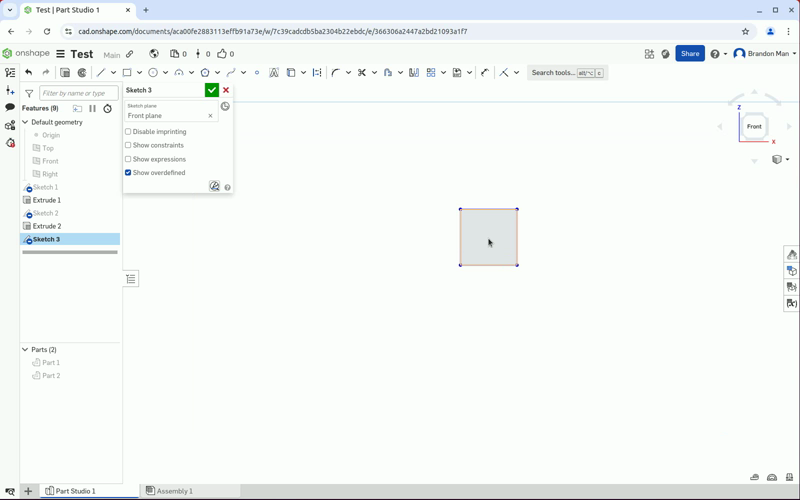
scroll(6)
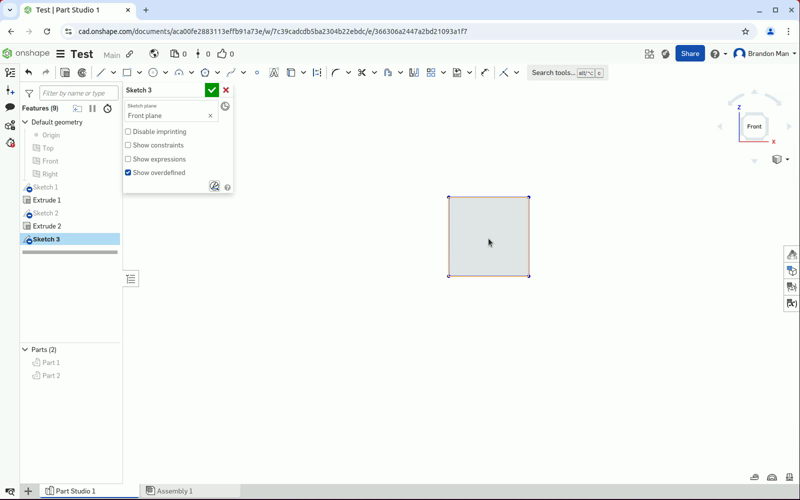
scroll(6)
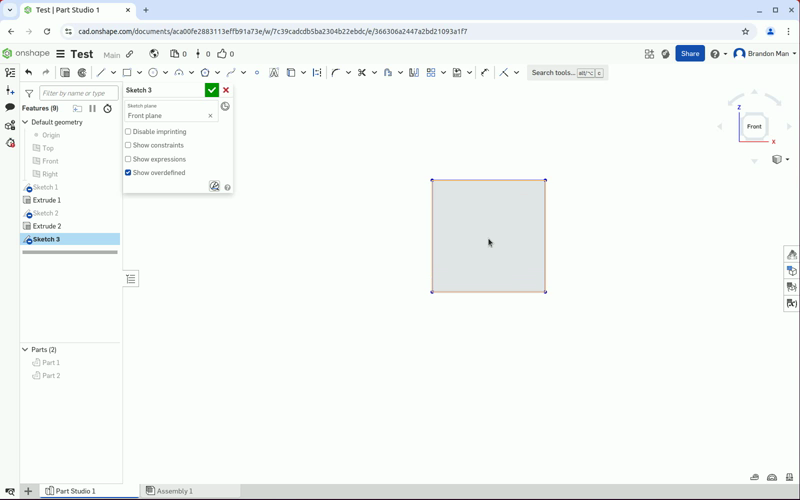
scroll(6)
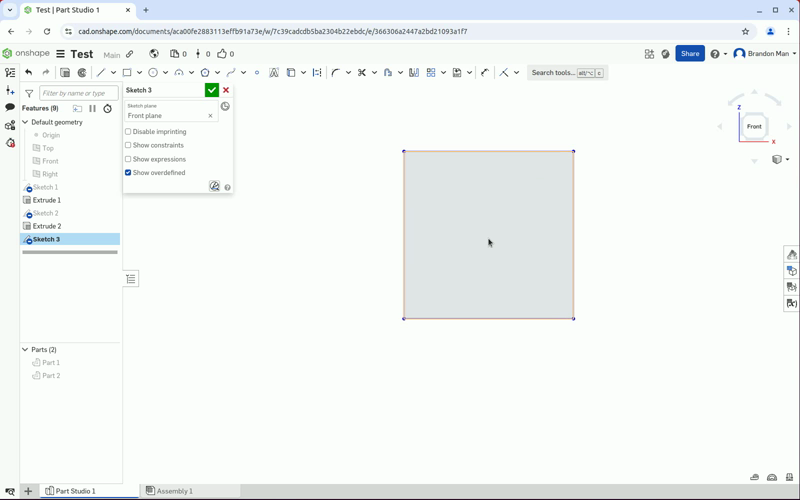
scroll(6)
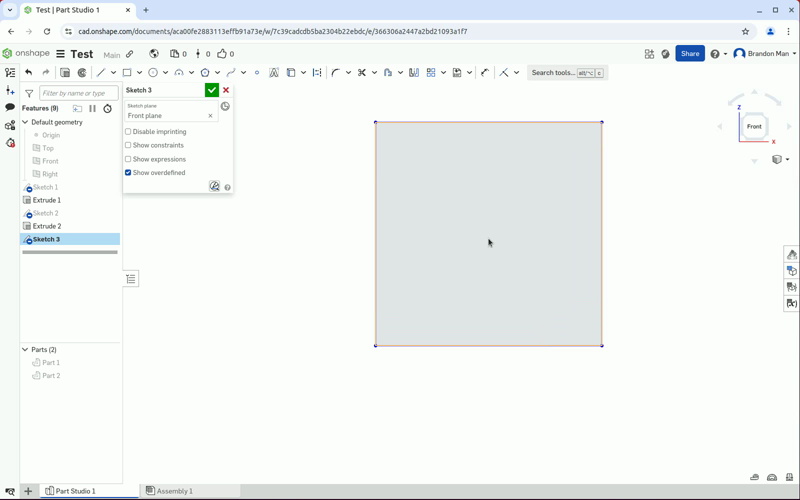
scroll(6)
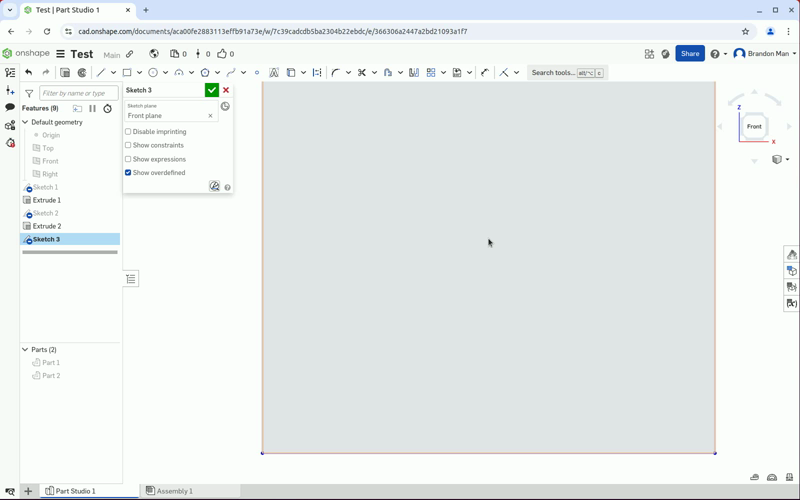
click(488, 238)
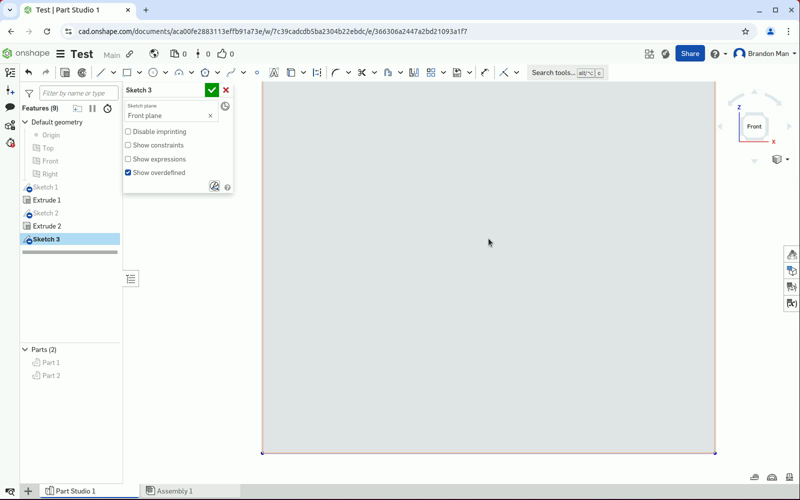
scroll(-6)
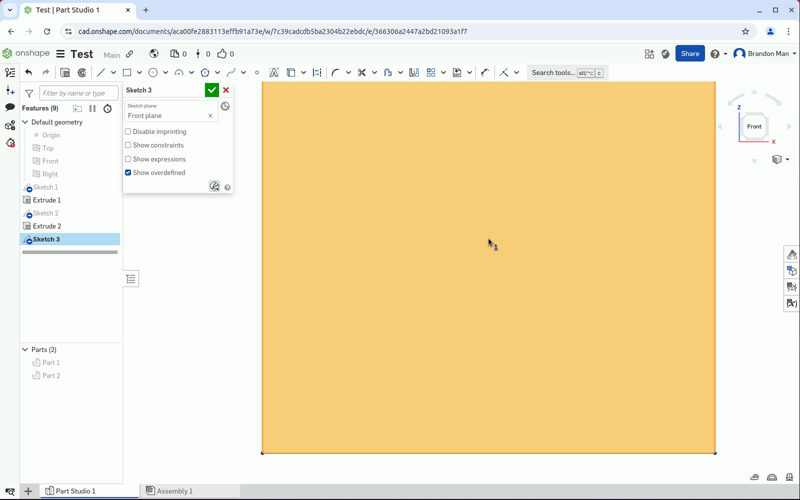
scroll(-6)
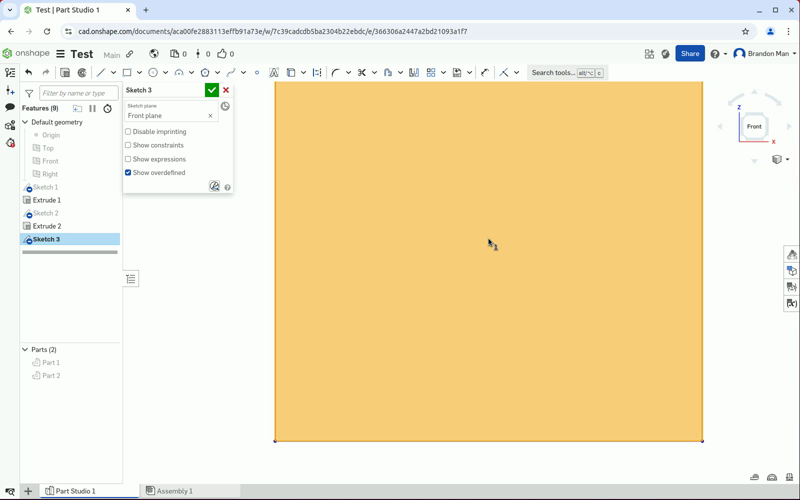
scroll(-6)
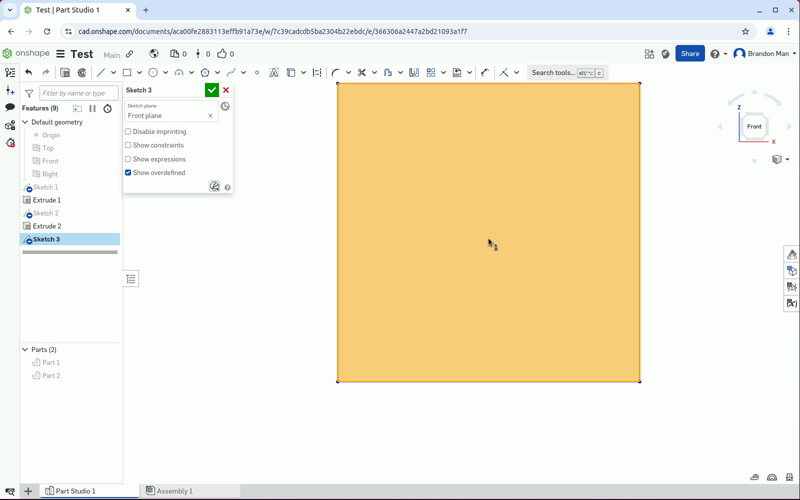
scroll(-6)
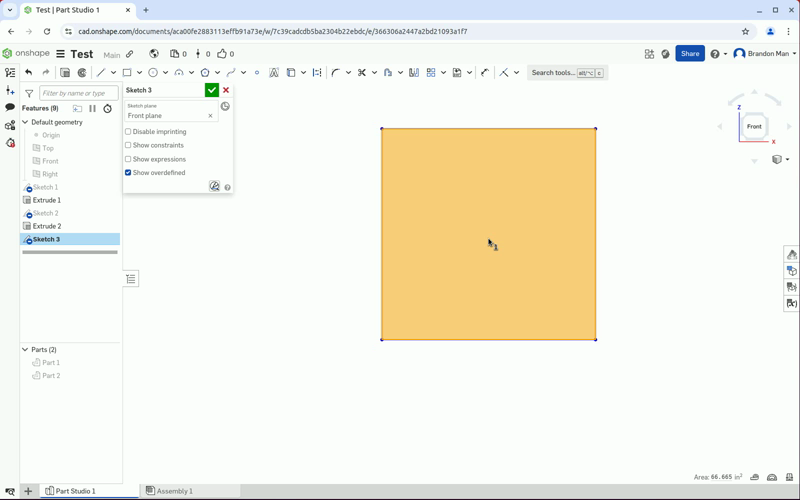
scroll(-6)
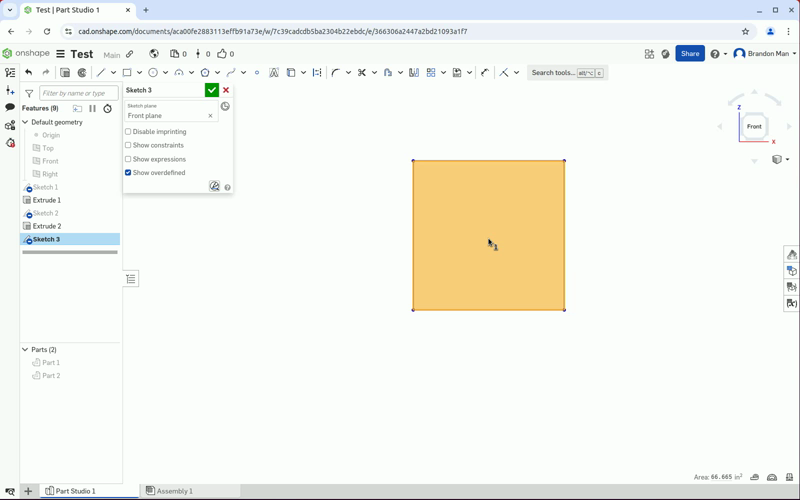
scroll(-6)
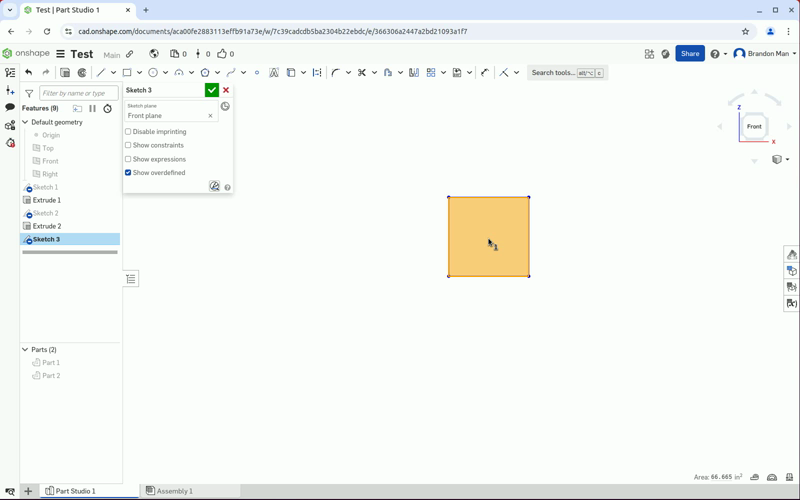
scroll(-6)
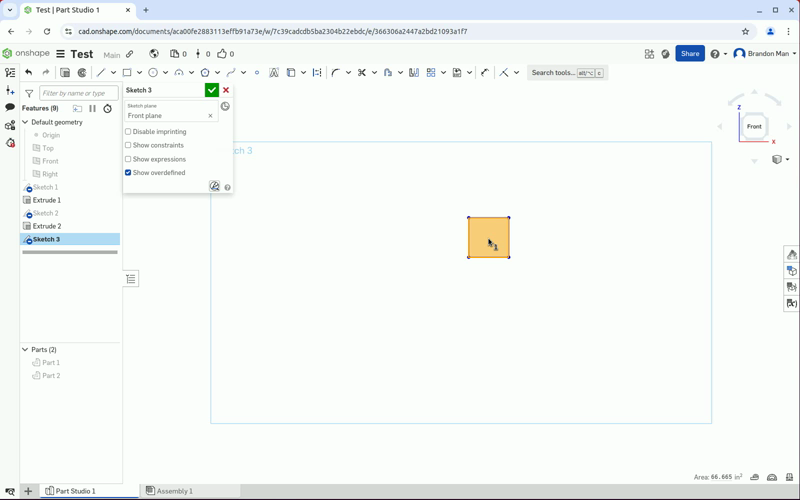
mouse_move(73, 352)
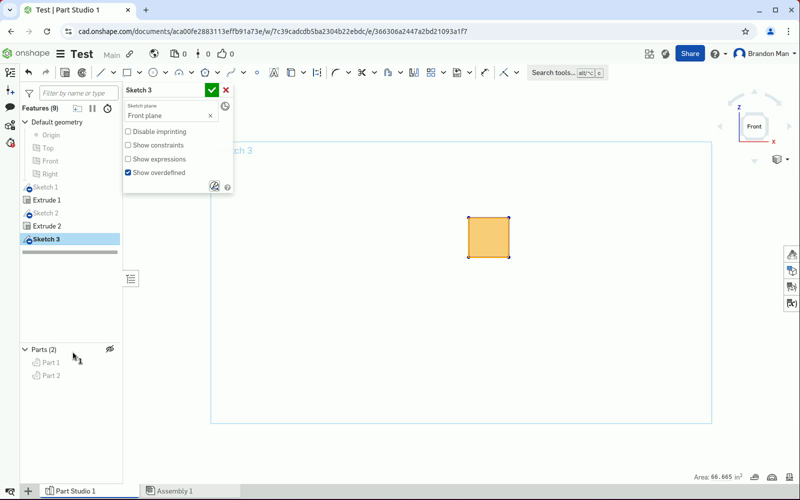
key(shift+y)
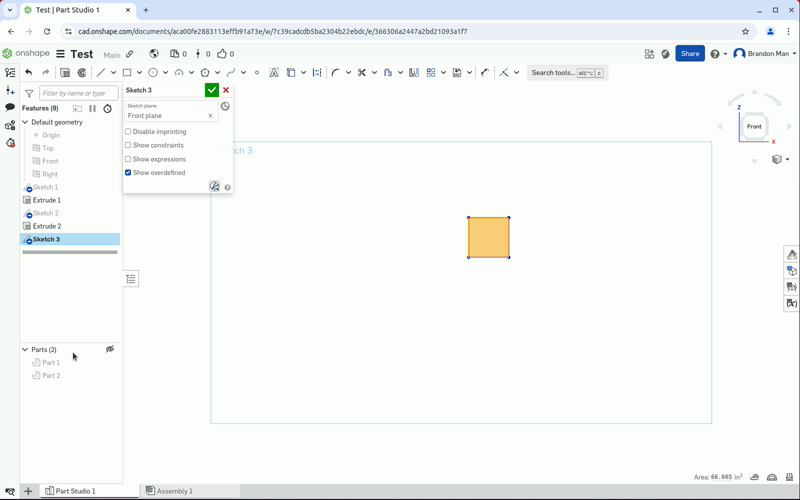
key(shift+e)
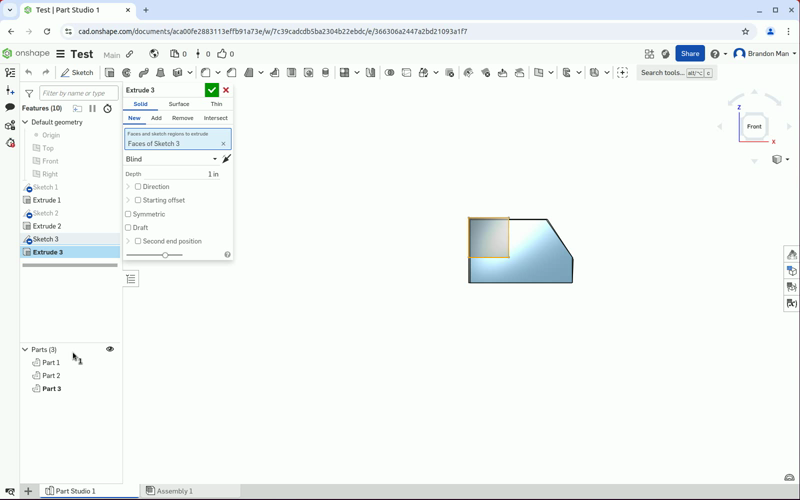
mouse_move(143, 106)
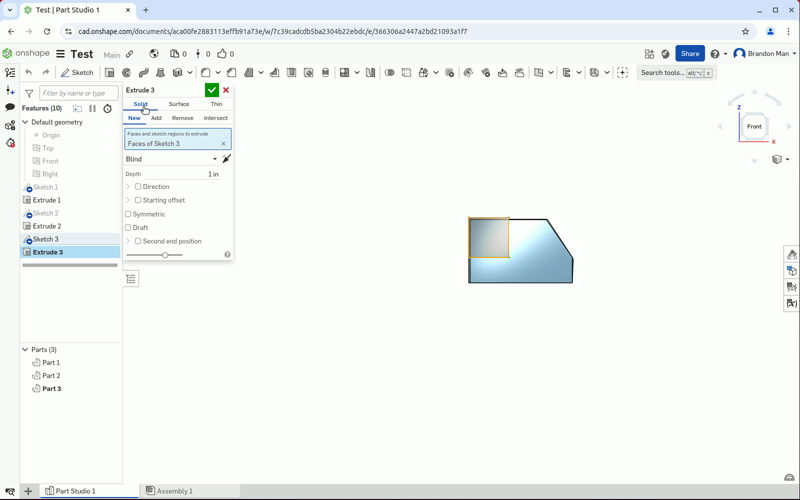
click(143, 106)
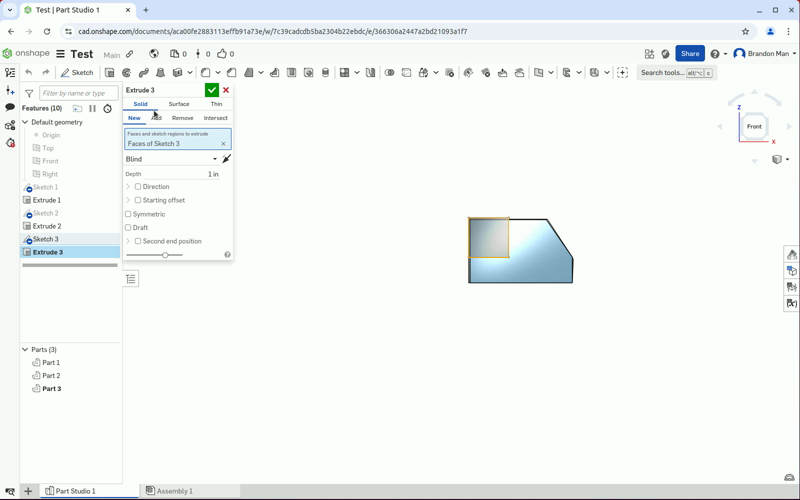
mouse_move(186, 120)
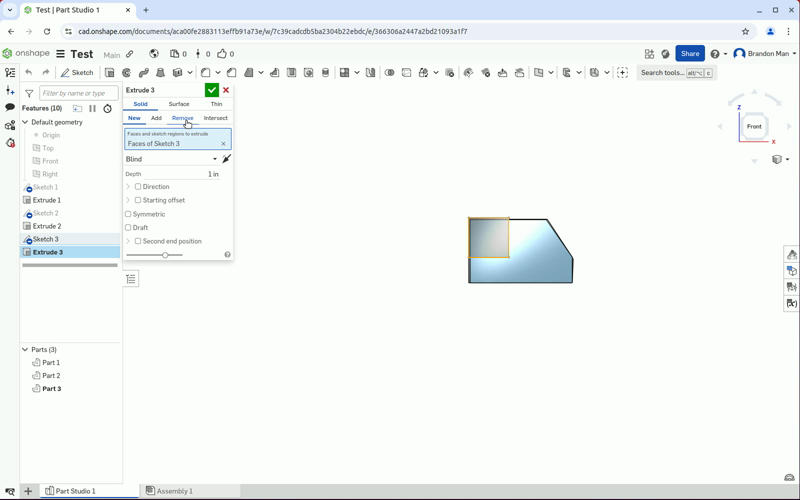
click(186, 120)
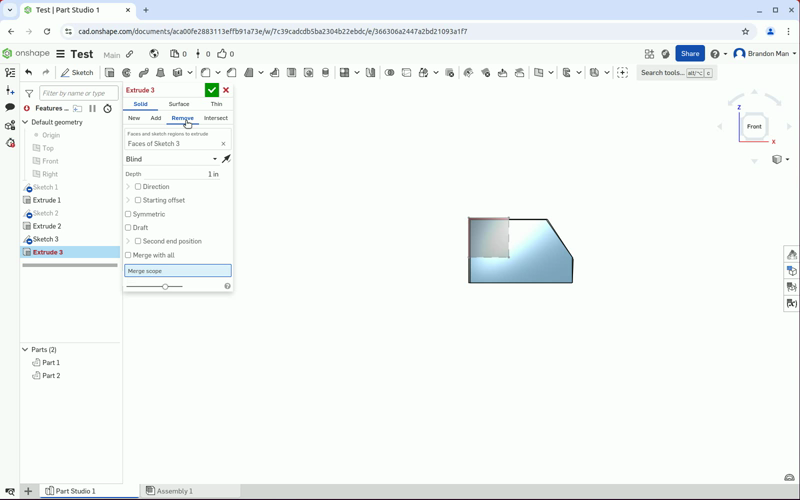
key(tab, 4)
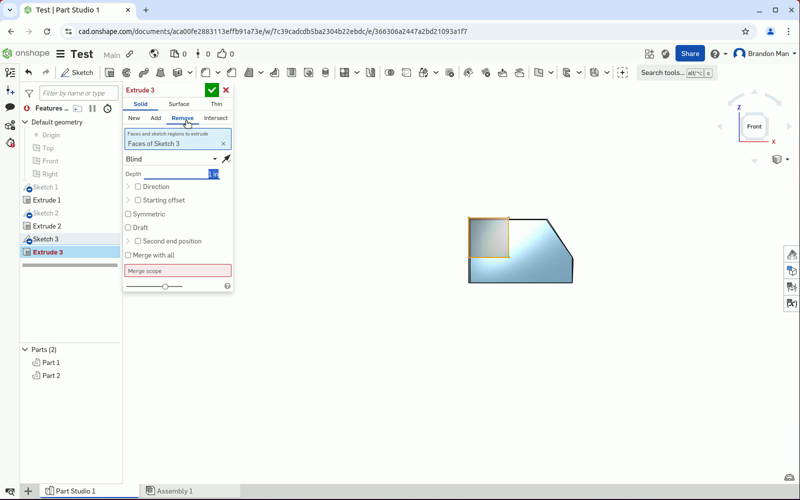
text(7.943)
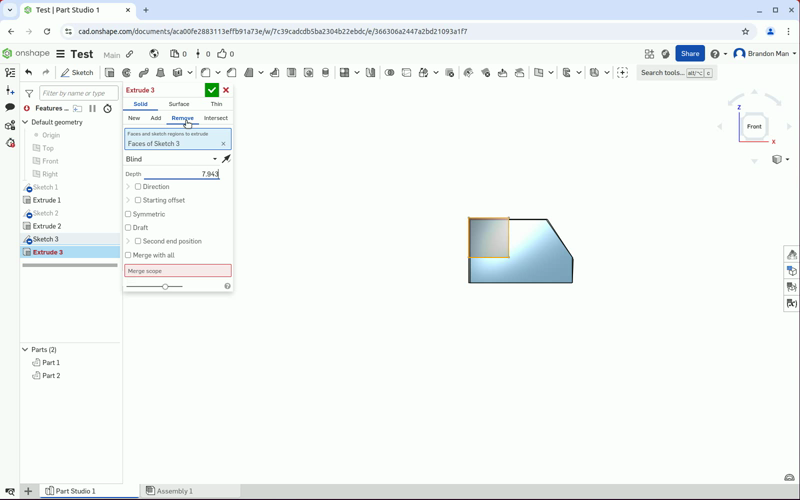
key(tab, 6)
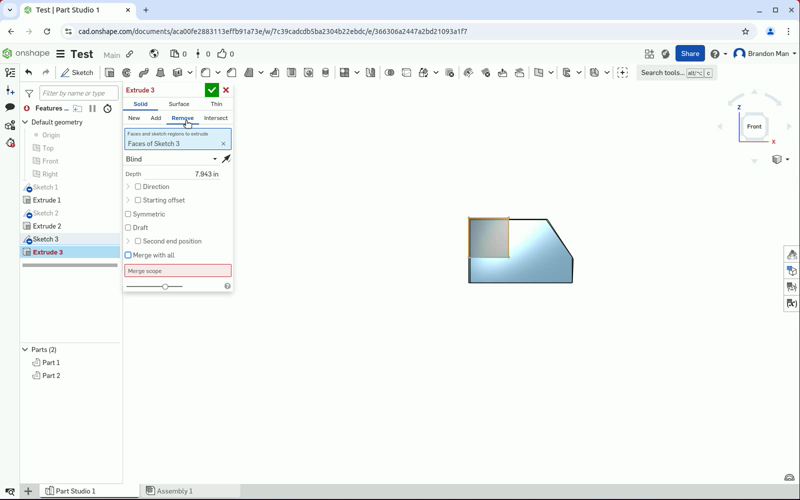
key(space)
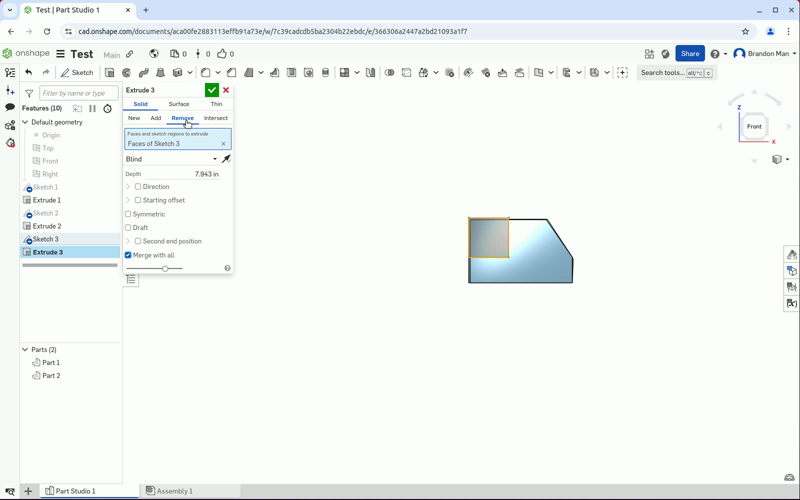
key(enter)
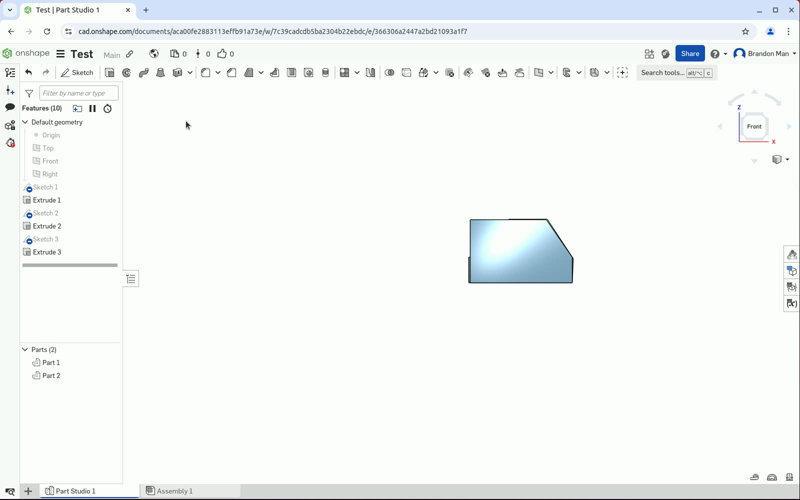
key(shift+h)
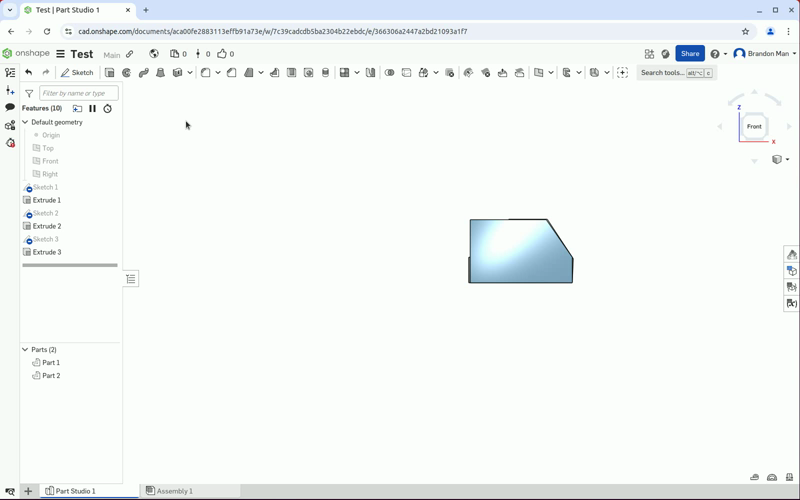
key(shift+h)
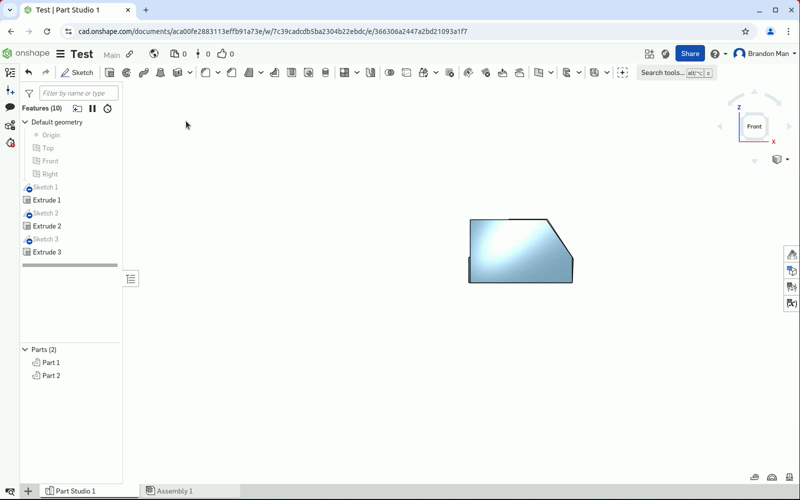
mouse_move(73, 189)
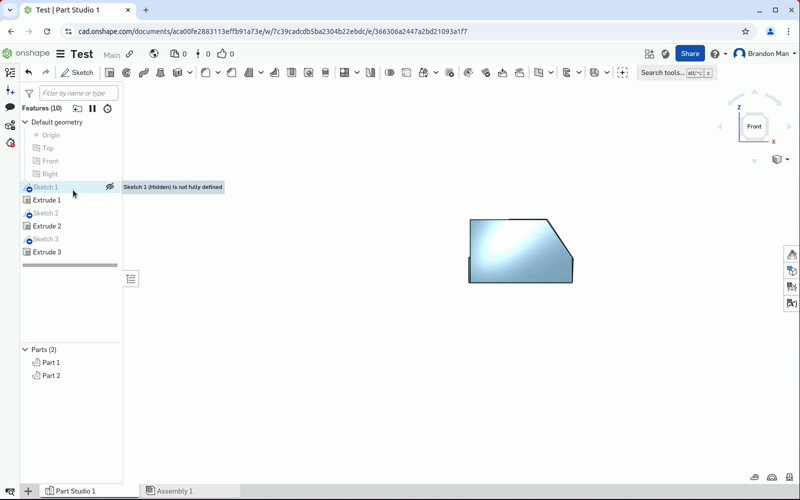
click(73, 189)
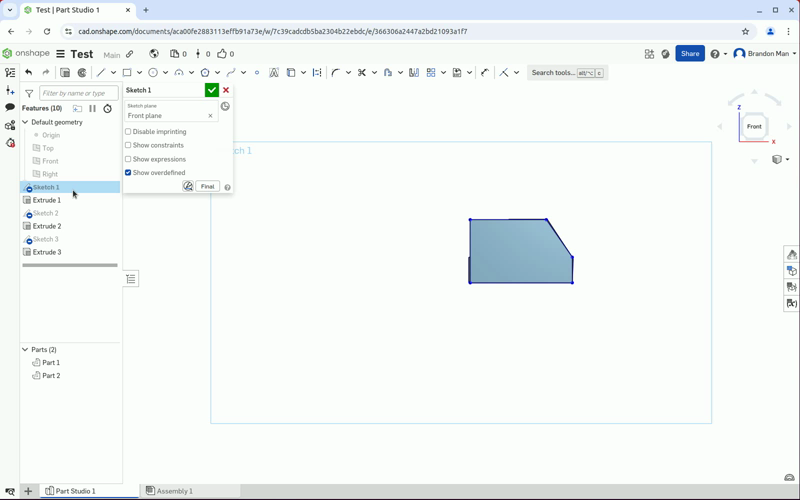
mouse_move(229, 92)
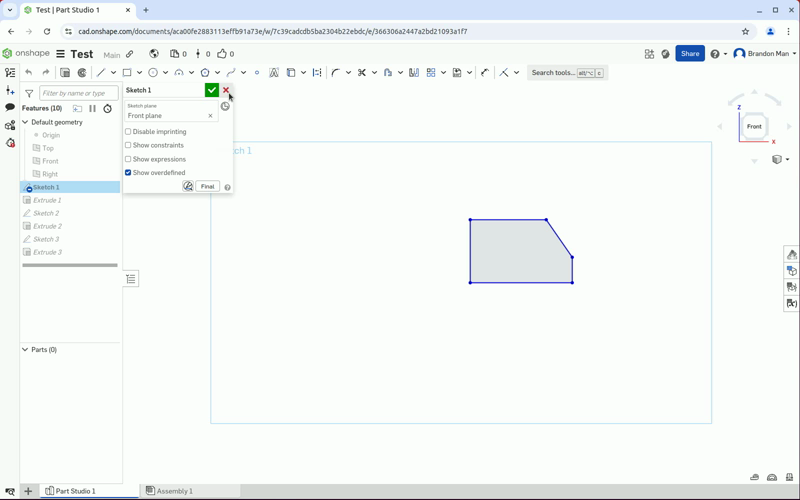
click(229, 92)
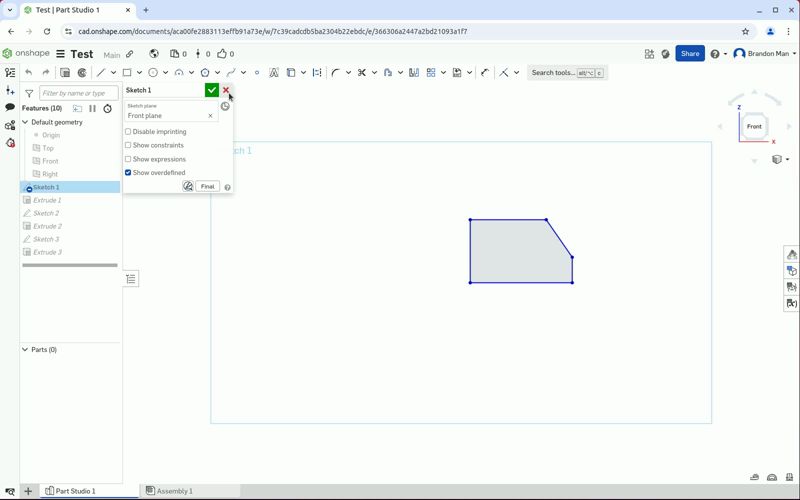
key(shift+s)
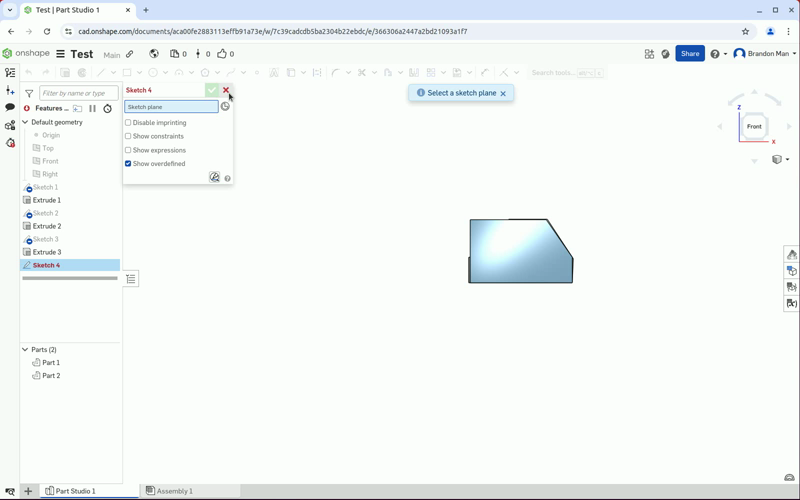
mouse_move(73, 163)
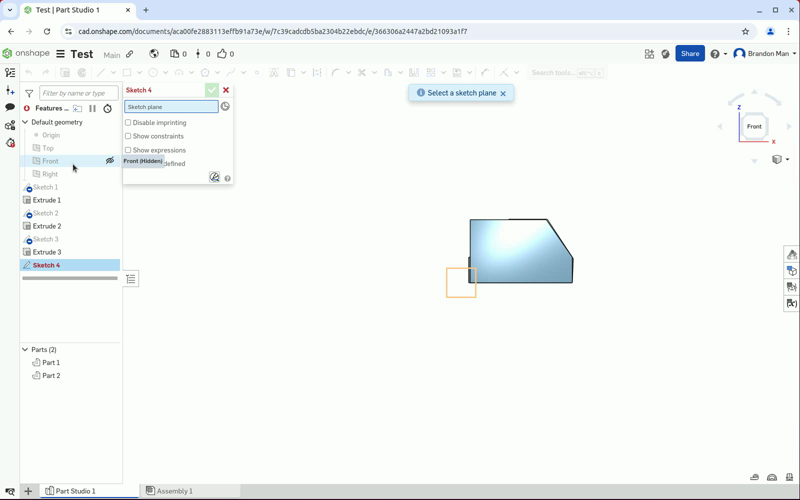
click(73, 163)
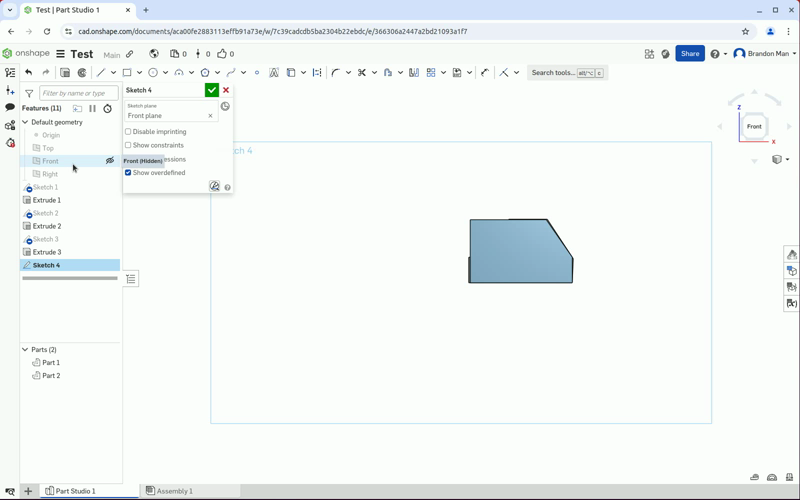
mouse_move(73, 352)
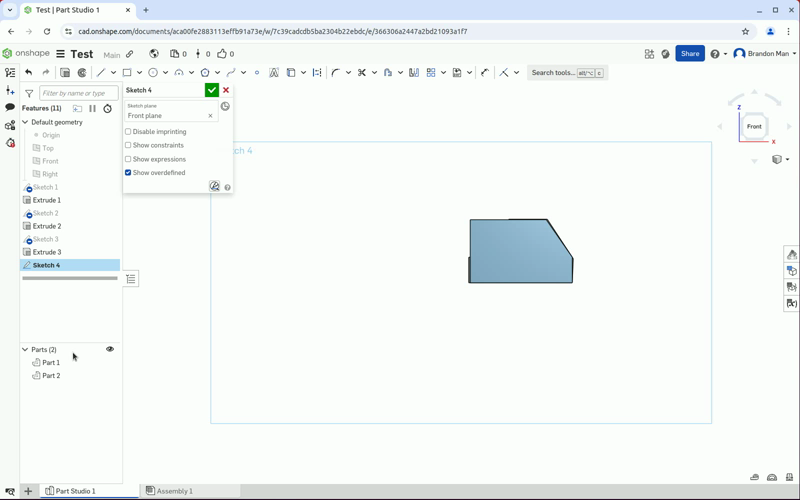
key(y)
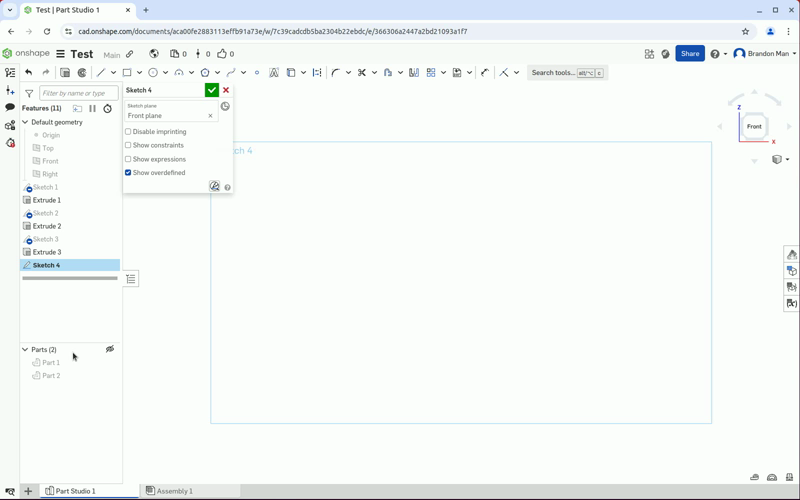
key(l)
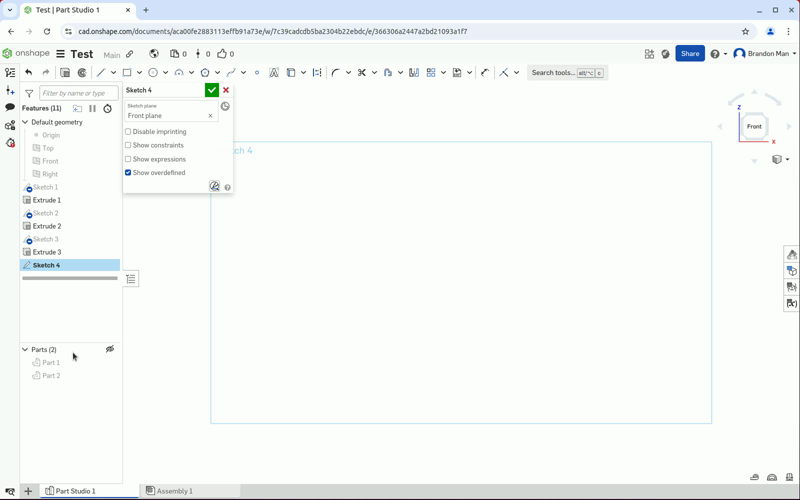
key_down(shift)
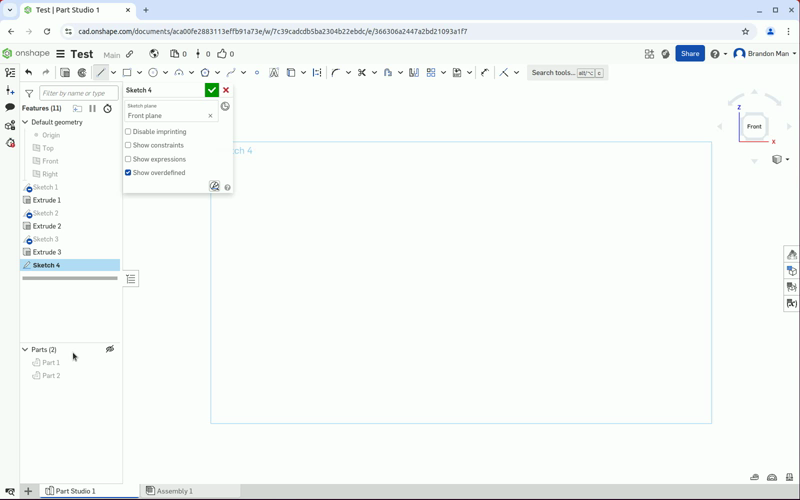
mouse_move(468, 257)
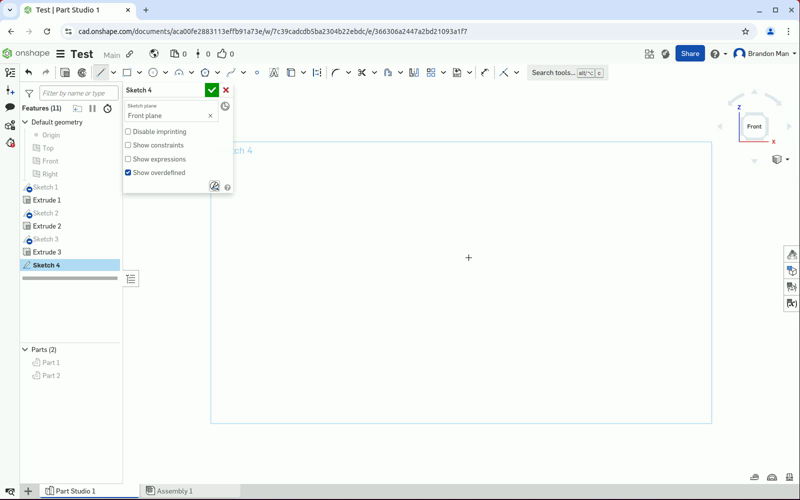
click(468, 257)
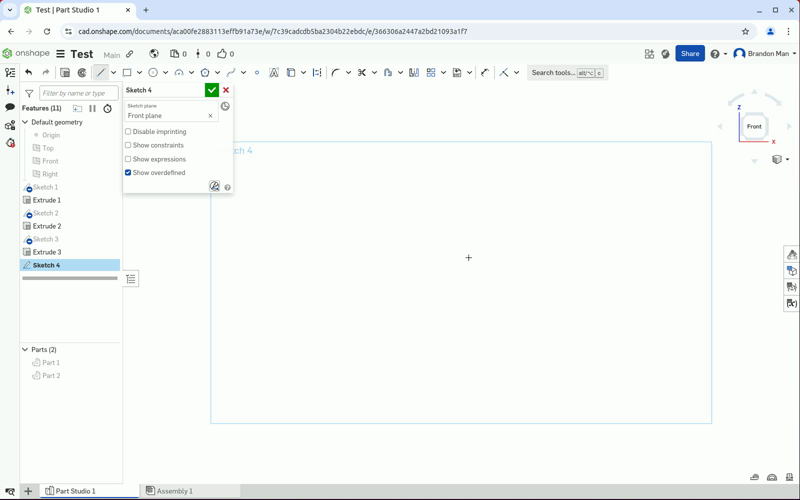
key_up(shift)
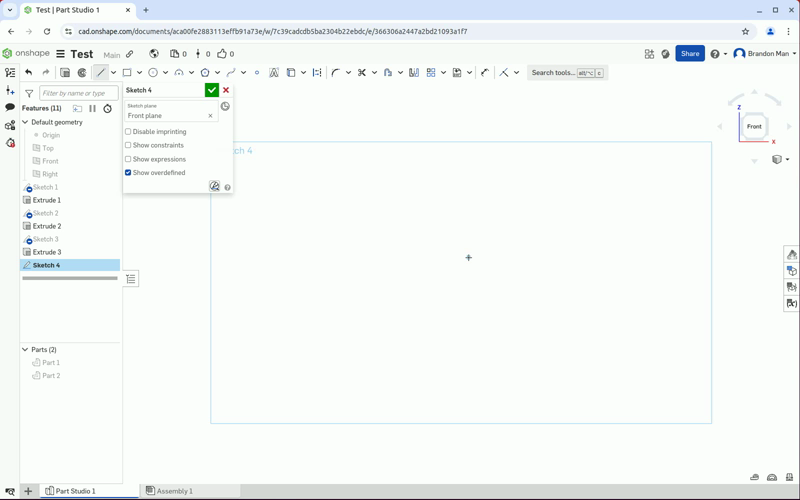
key_down(shift)
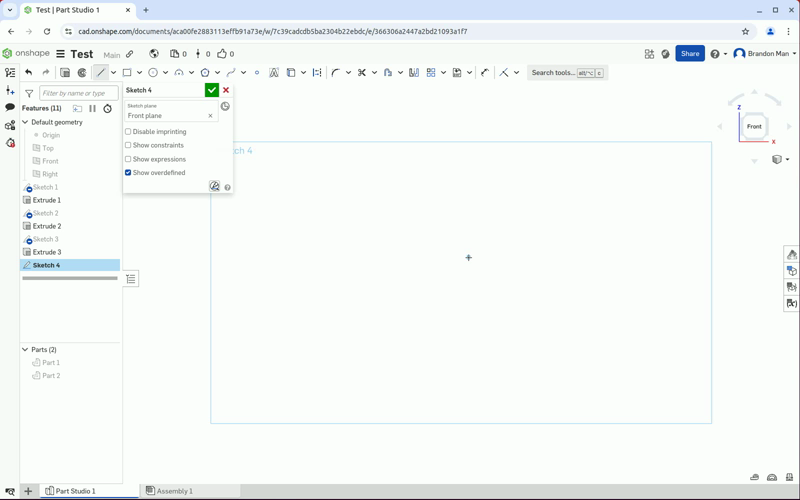
mouse_move(498, 257)
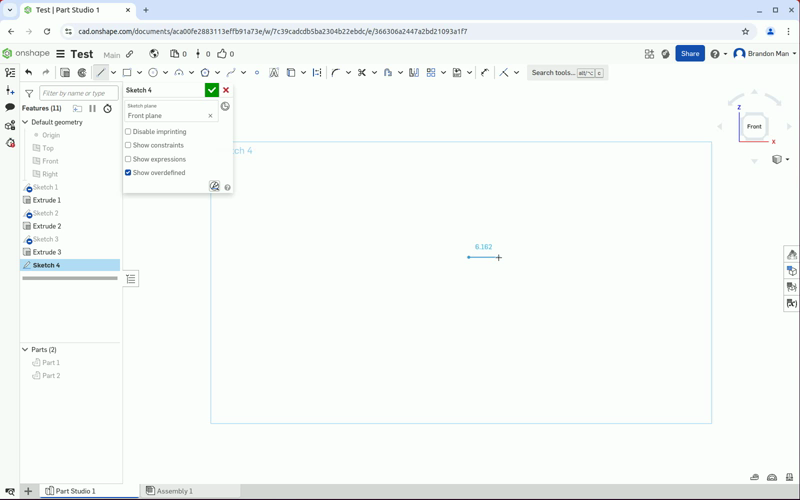
mouse_move(508, 257)
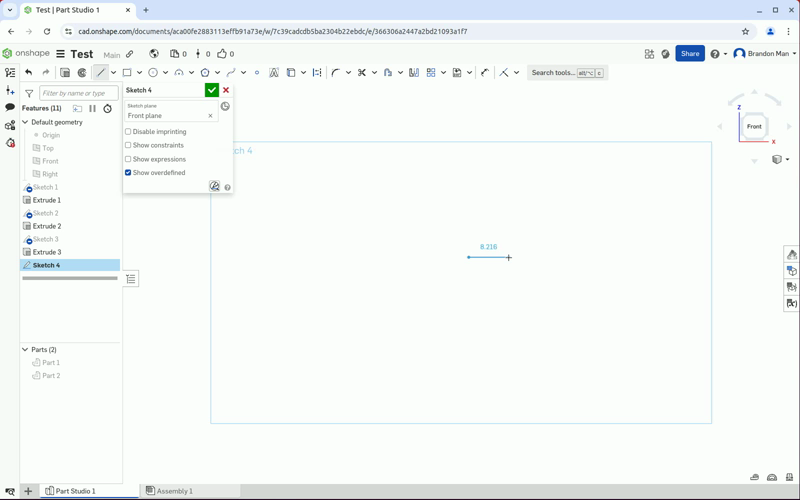
click(508, 257)
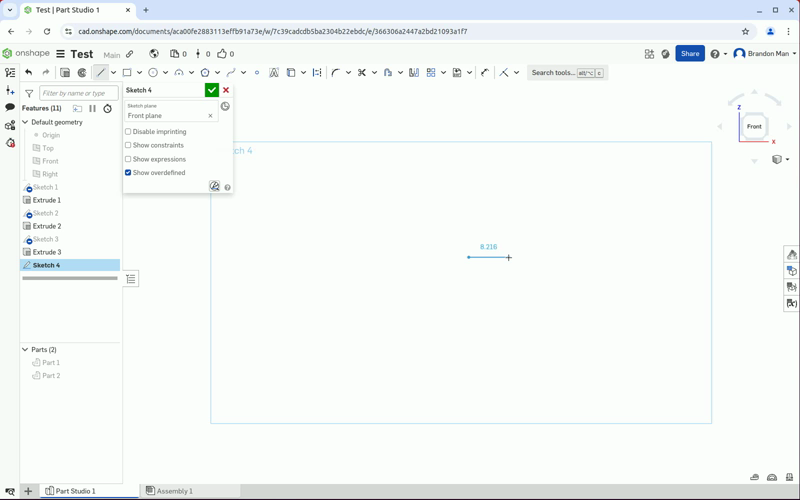
key_up(shift)
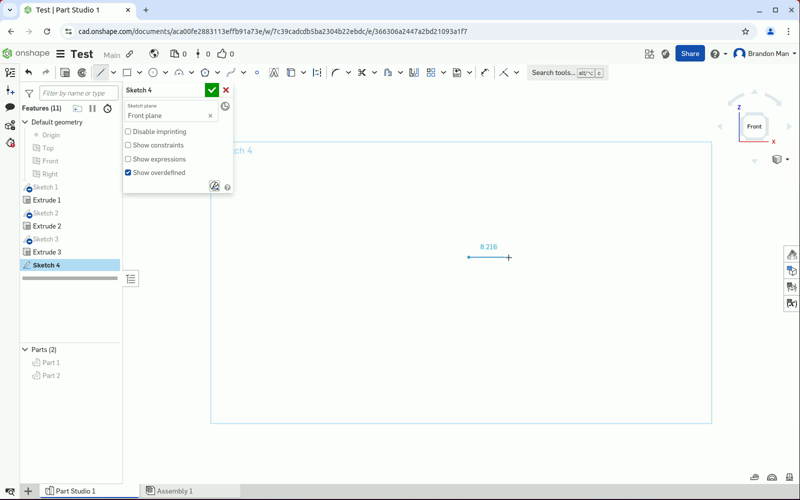
key_down(shift)
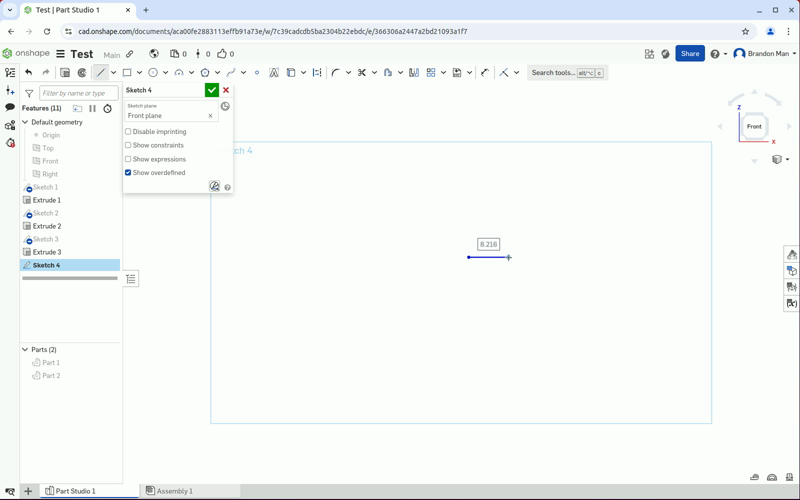
mouse_move(538, 257)
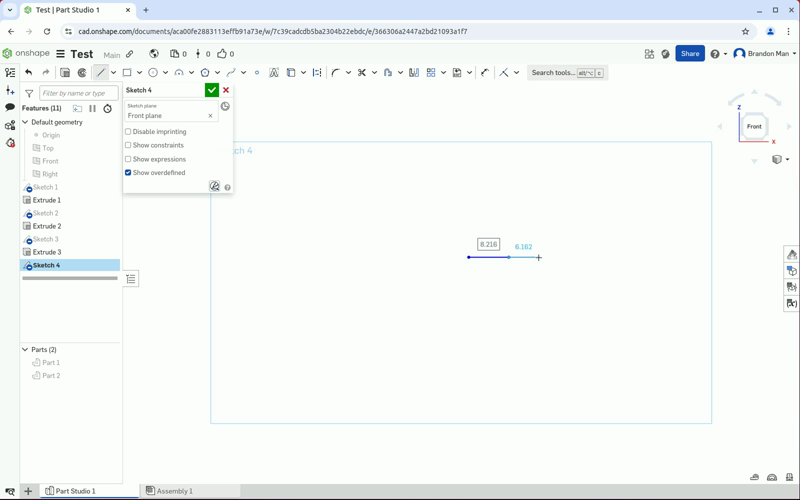
mouse_move(508, 217)
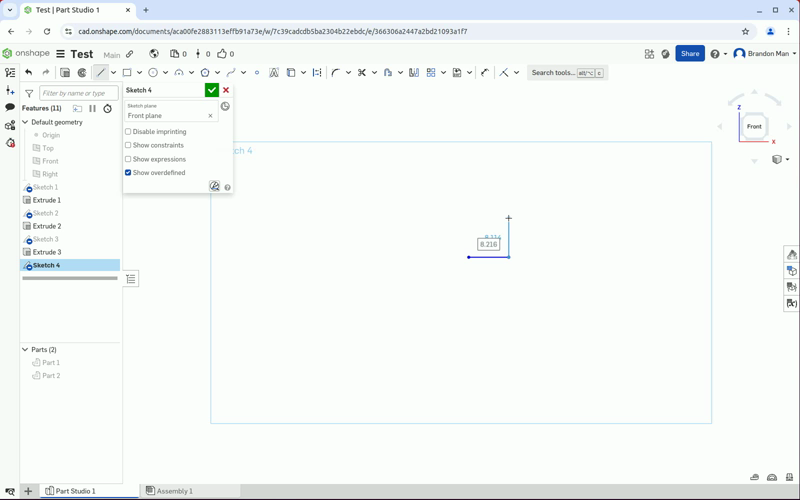
click(508, 217)
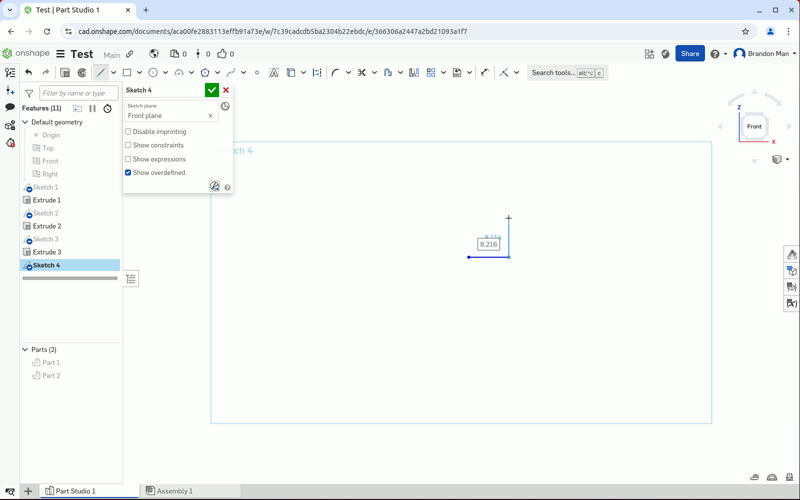
key_up(shift)
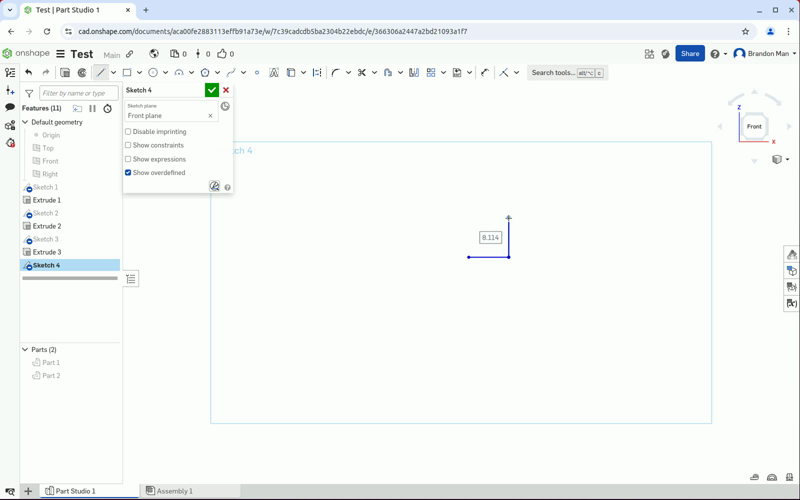
key_down(shift)
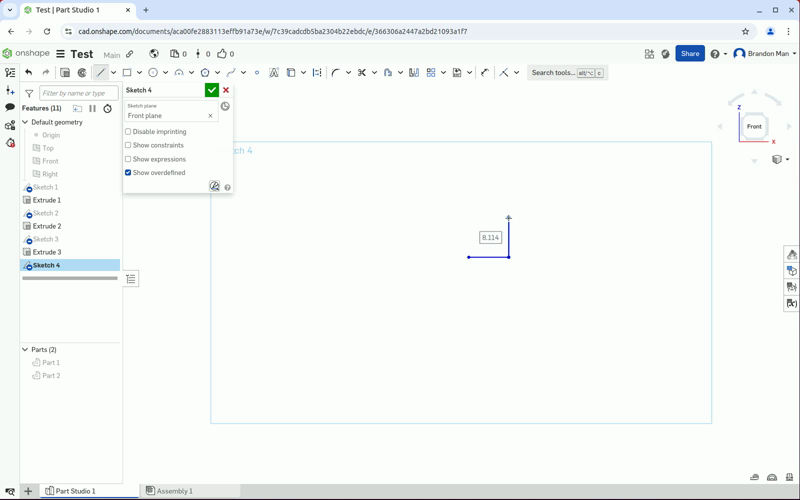
mouse_move(538, 217)
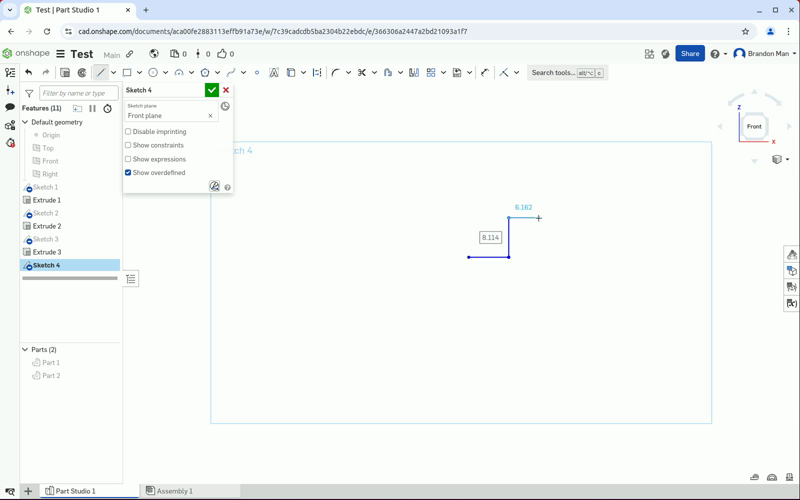
mouse_move(468, 217)
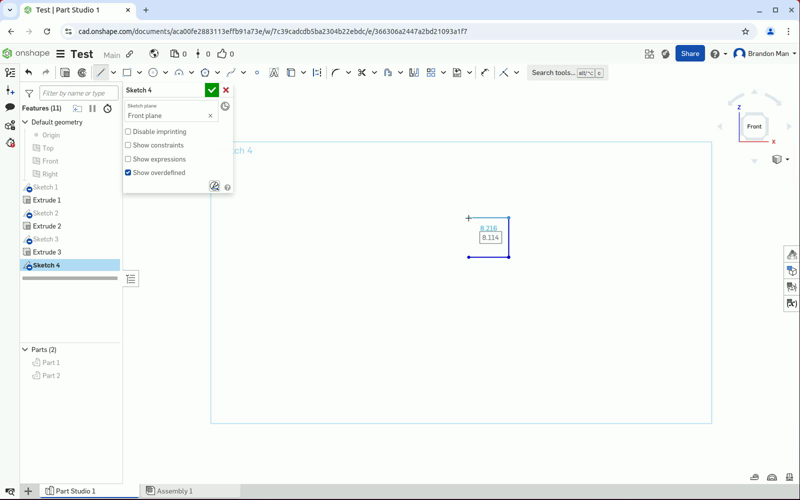
click(468, 217)
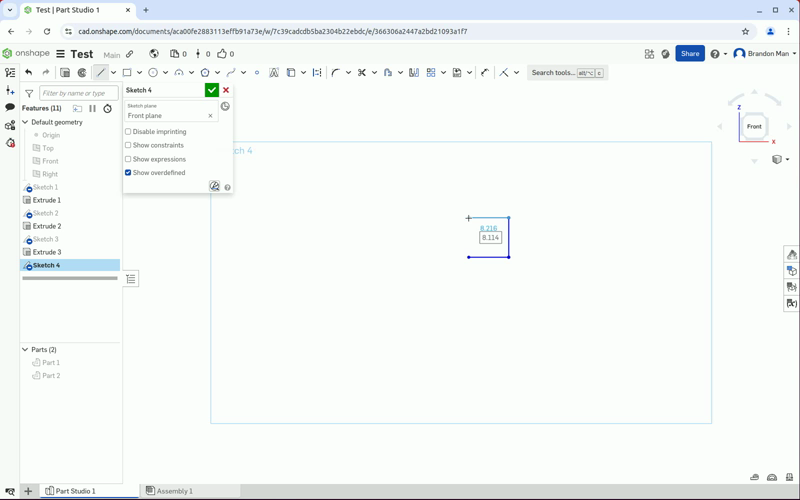
key_up(shift)
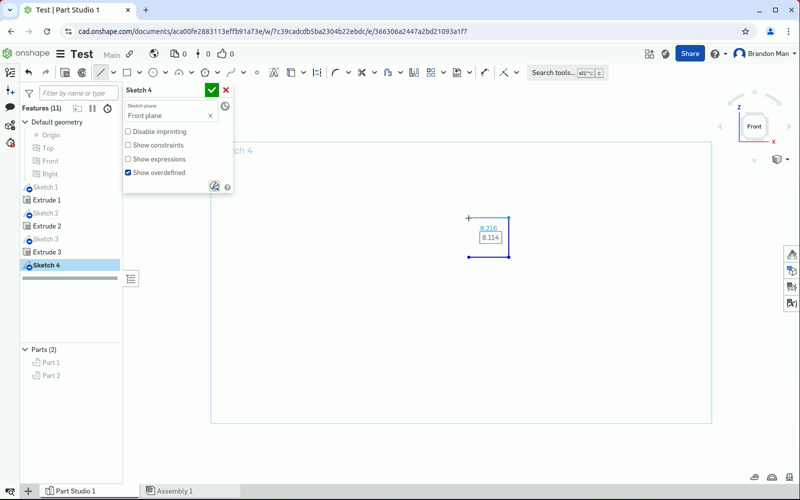
mouse_move(498, 217)
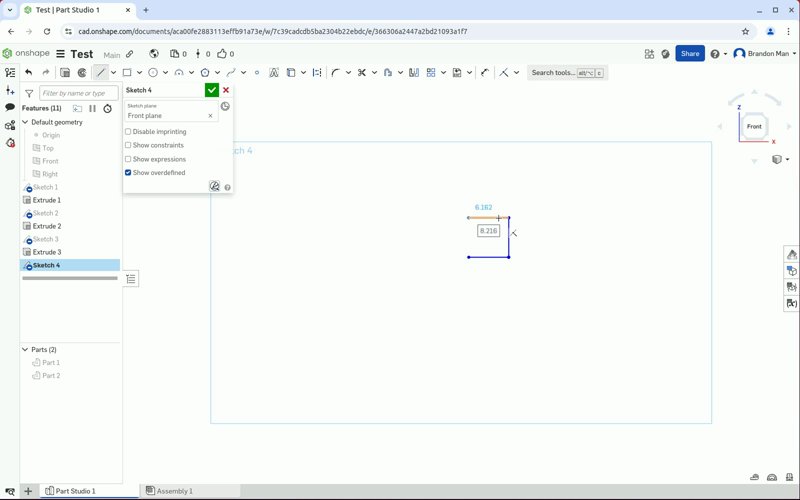
key_down(shift)
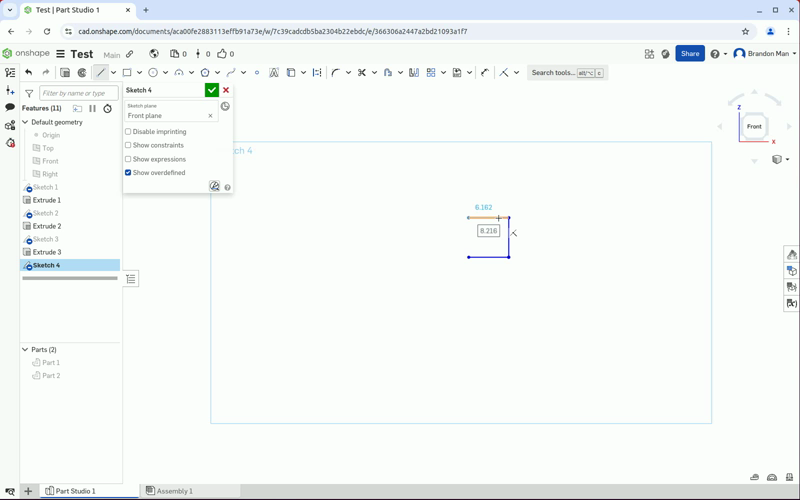
mouse_move(468, 257)
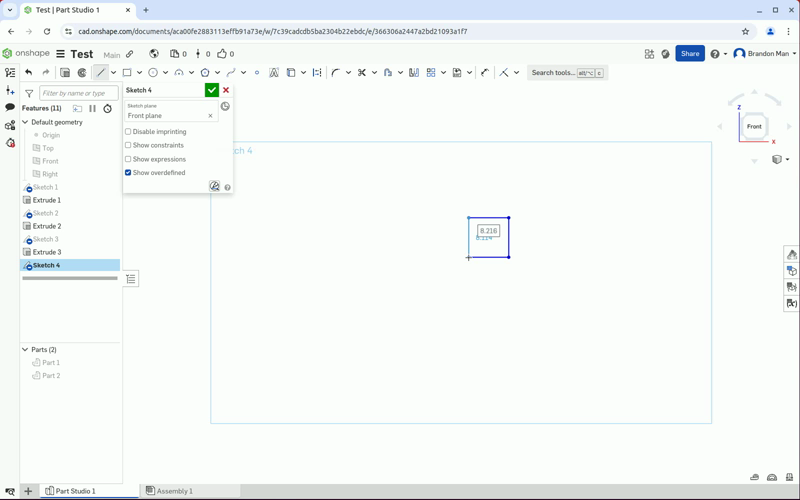
key_up(shift)
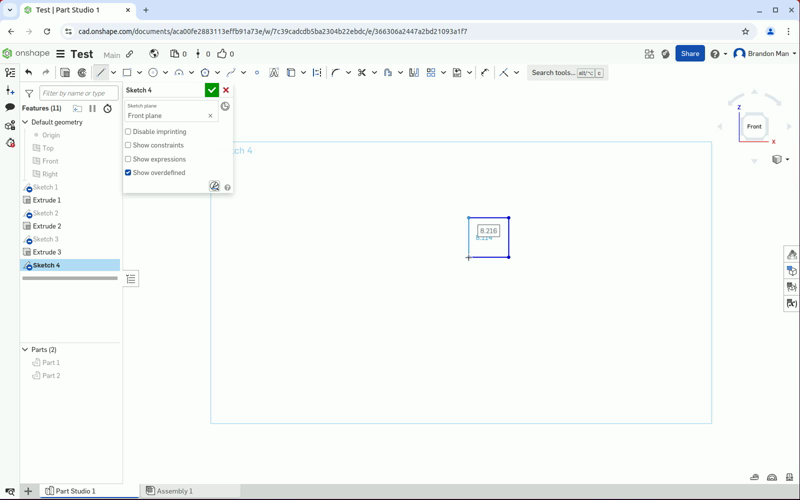
click(468, 257)
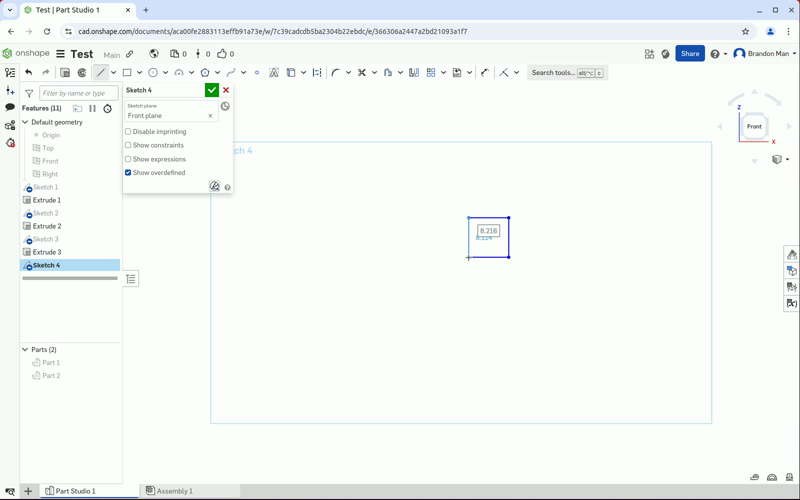
key(esc)
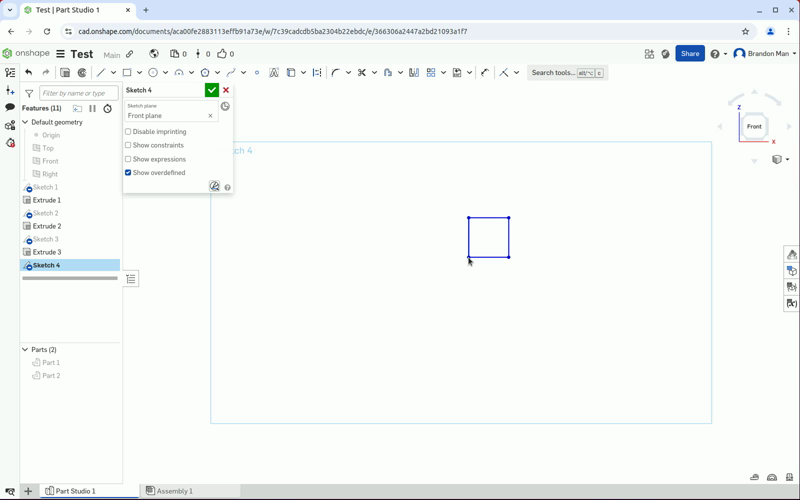
mouse_move(481, 228)
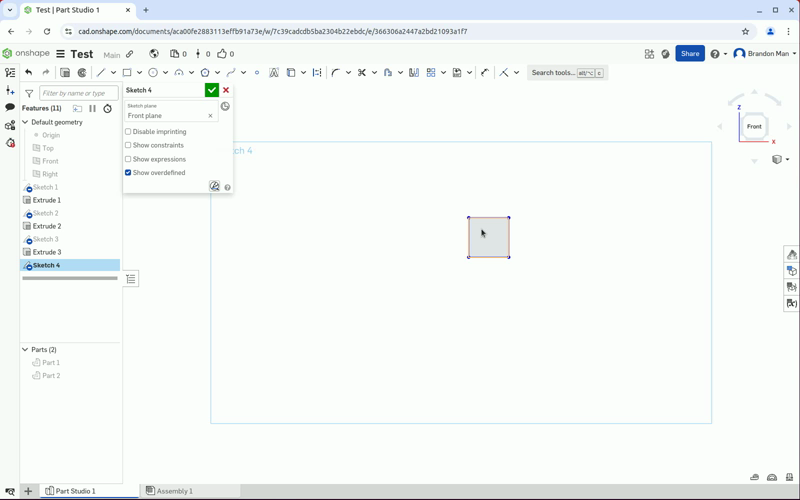
scroll(6)
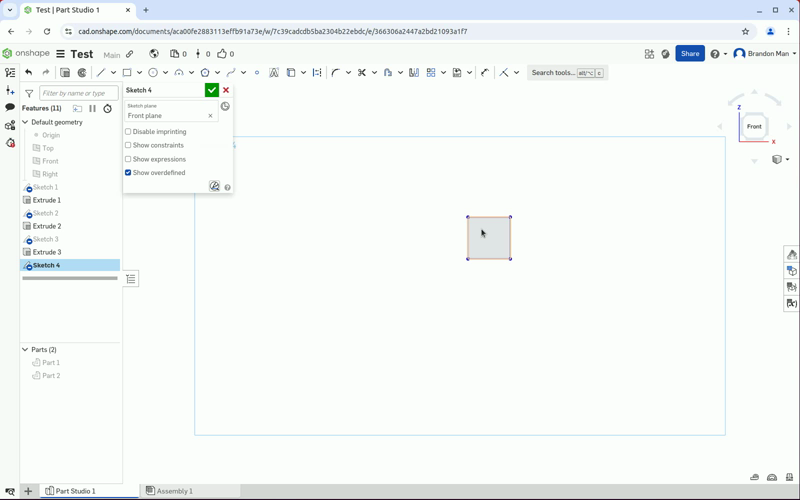
scroll(6)
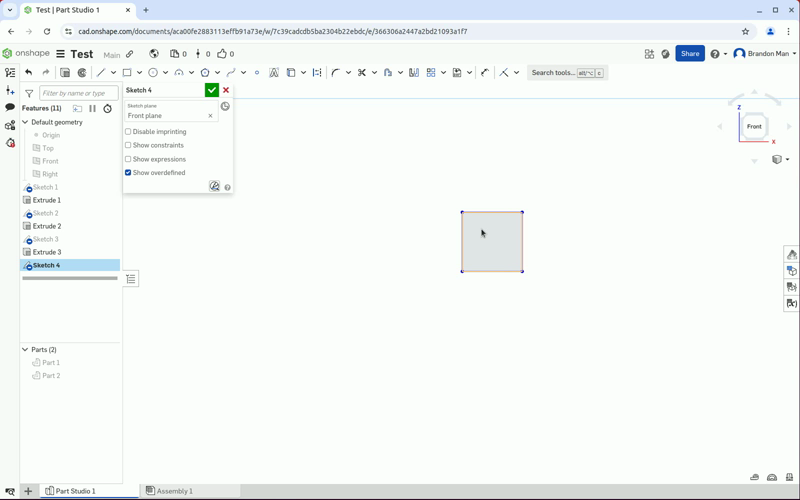
scroll(6)
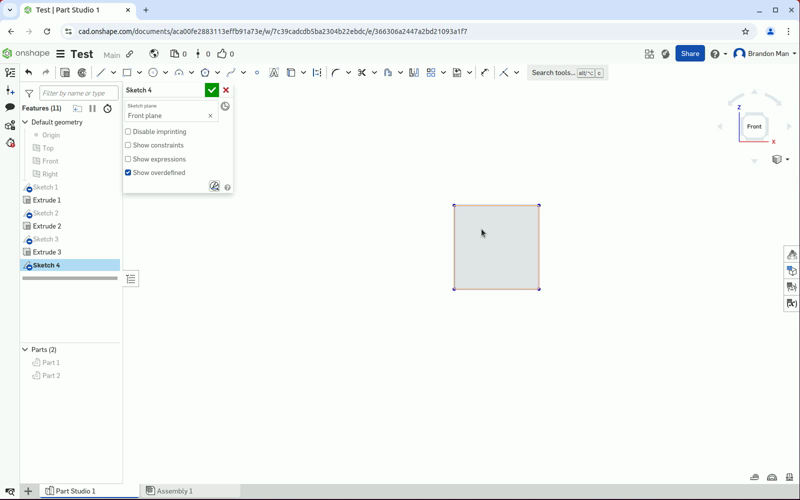
scroll(6)
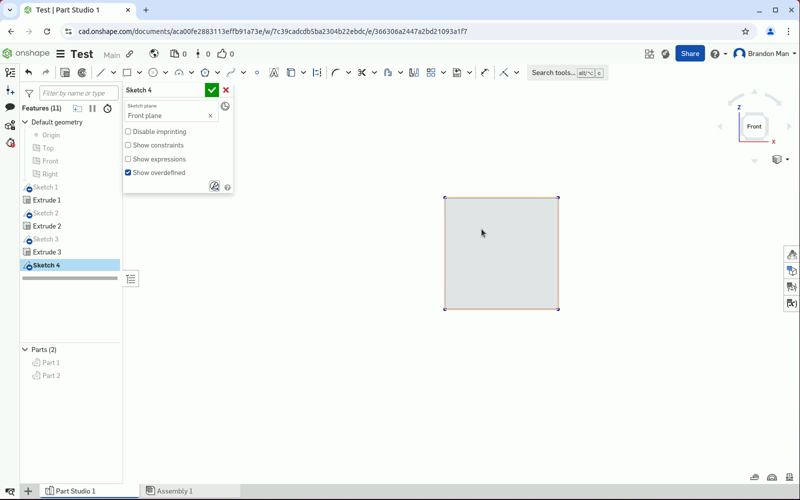
scroll(6)
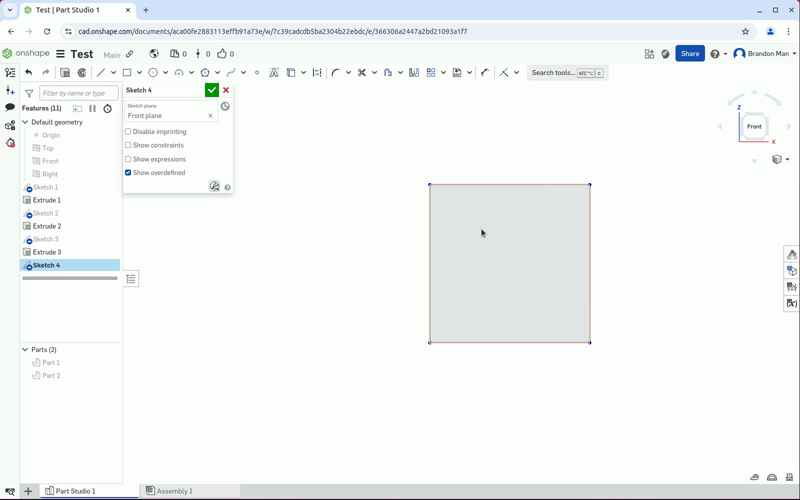
scroll(6)
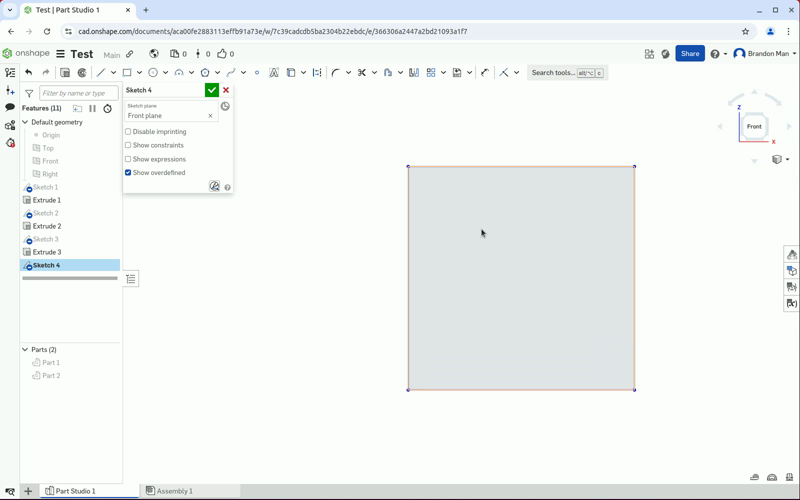
scroll(6)
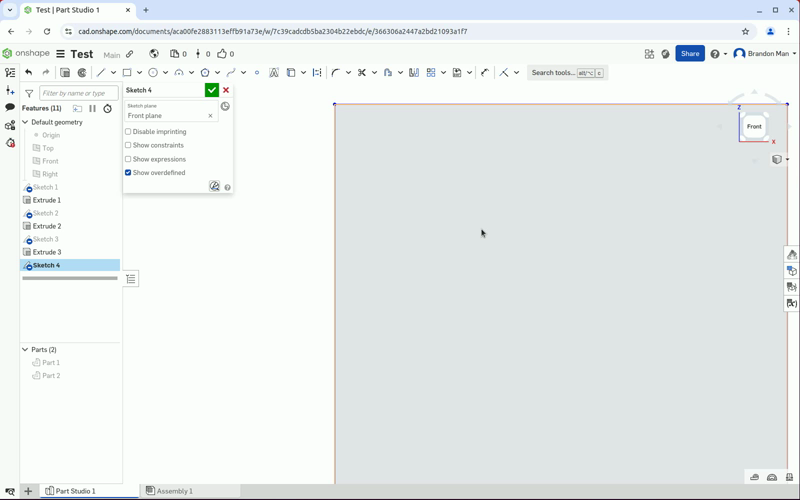
click(481, 228)
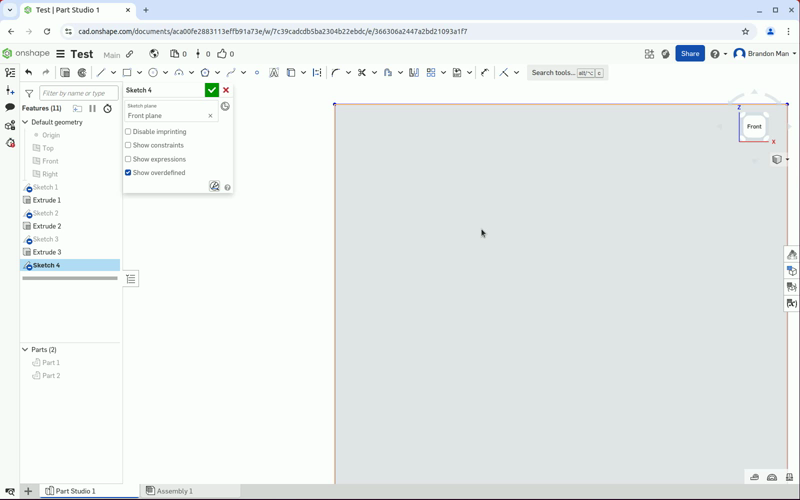
scroll(-6)
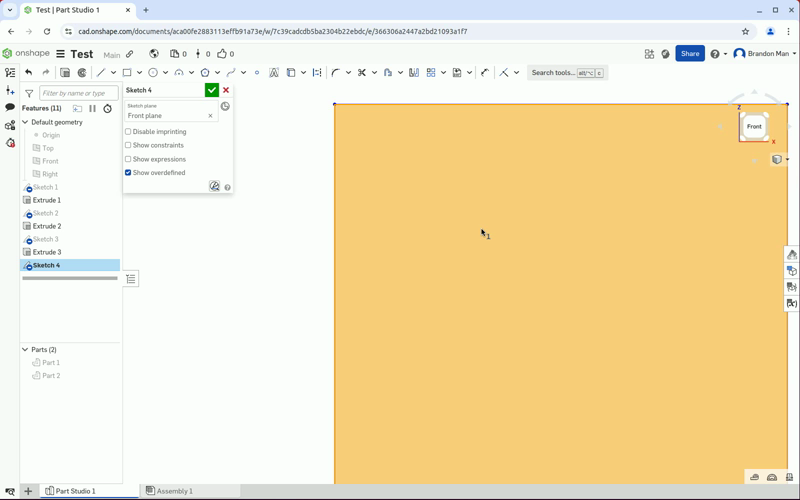
scroll(-6)
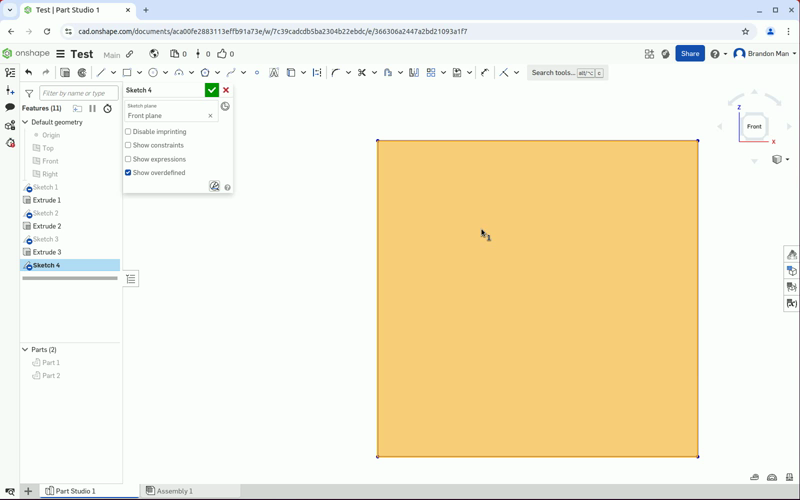
scroll(-6)
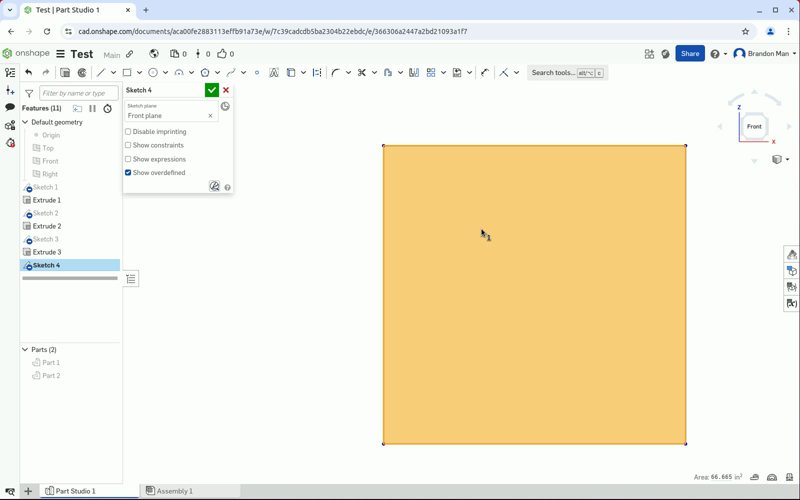
scroll(-6)
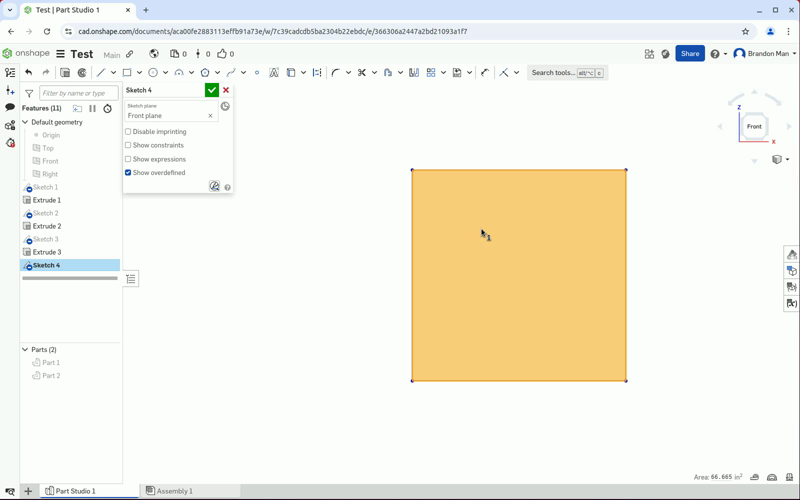
scroll(-6)
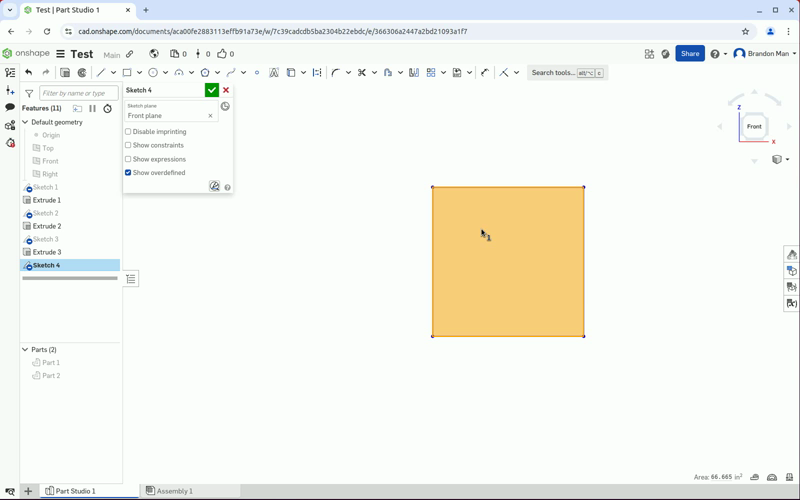
scroll(-6)
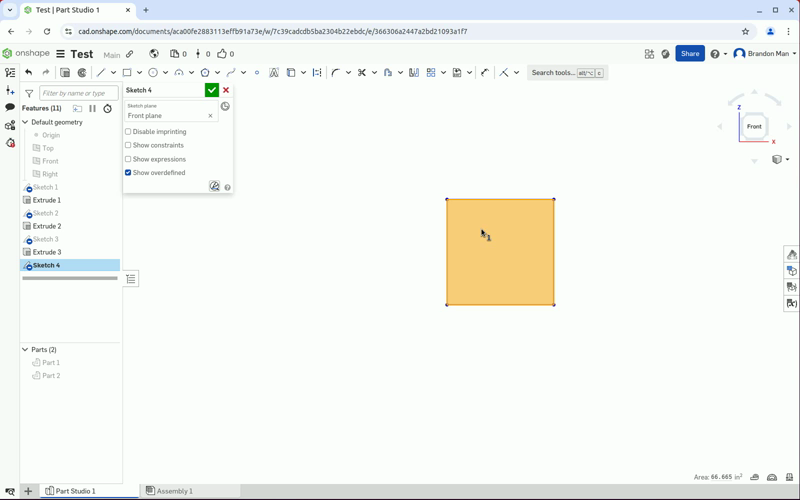
scroll(-6)
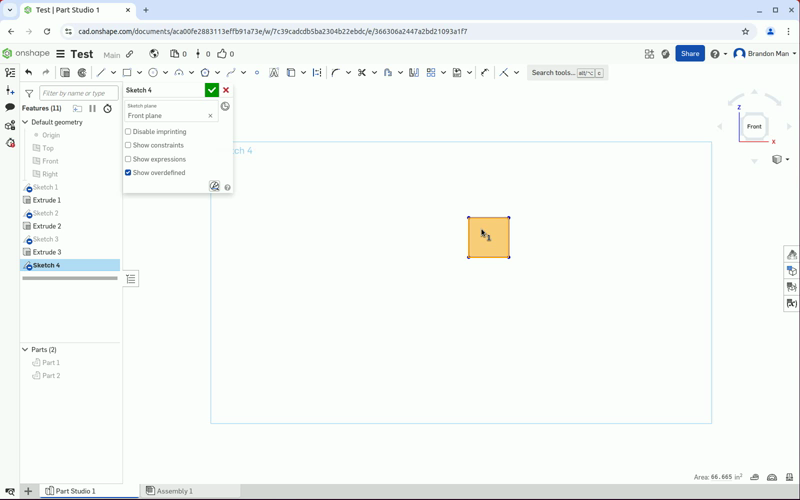
mouse_move(73, 352)
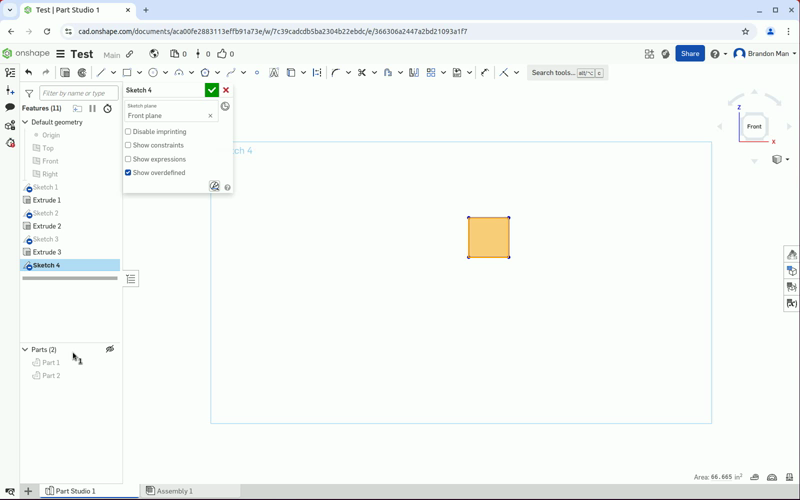
key(shift+y)
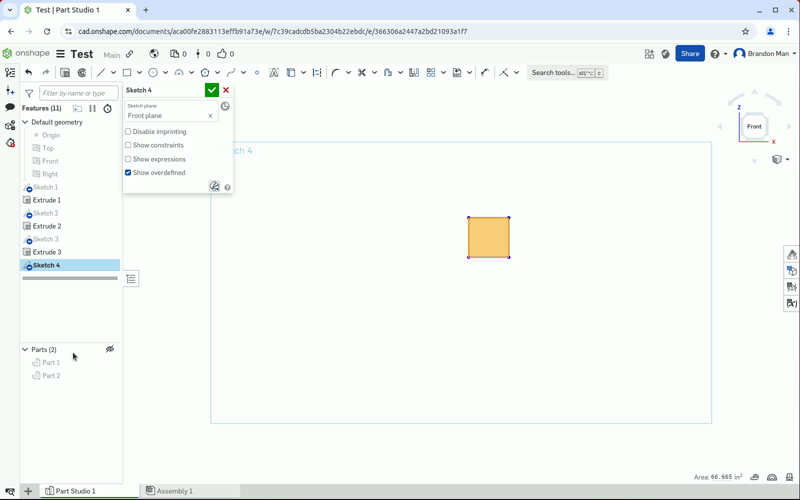
key(shift+e)
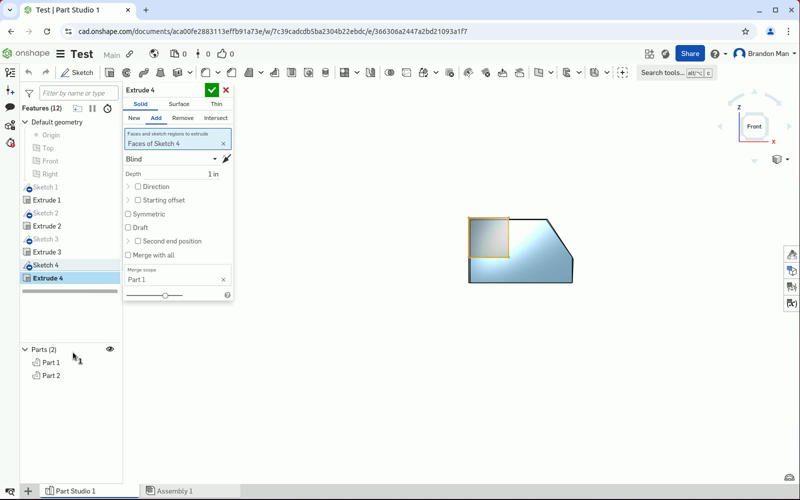
mouse_move(143, 106)
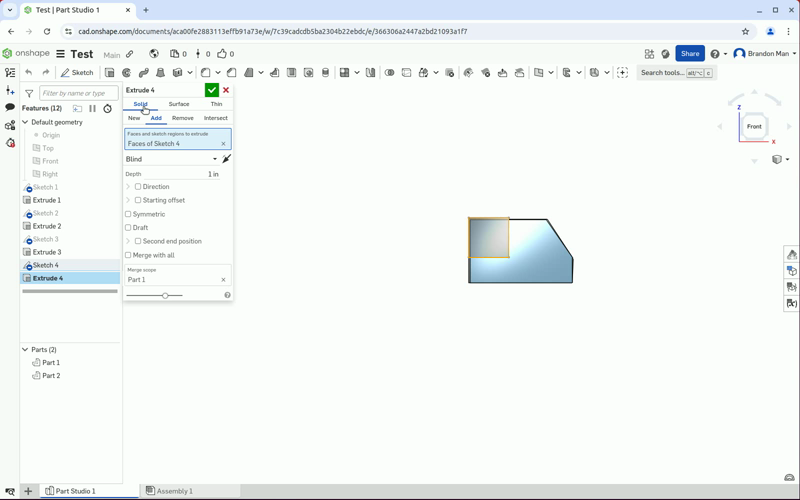
click(143, 106)
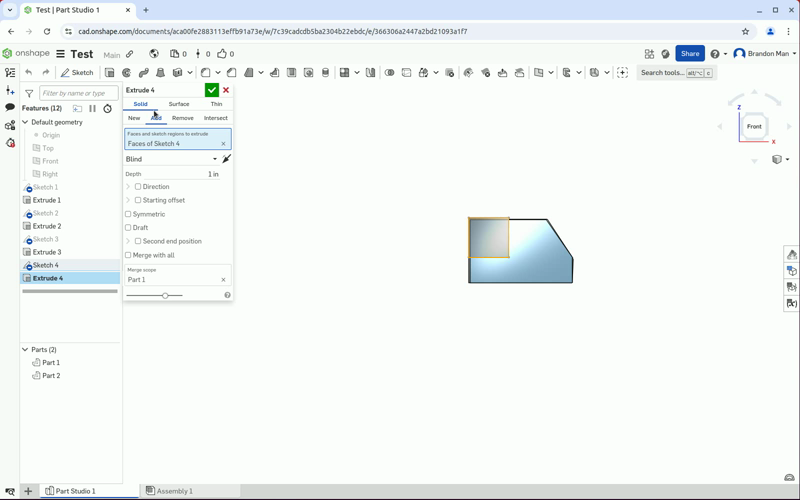
mouse_move(186, 120)
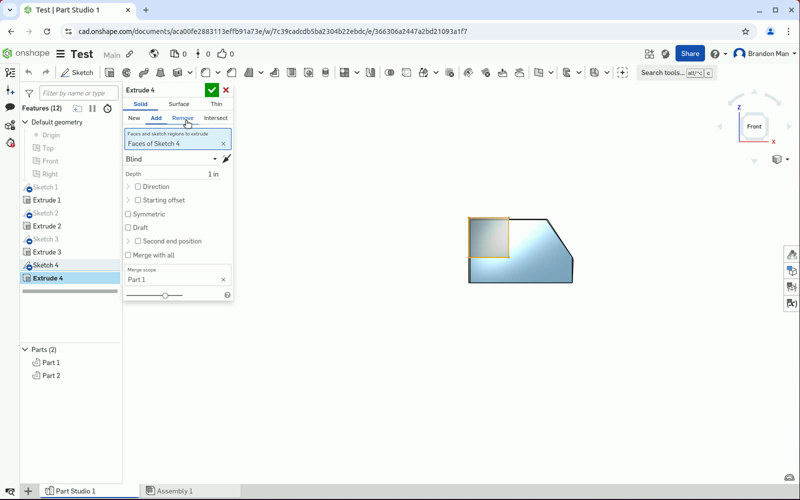
click(186, 120)
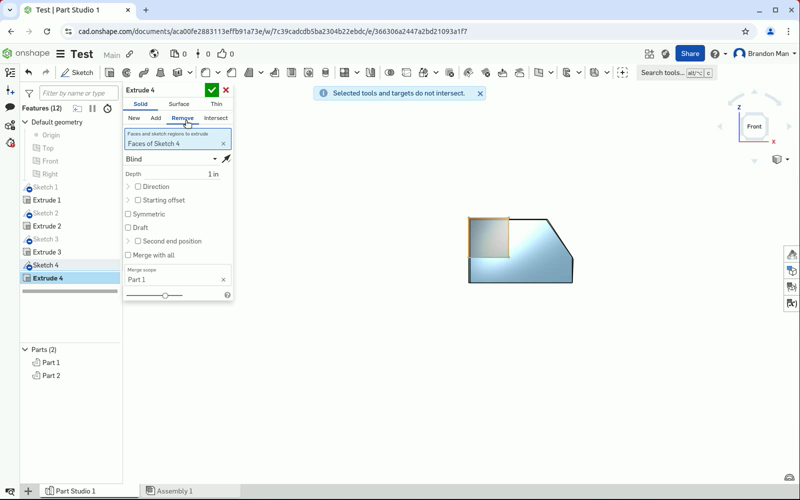
key(tab, 4)
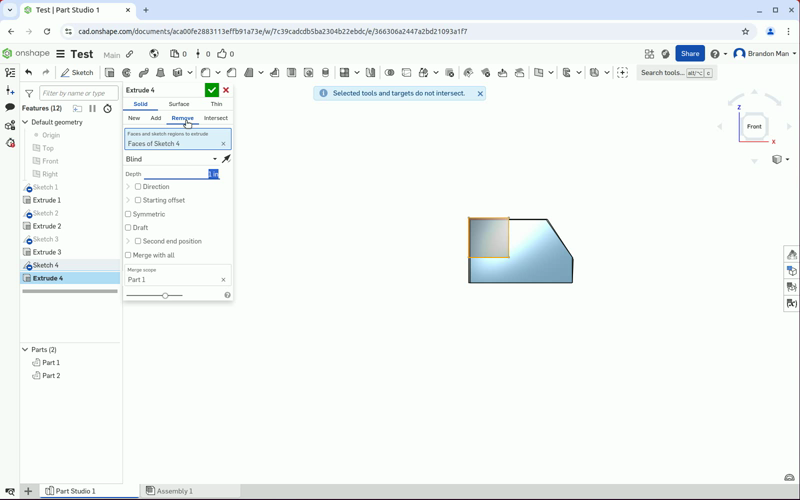
text(-7.943)
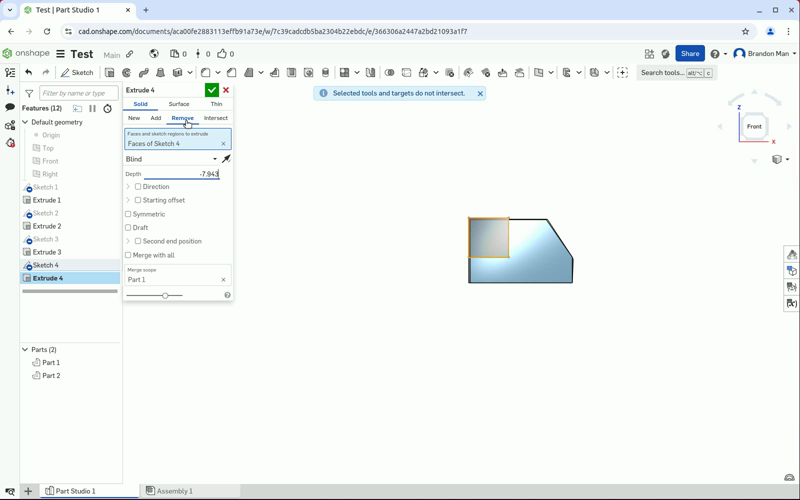
key(tab, 6)
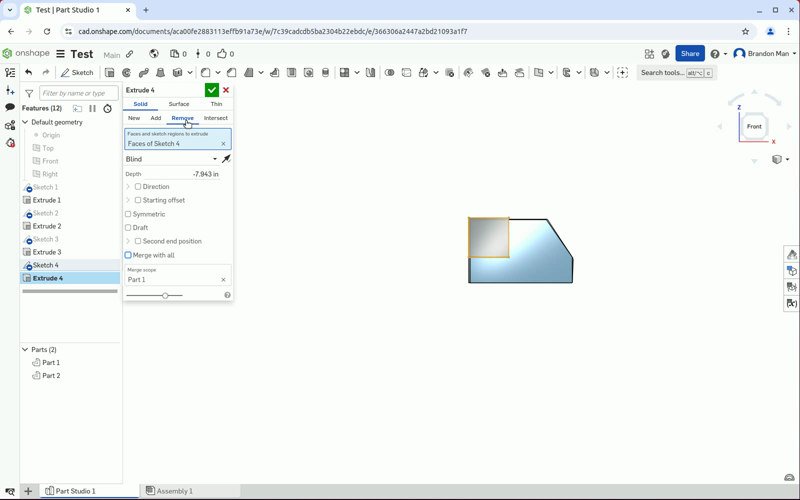
key(space)
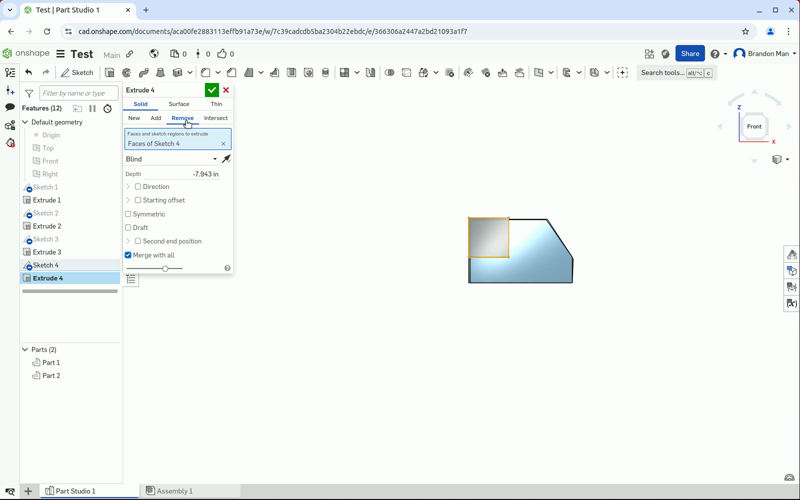
key(enter)
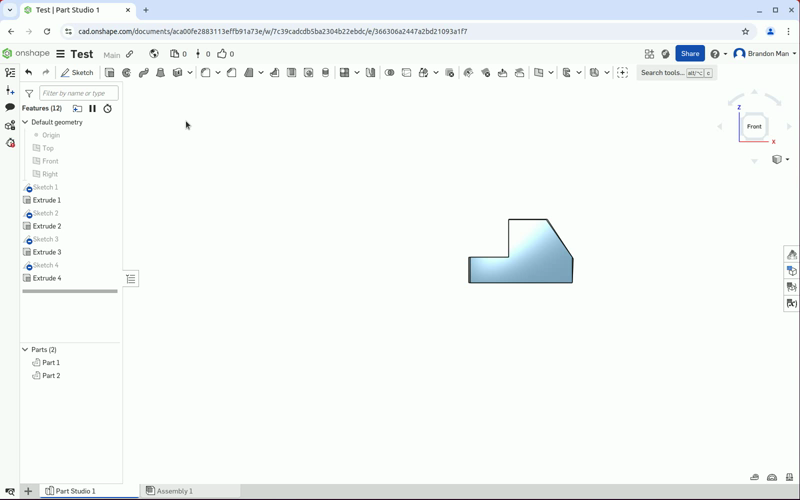
key(shift+h)
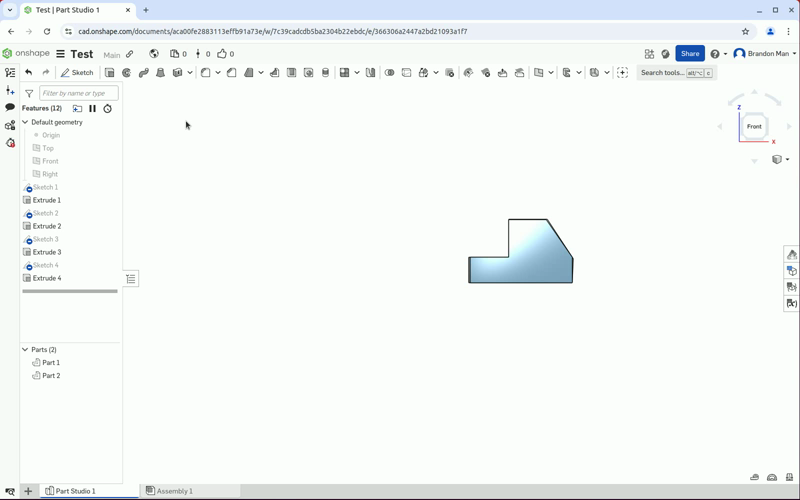
key(shift+h)
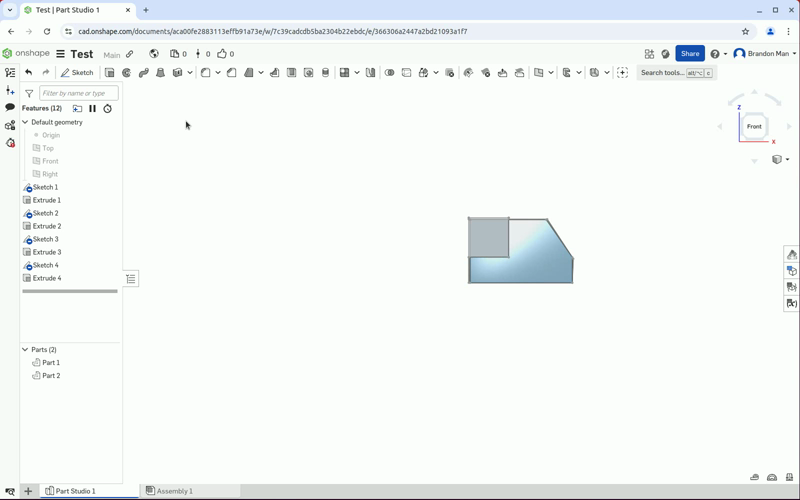
key(shift+7)
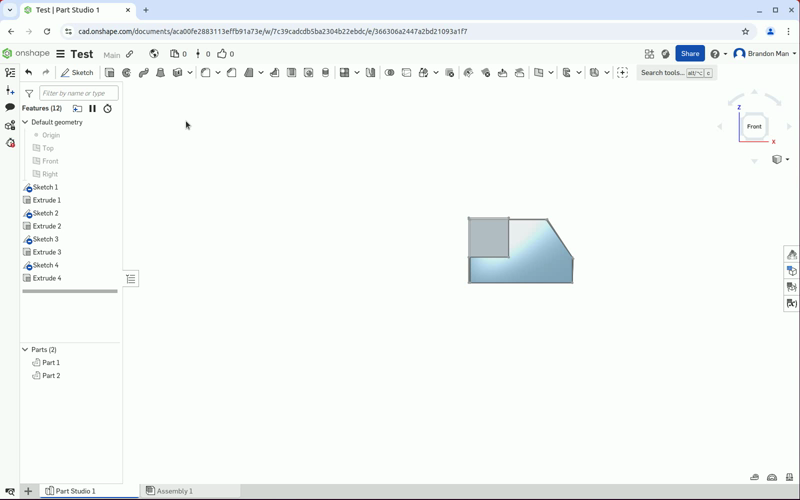
key(left, 2)
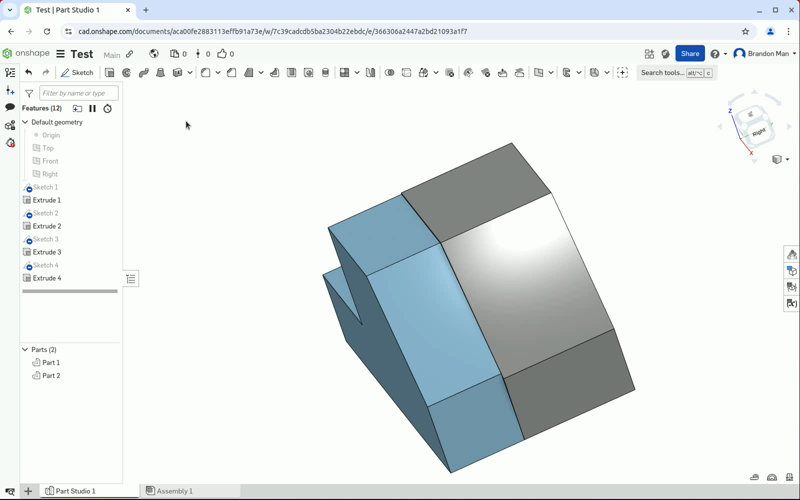
key(down, 2)
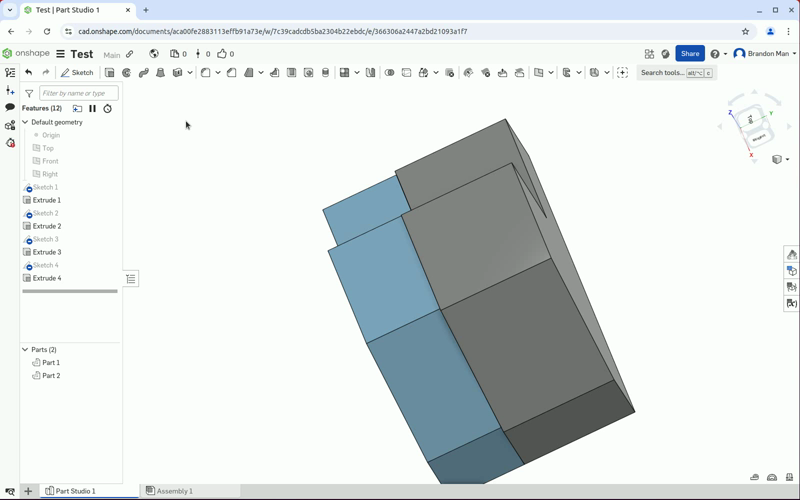
key(up, 2)
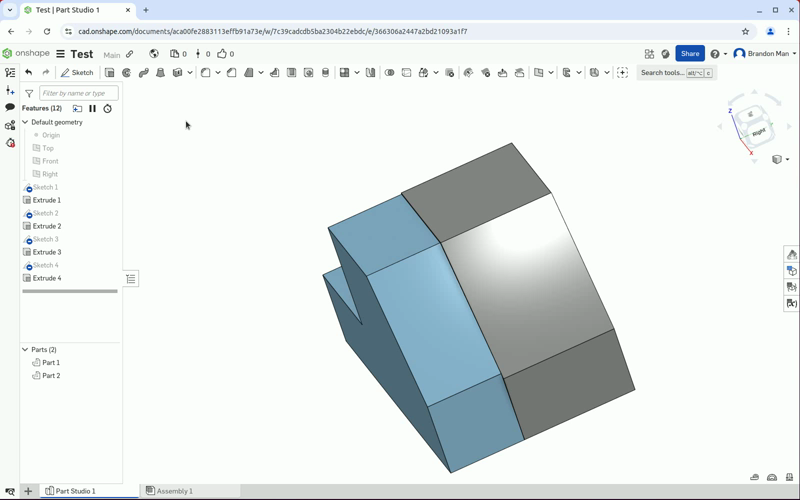
key(right, 2)
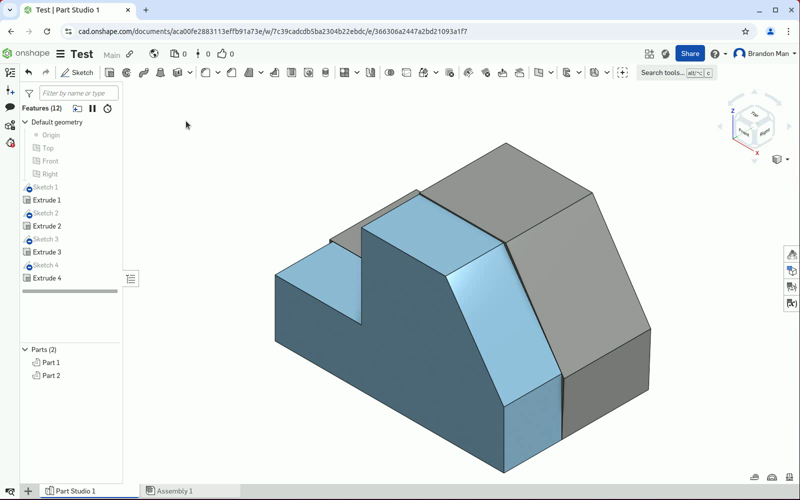
mouse_move(73, 189)
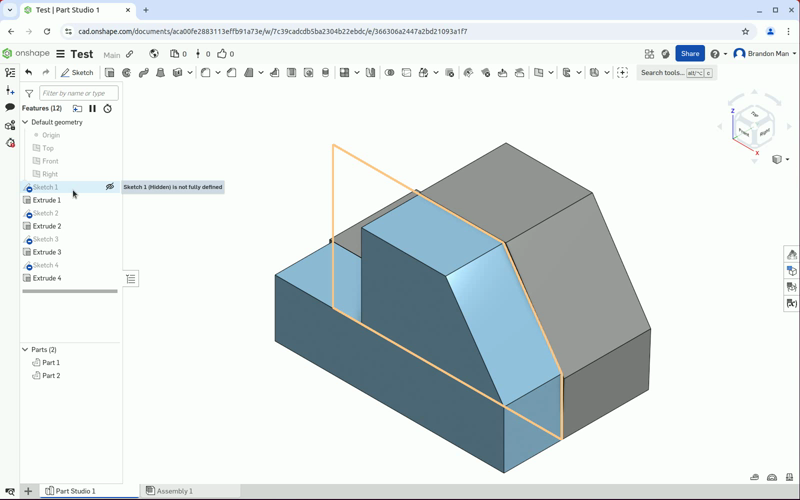
click(73, 189)